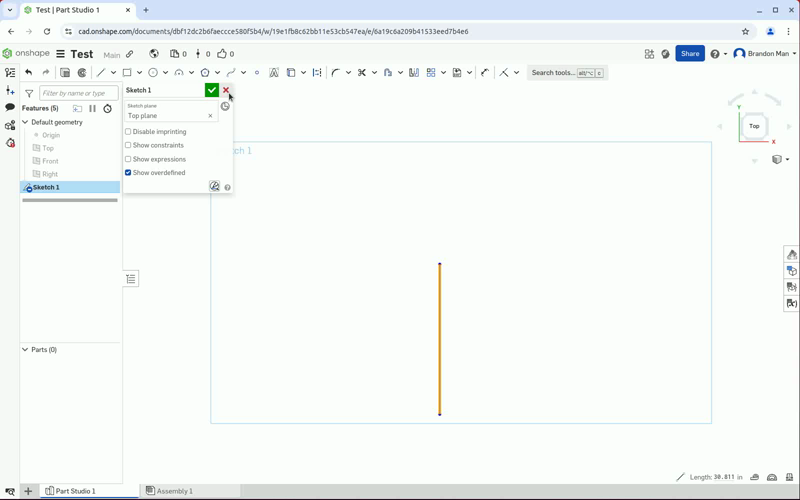
key(shift+h)
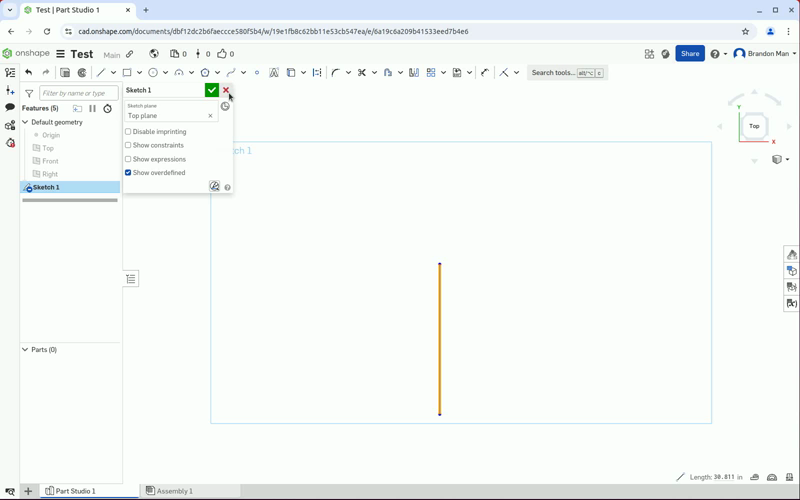
key(shift+s)
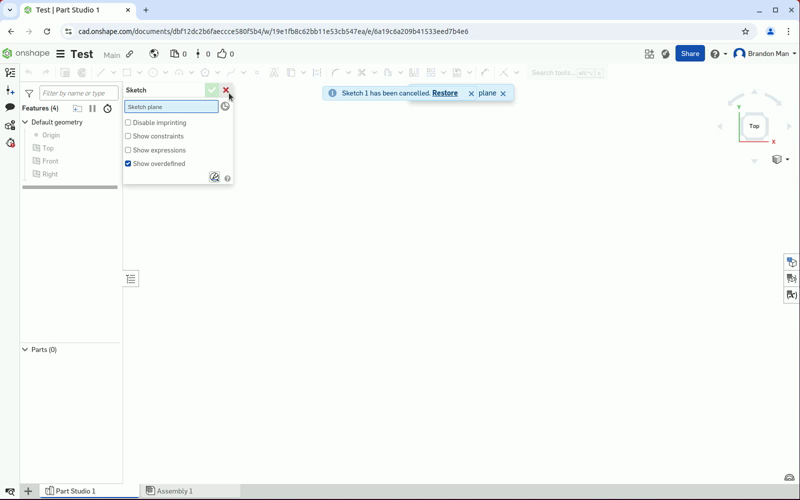
mouse_move(73, 150)
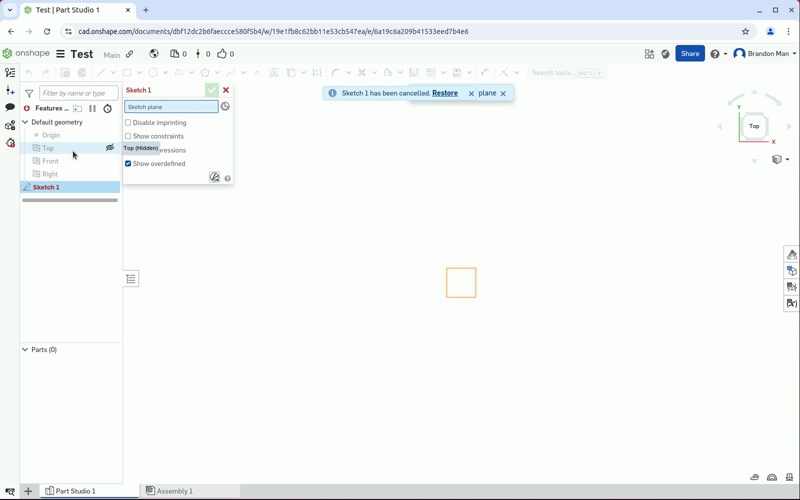
click(73, 150)
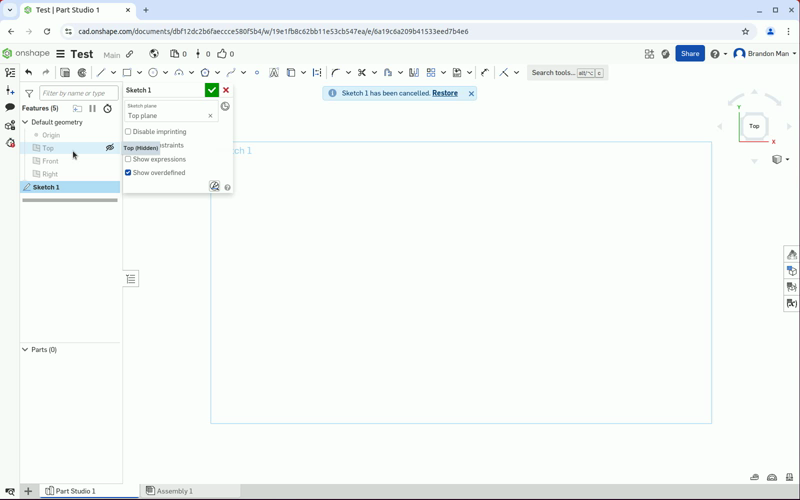
mouse_move(73, 352)
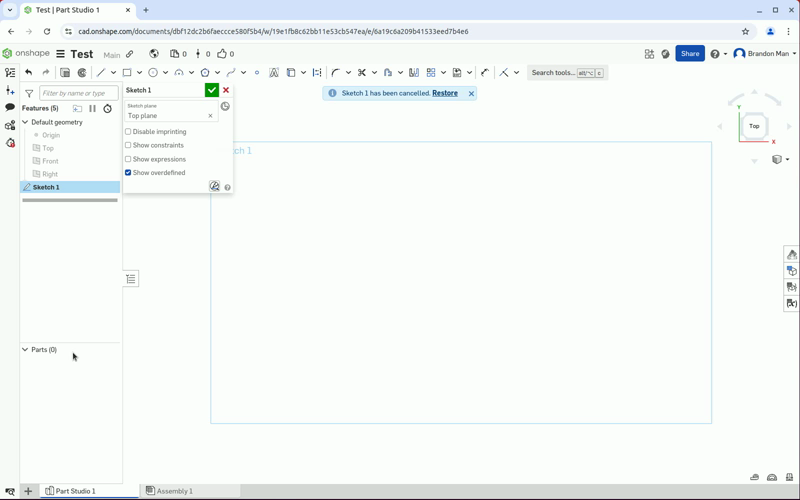
key(y)
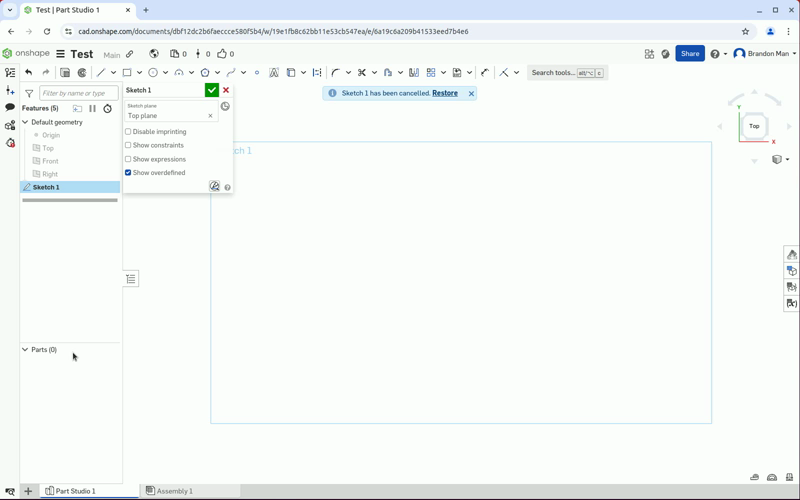
key(c)
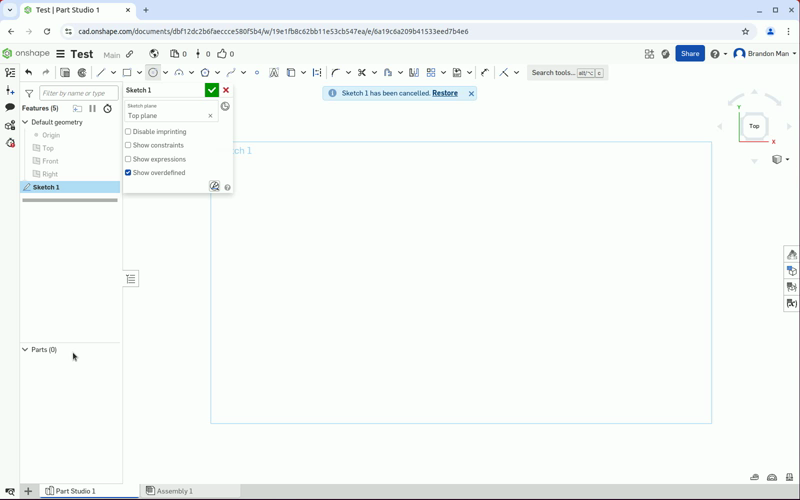
key_down(shift)
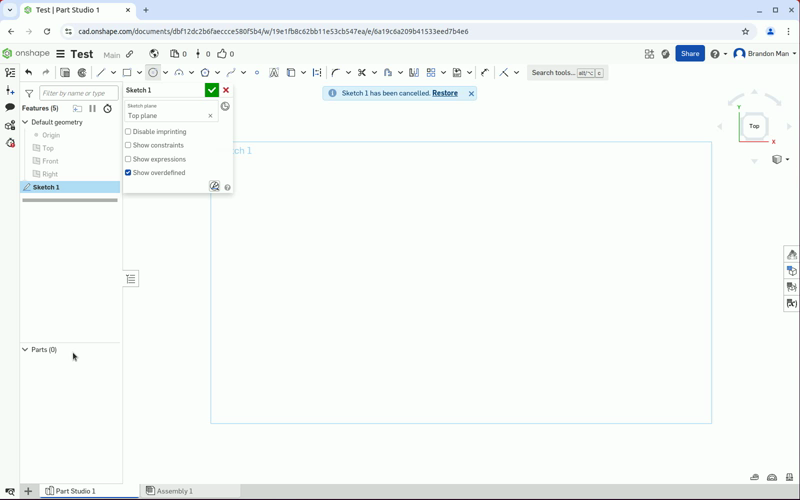
mouse_move(461, 282)
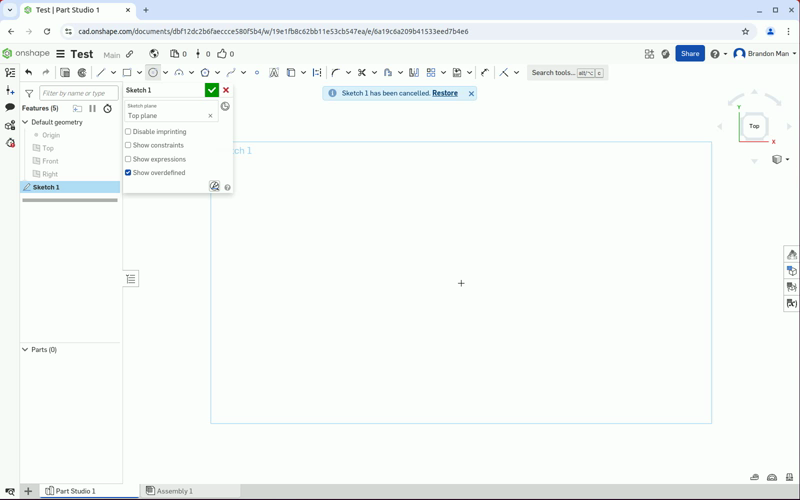
click(461, 282)
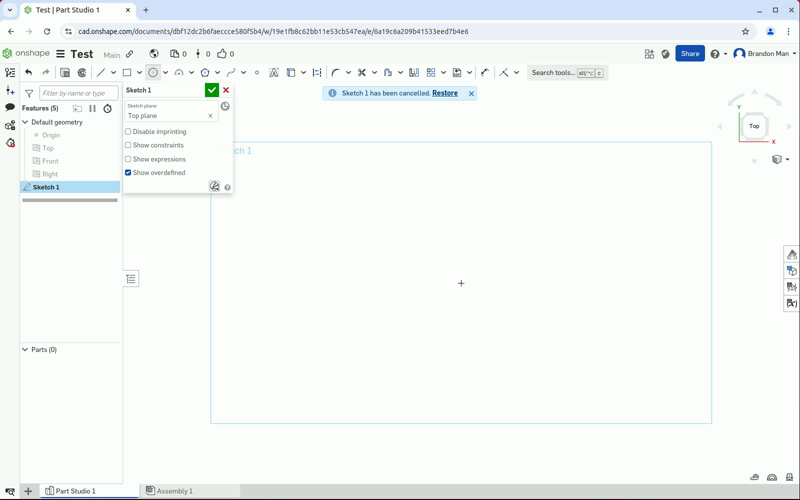
key_up(shift)
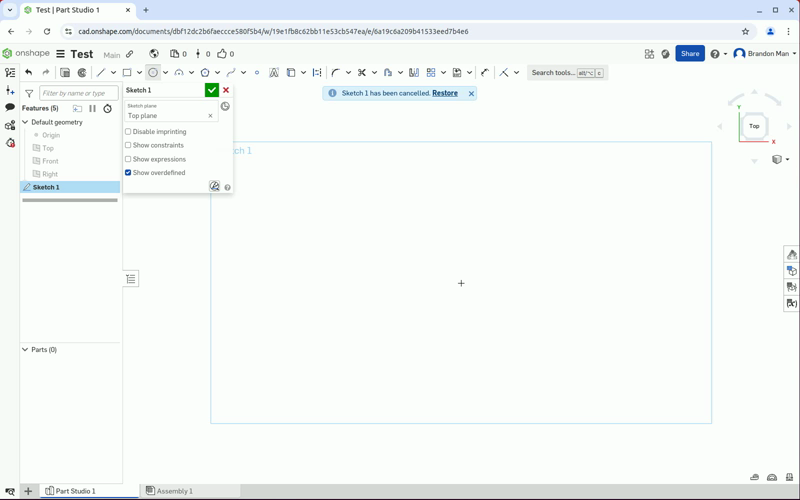
mouse_move(574, 282)
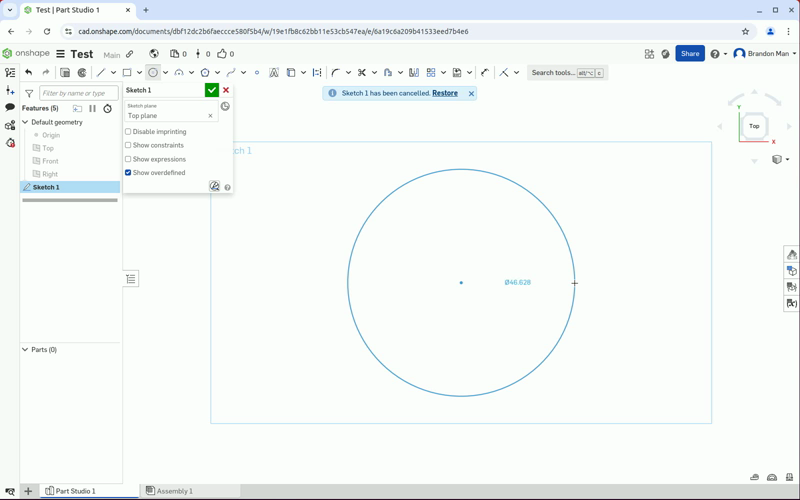
click(574, 282)
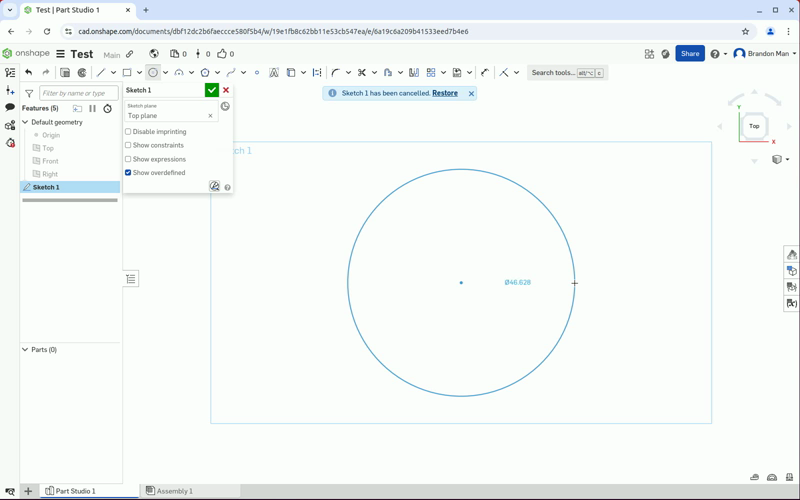
key(esc)
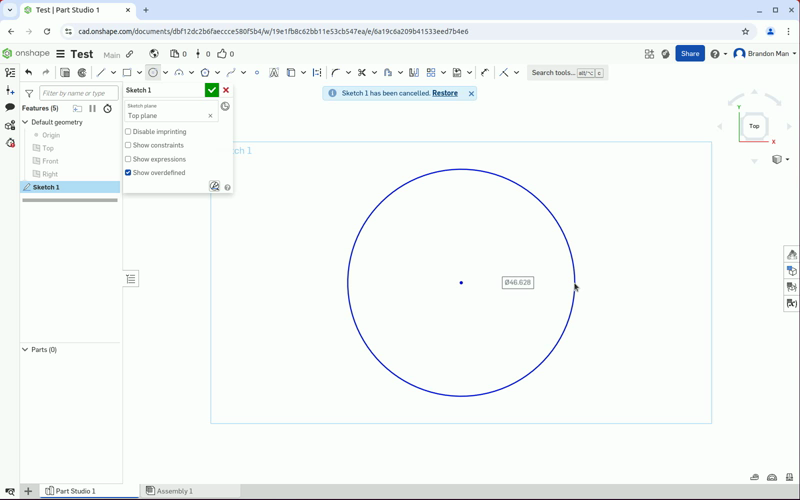
key(c)
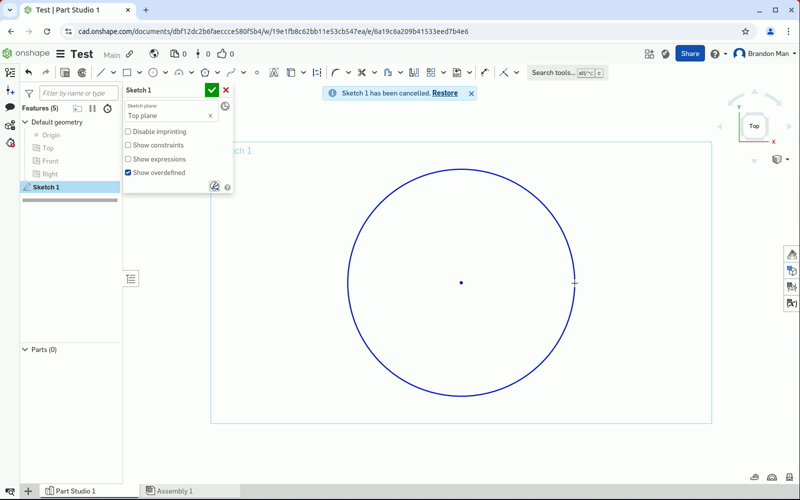
key_down(shift)
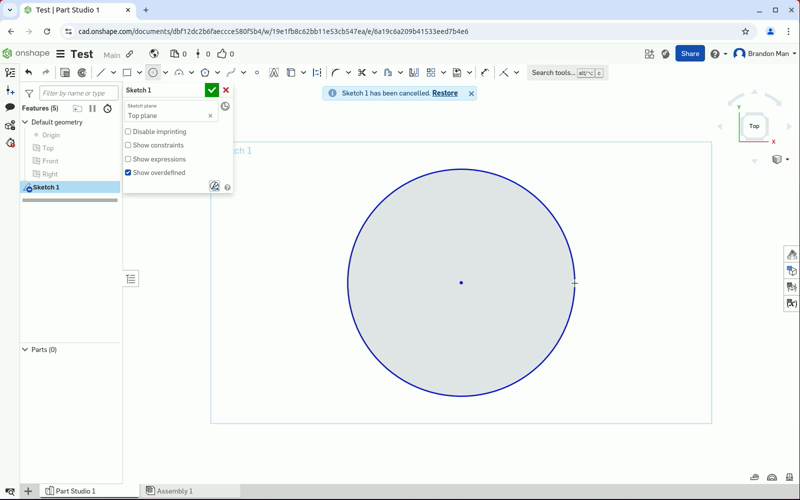
mouse_move(461, 282)
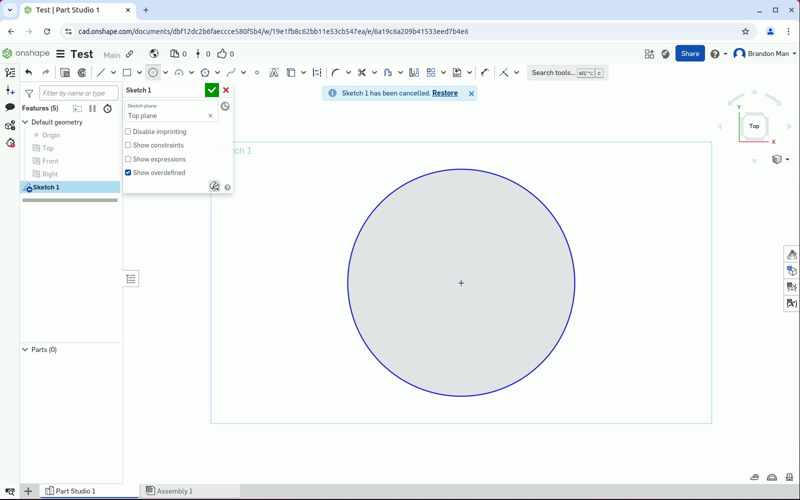
click(461, 282)
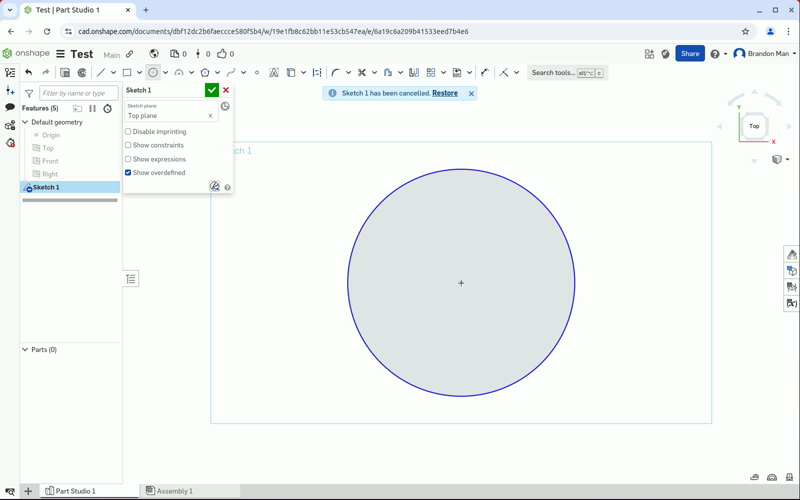
key_up(shift)
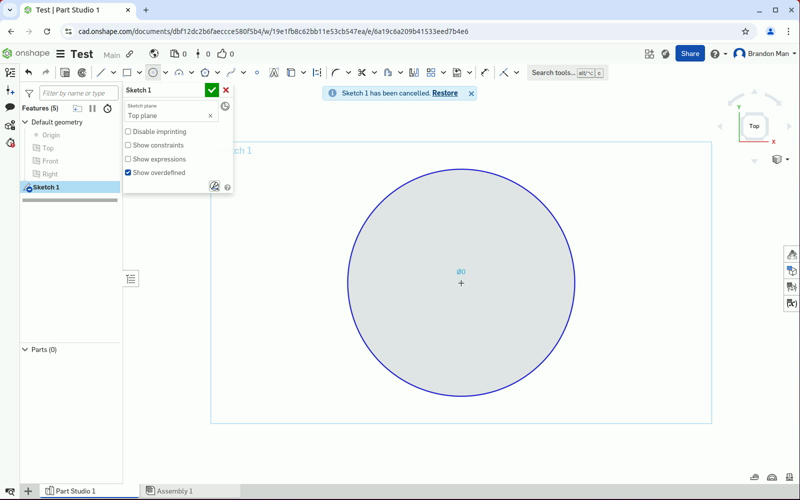
mouse_move(529, 282)
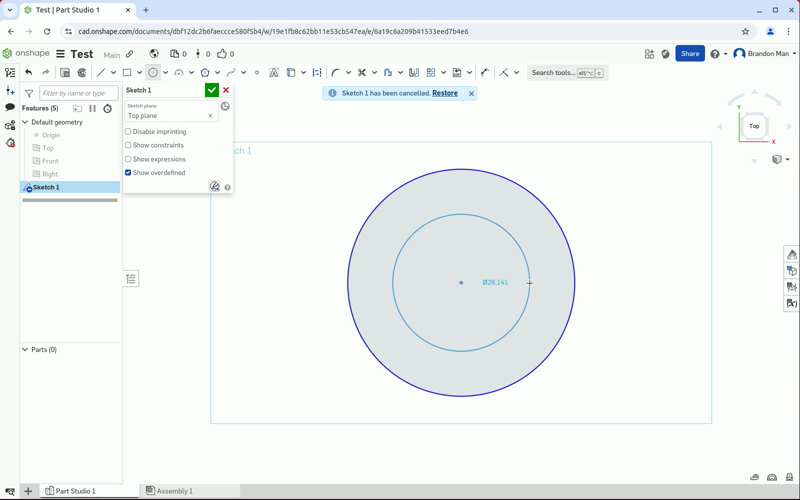
click(529, 282)
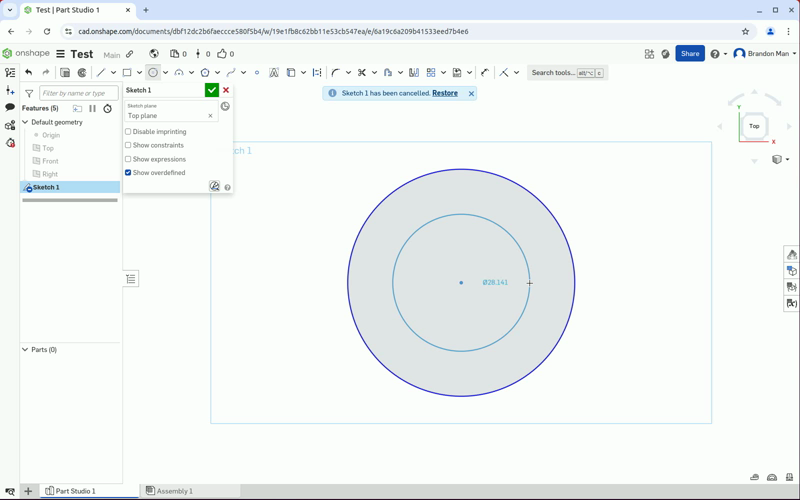
key(esc)
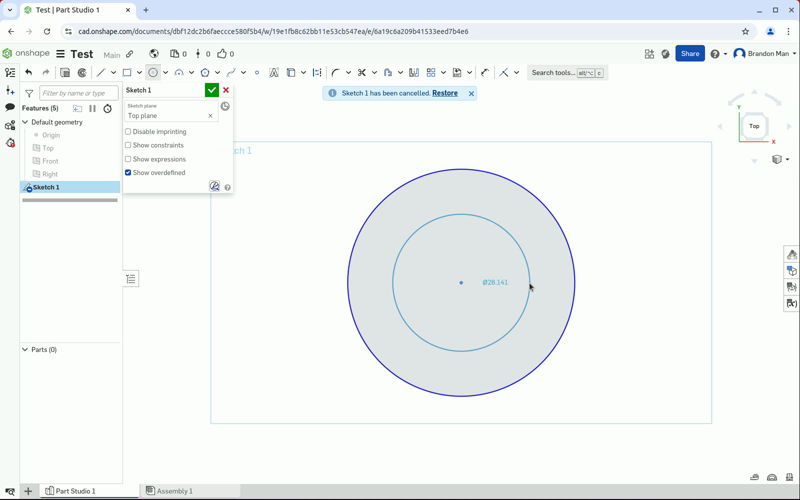
mouse_move(372, 288)
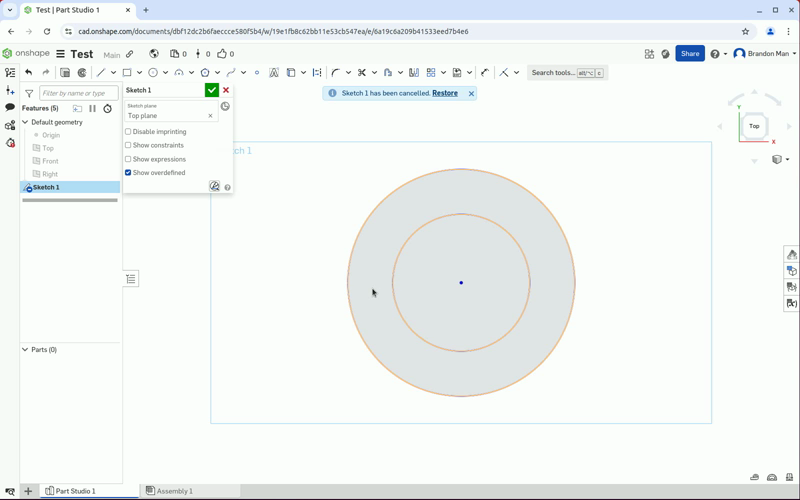
click(372, 288)
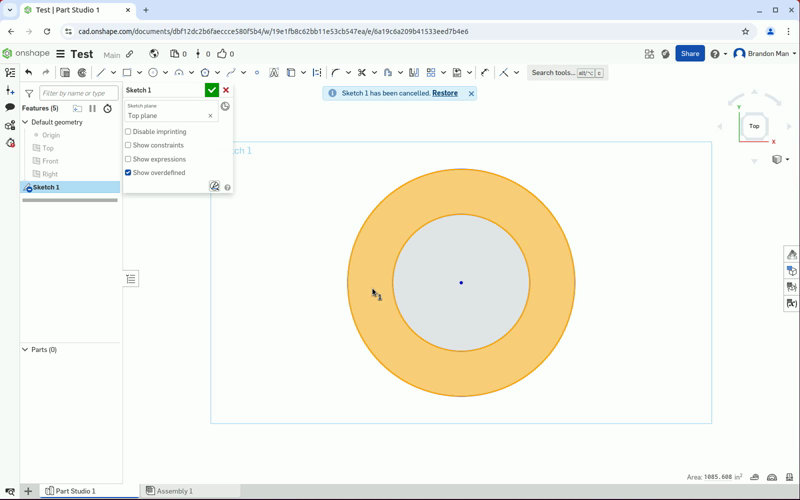
mouse_move(73, 352)
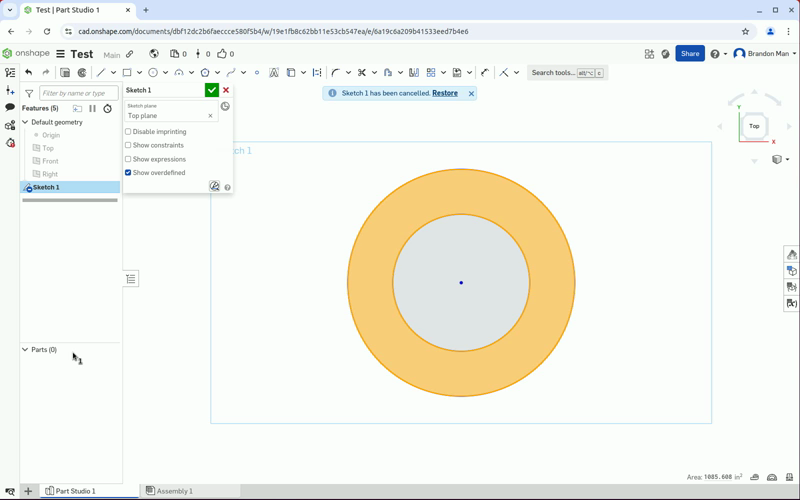
key(shift+y)
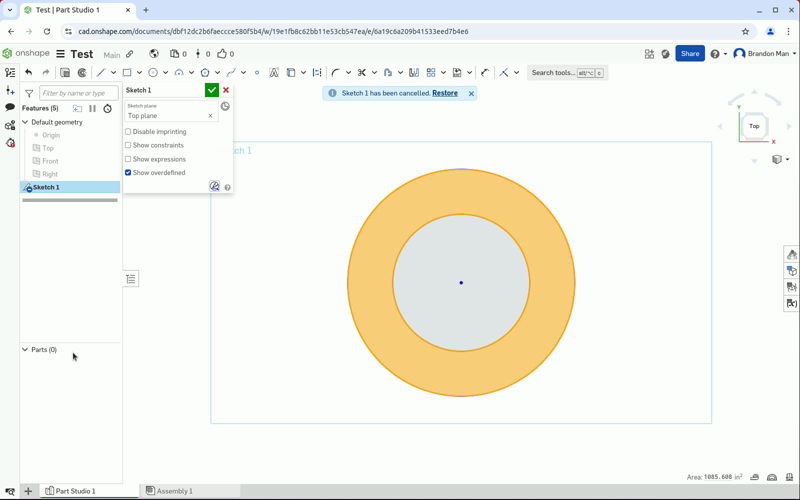
key(shift+e)
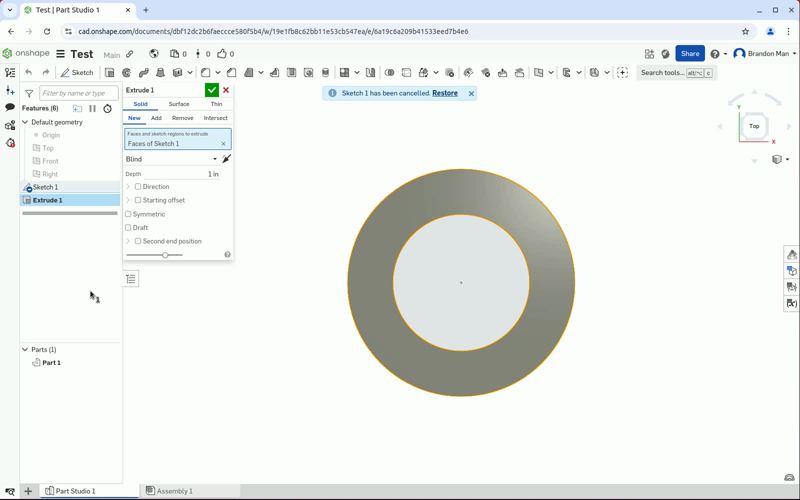
mouse_move(143, 106)
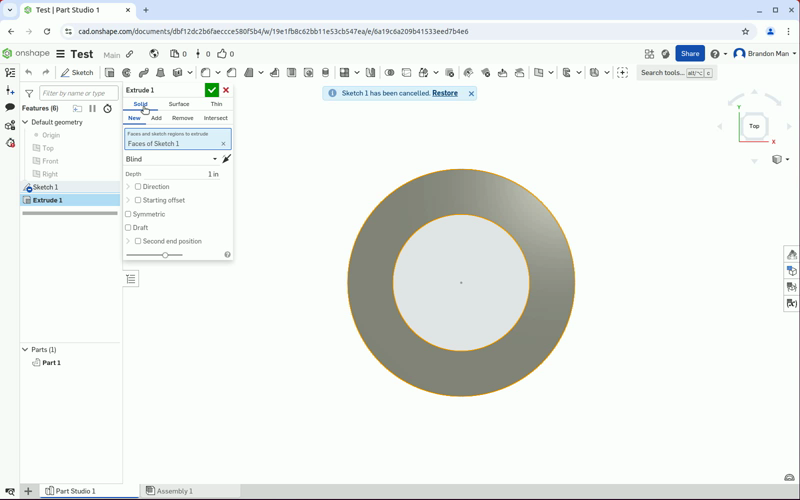
click(143, 106)
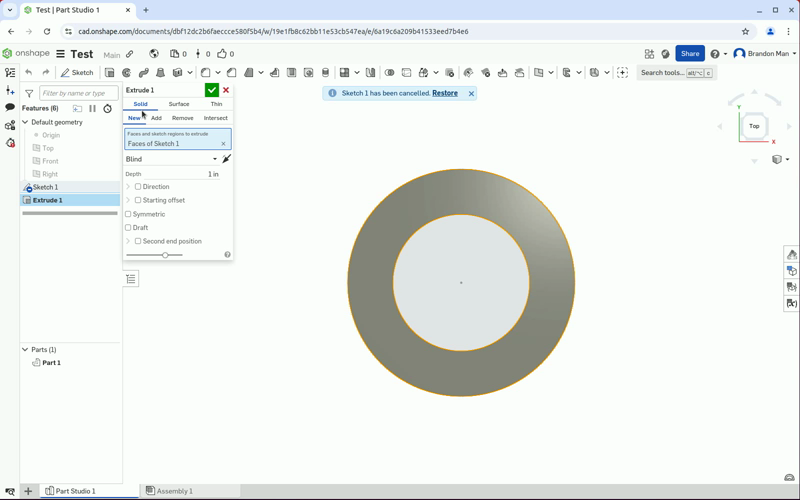
mouse_move(137, 120)
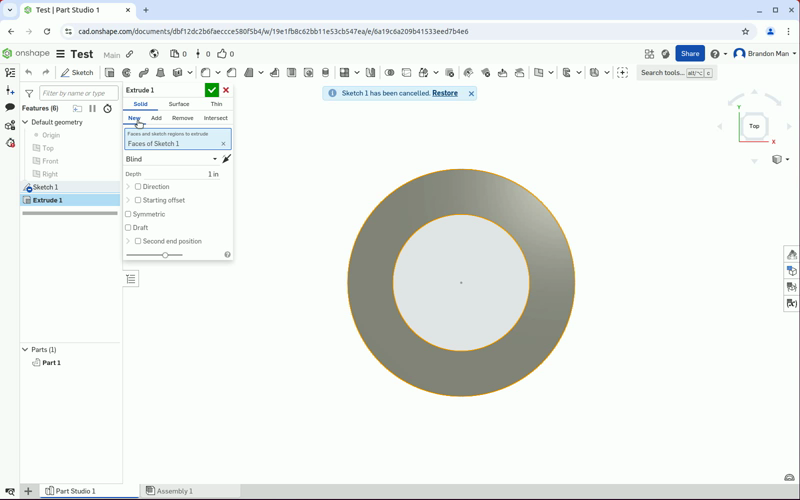
click(137, 120)
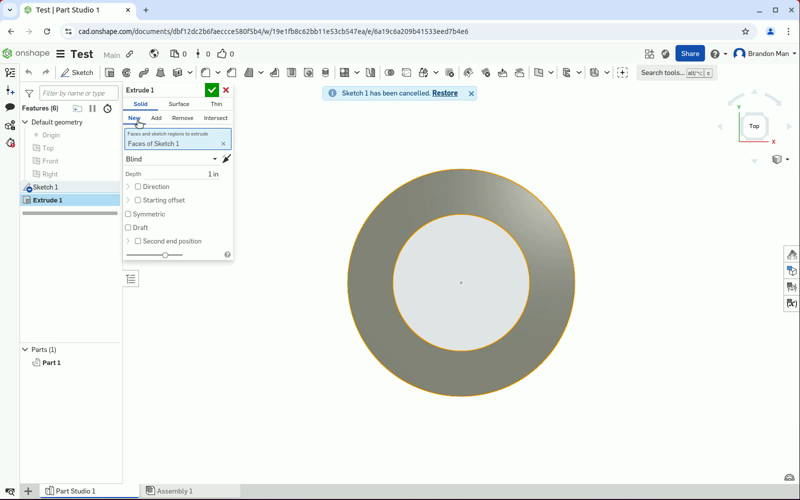
key(tab, 4)
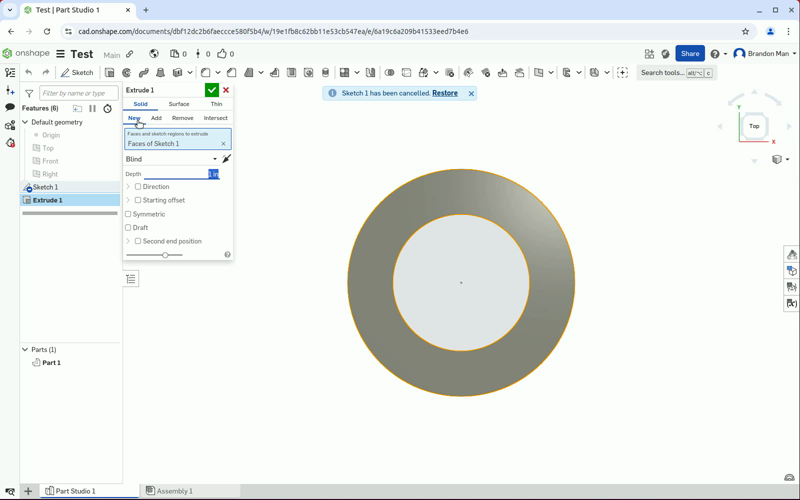
text(1.685)
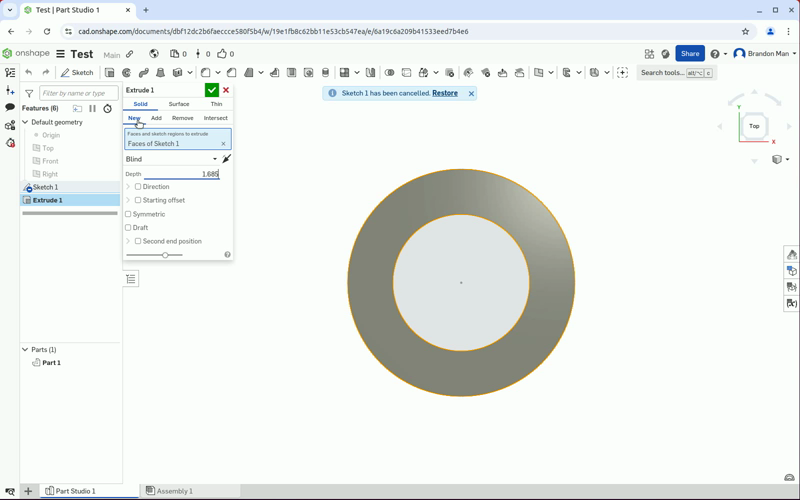
key(enter)
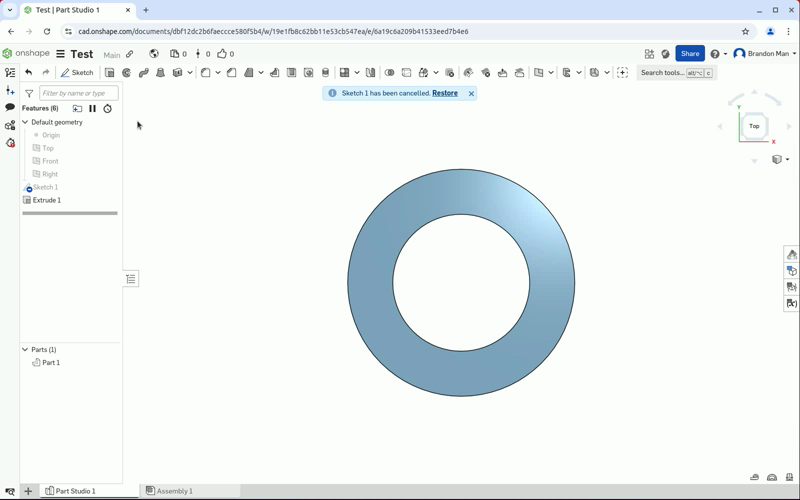
key(shift+h)
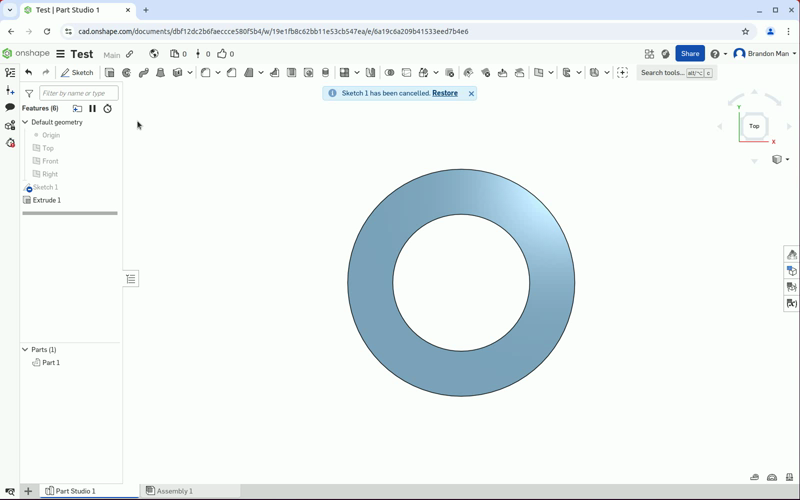
key(shift+h)
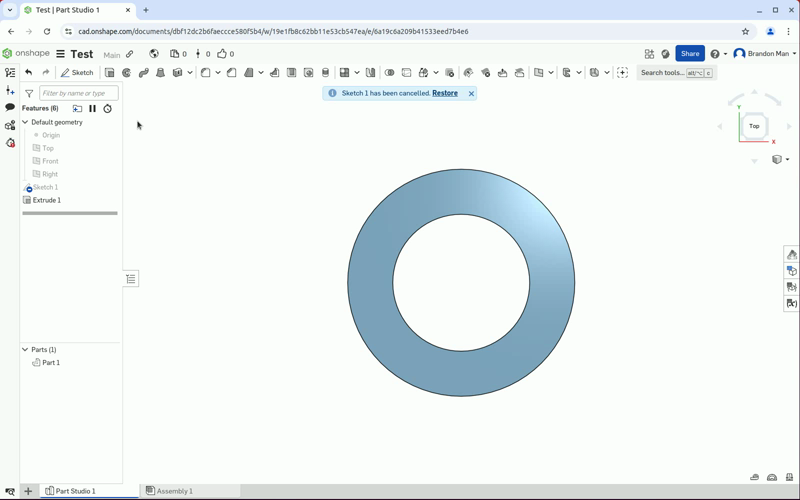
mouse_move(73, 189)
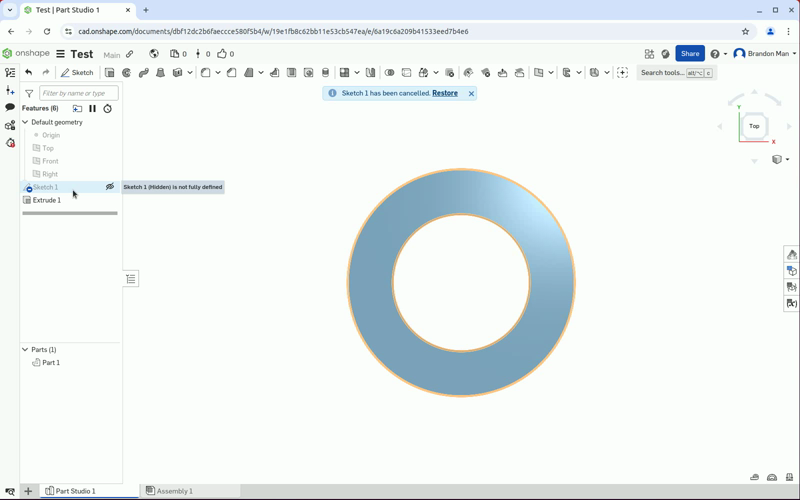
click(73, 189)
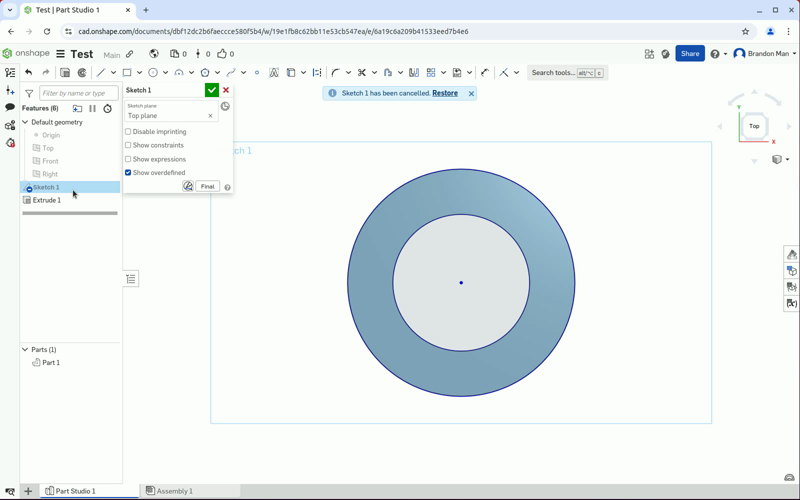
mouse_move(229, 92)
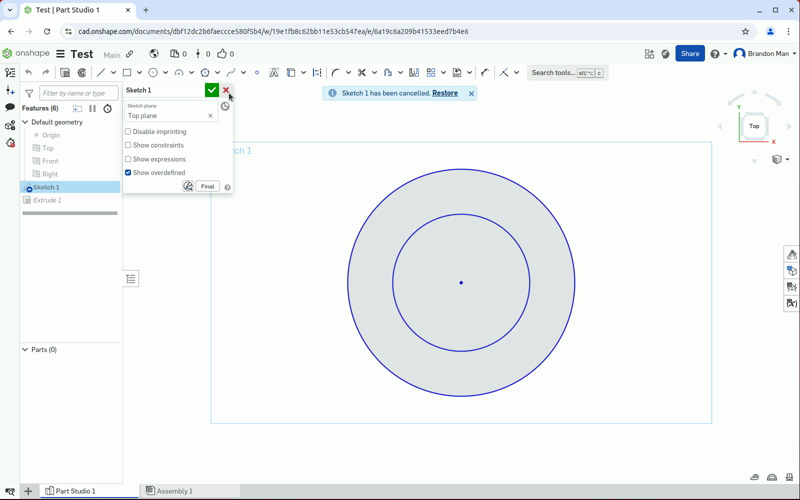
click(229, 92)
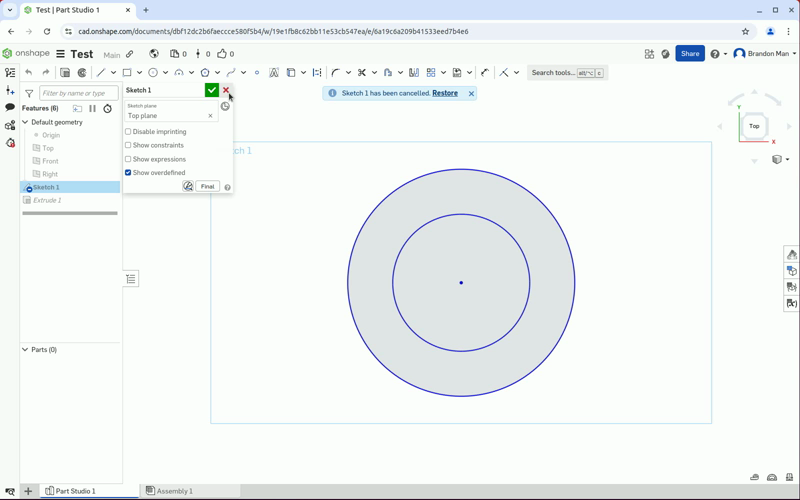
key(shift+s)
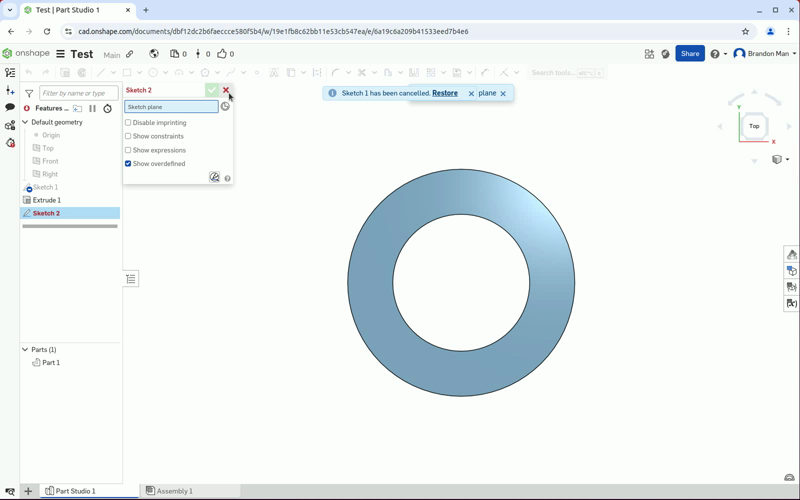
mouse_move(73, 150)
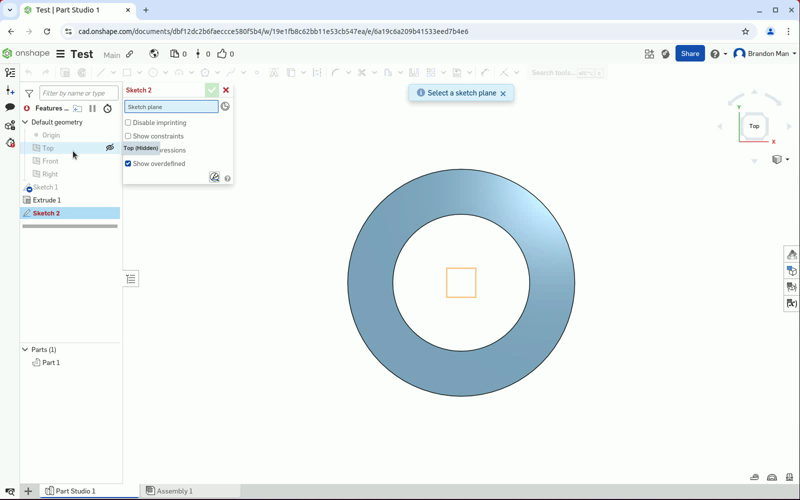
click(73, 150)
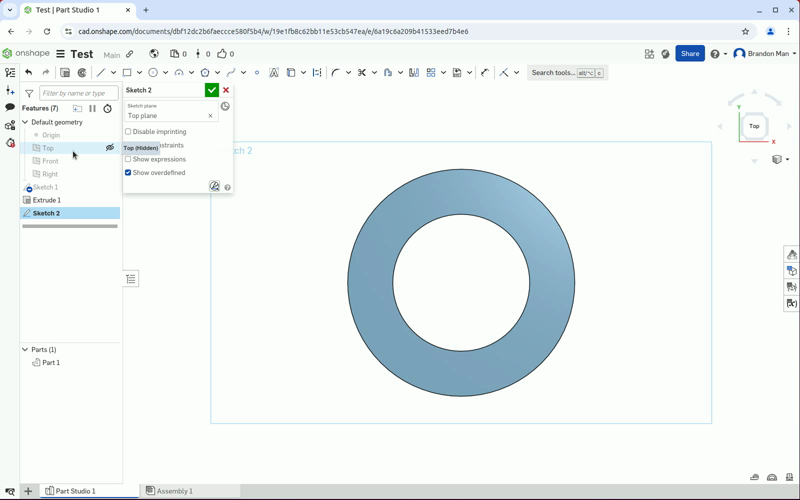
mouse_move(73, 352)
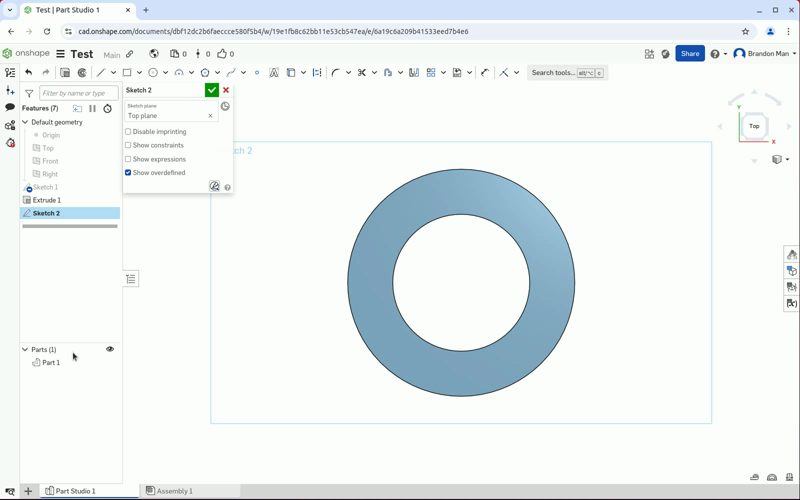
key(y)
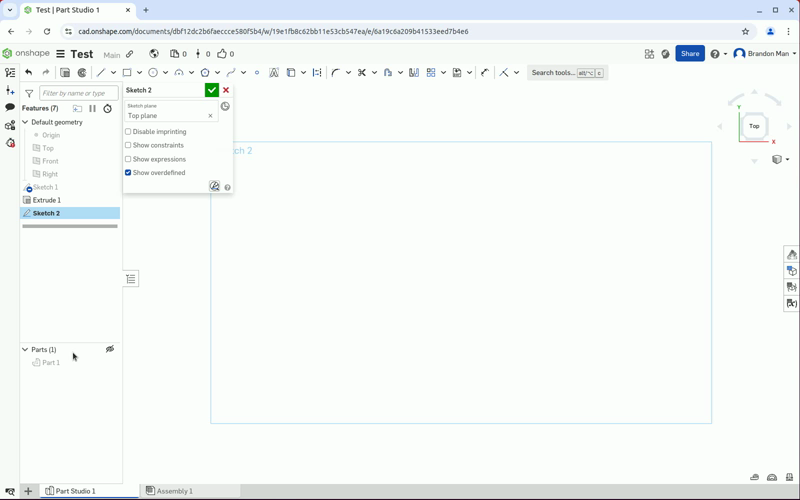
key(c)
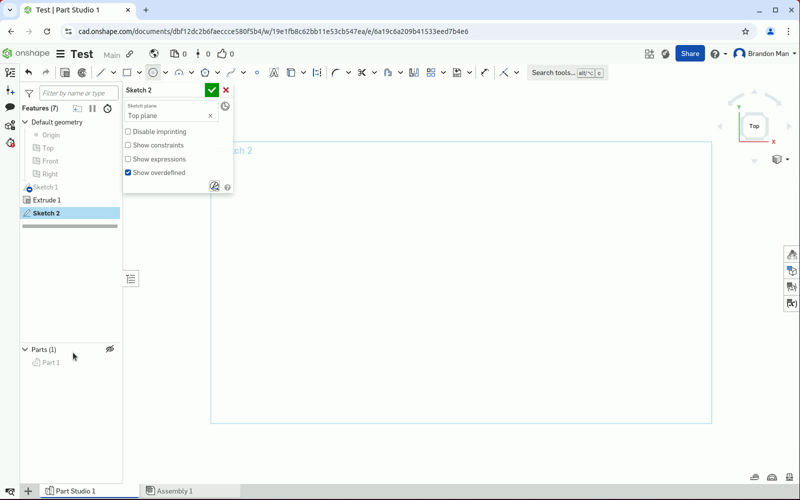
key_down(shift)
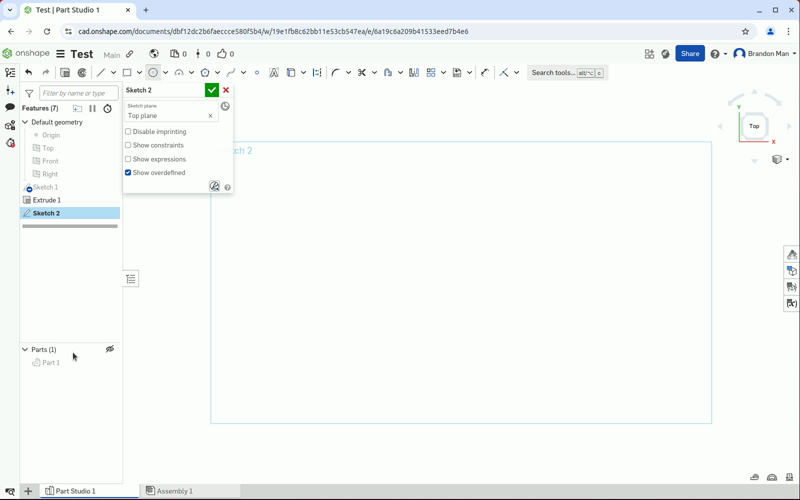
mouse_move(461, 282)
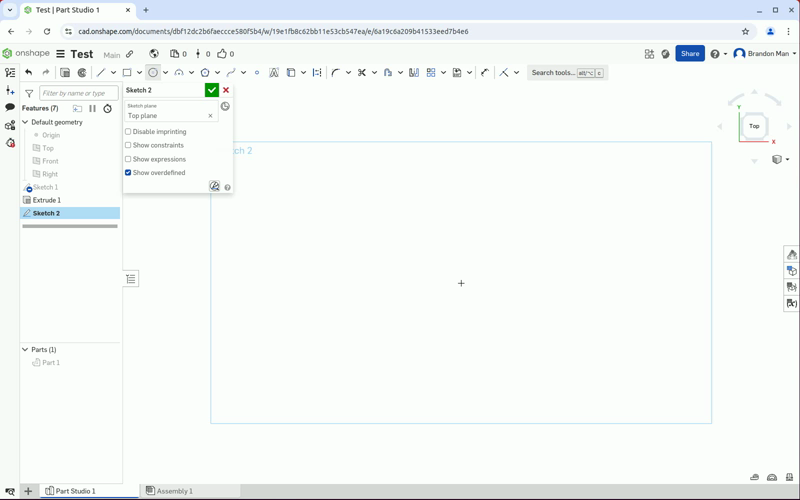
click(461, 282)
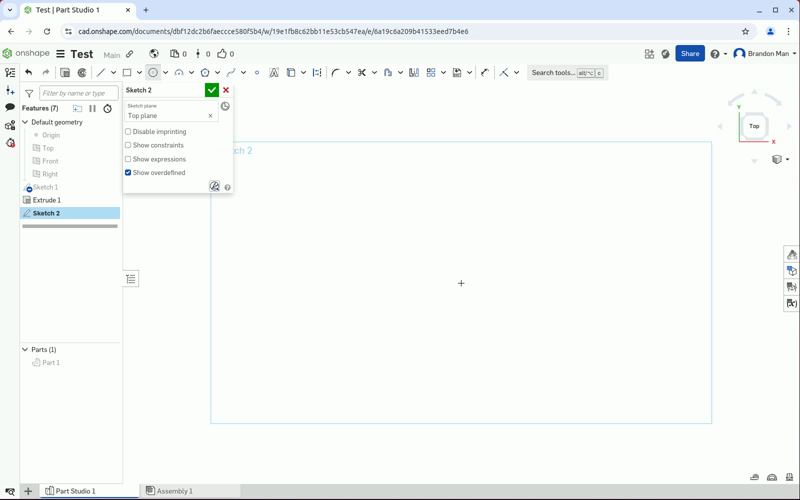
key_up(shift)
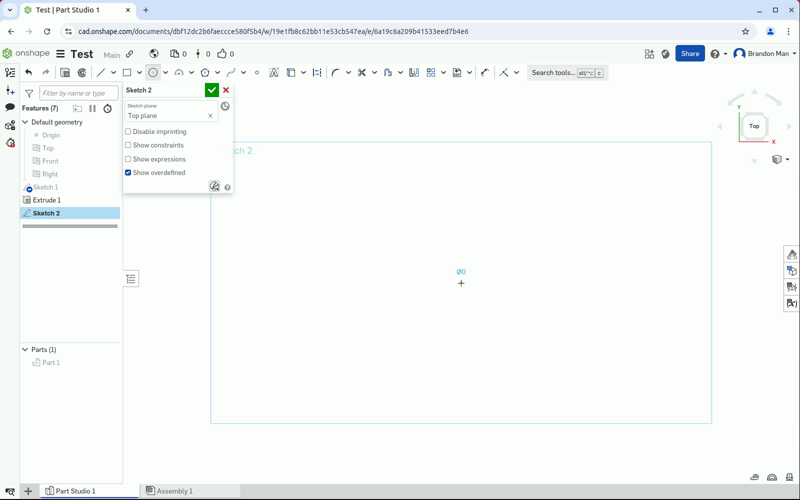
mouse_move(522, 282)
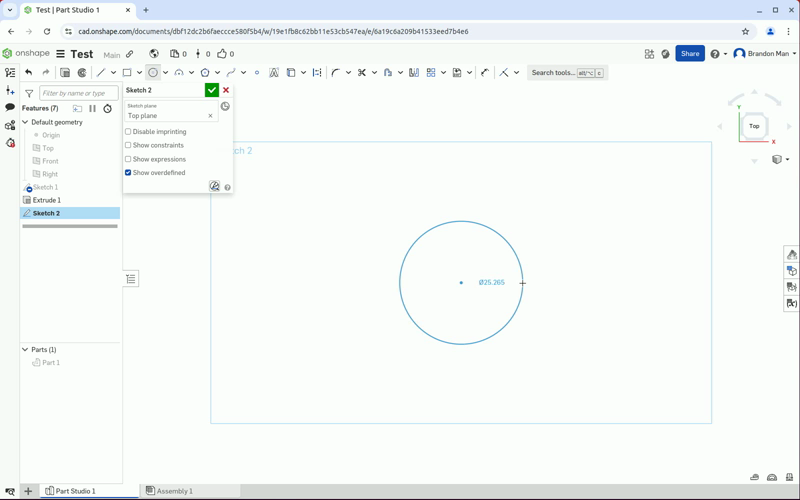
click(522, 282)
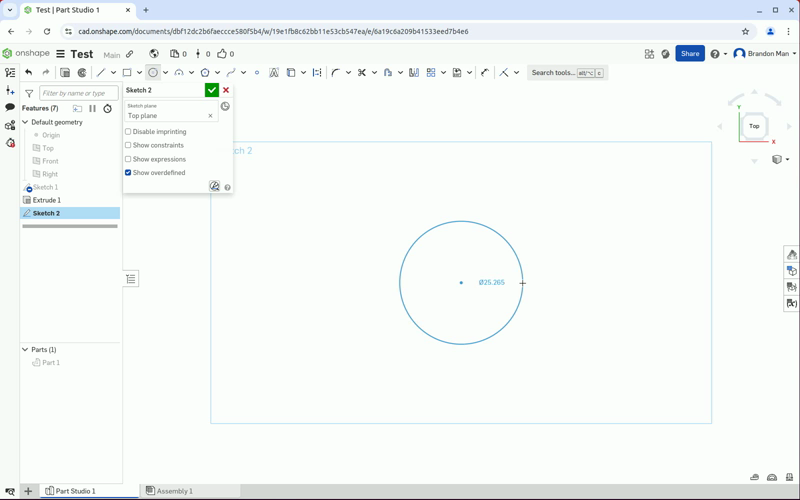
key(esc)
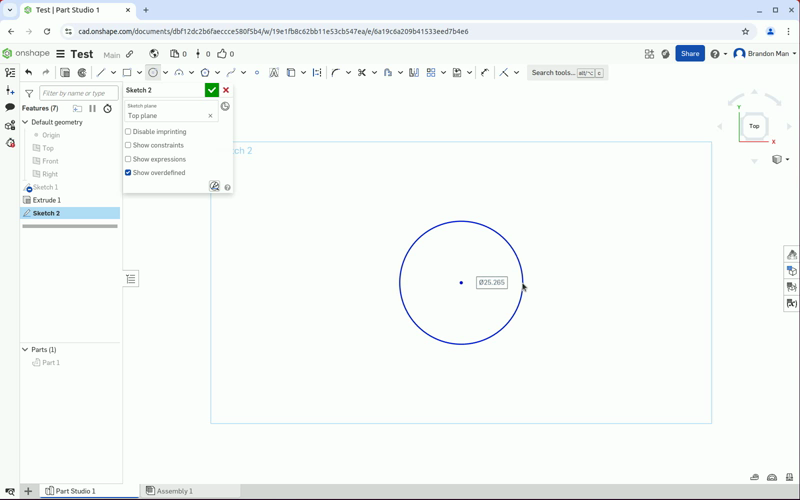
key(c)
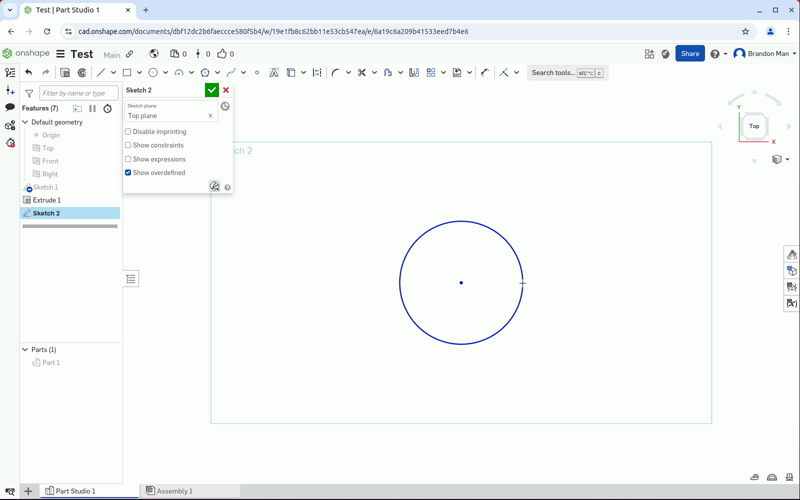
key_down(shift)
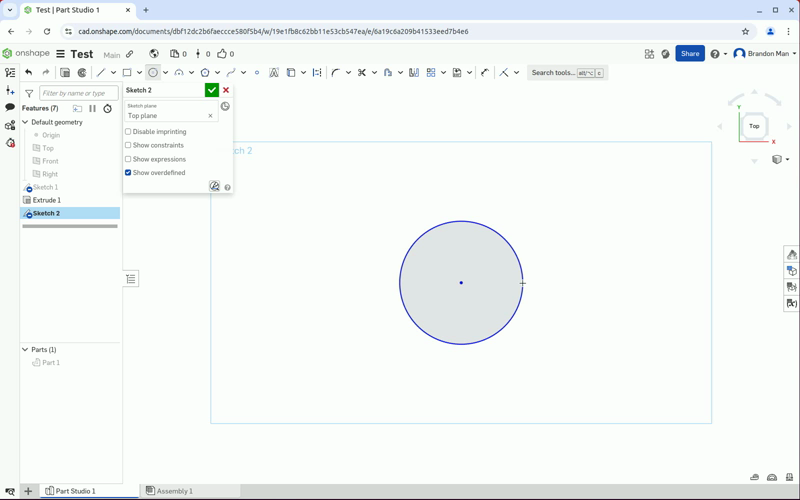
mouse_move(461, 282)
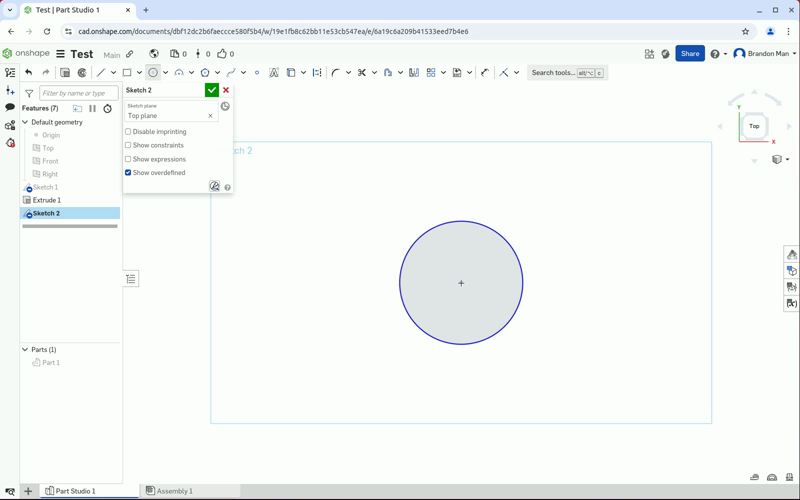
click(461, 282)
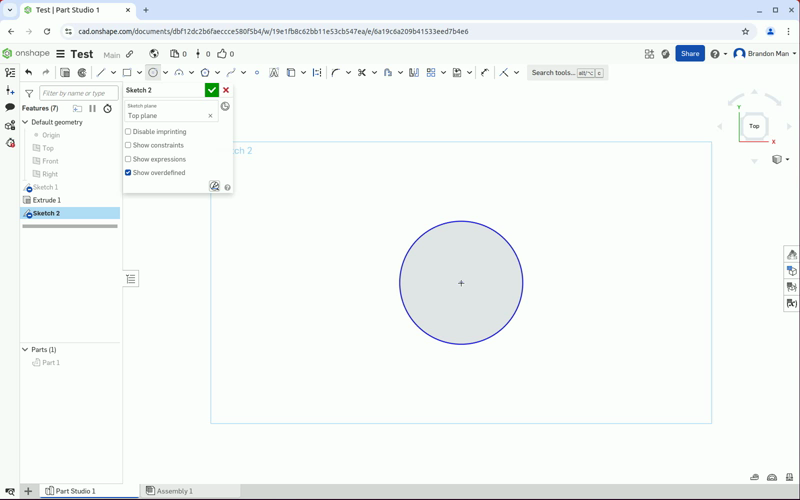
key_up(shift)
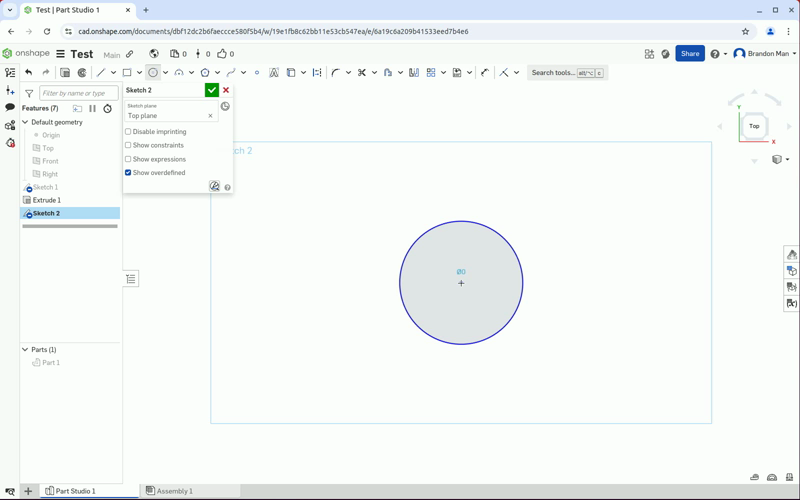
mouse_move(467, 282)
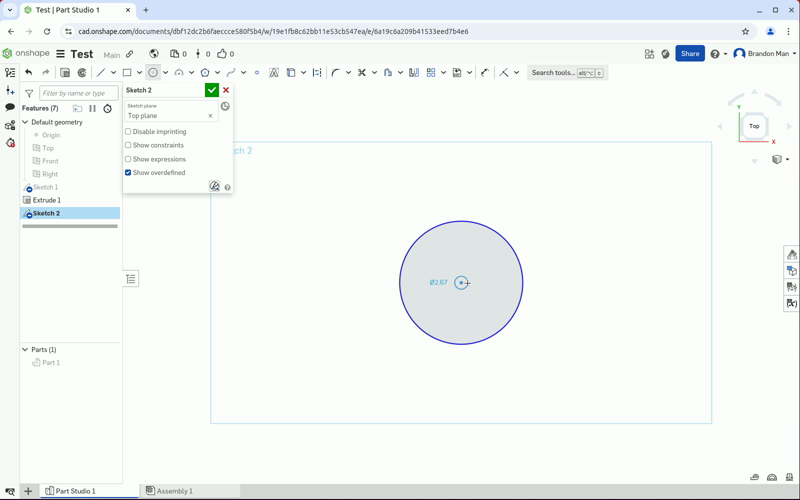
click(467, 282)
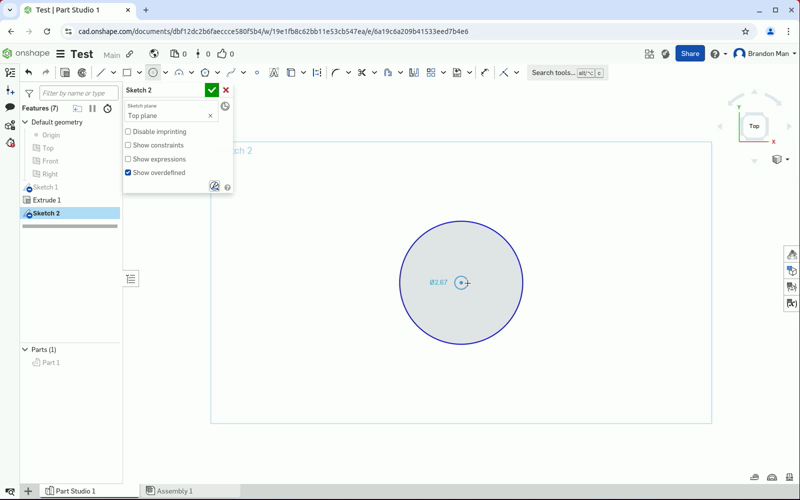
key(esc)
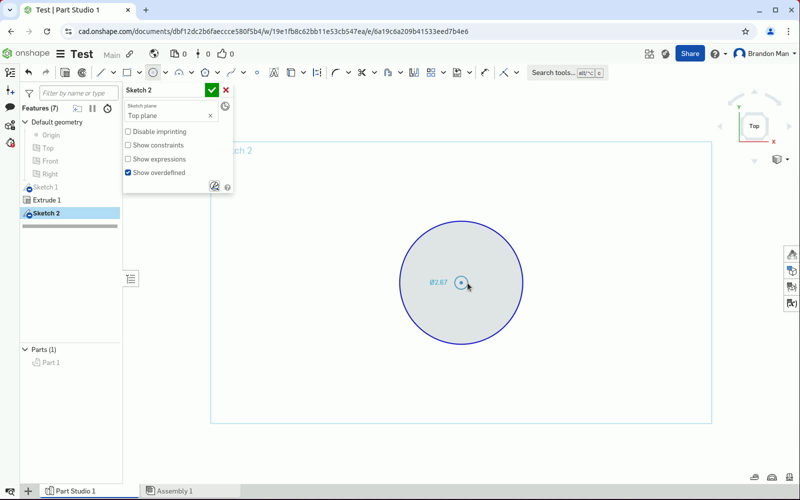
mouse_move(469, 252)
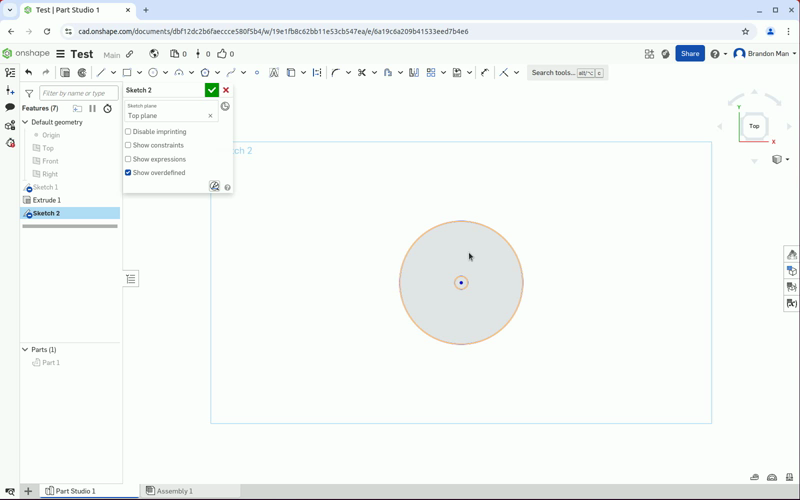
click(469, 252)
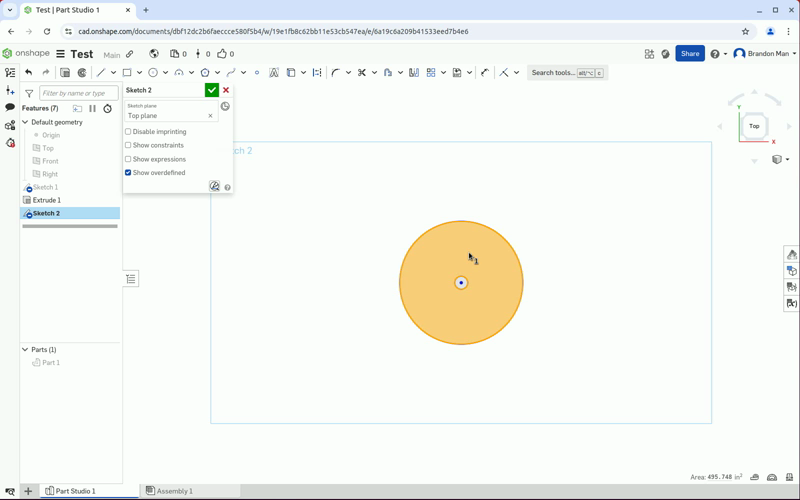
mouse_move(73, 352)
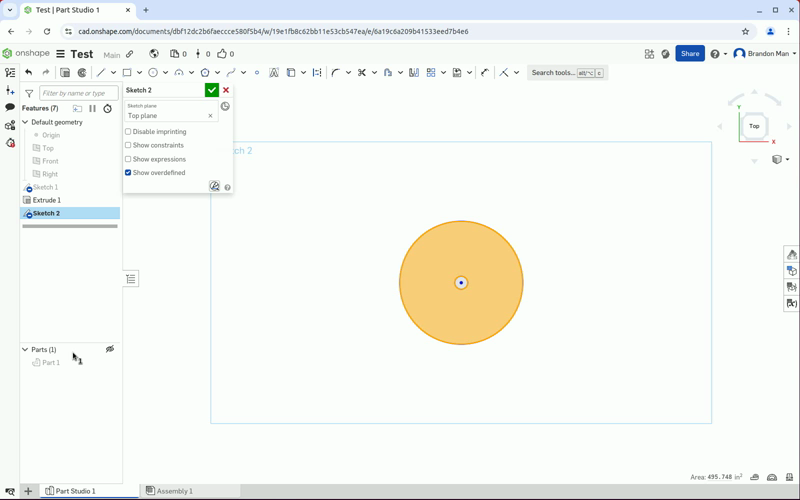
key(shift+y)
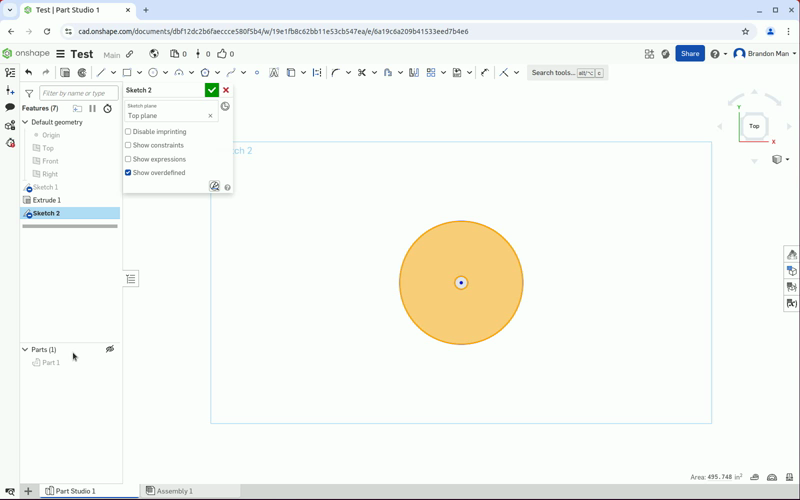
key(shift+e)
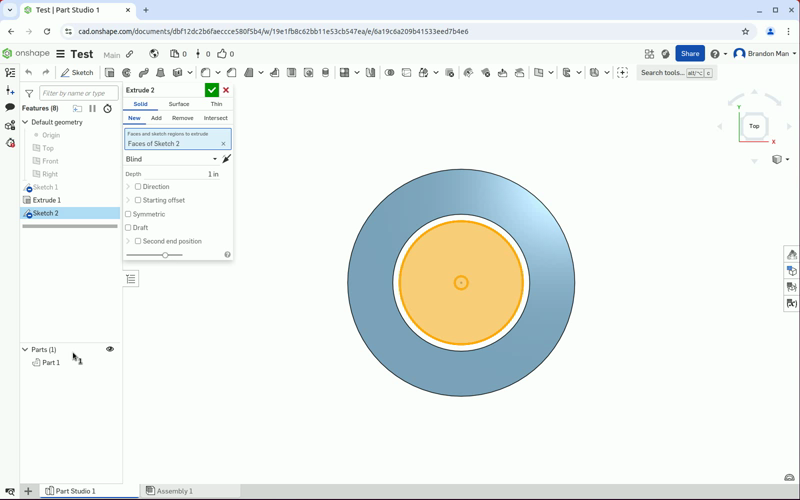
mouse_move(143, 106)
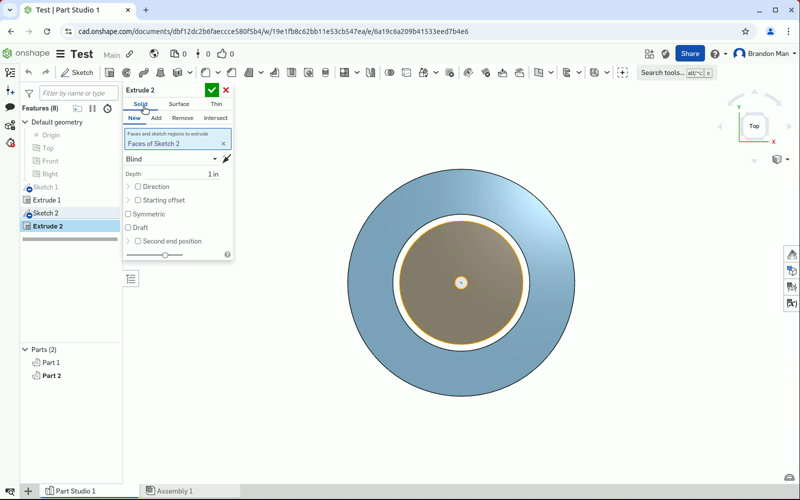
click(143, 106)
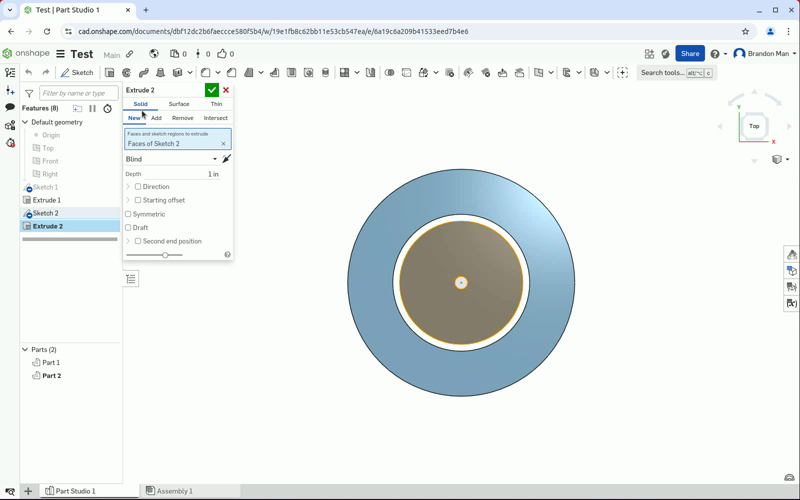
mouse_move(137, 120)
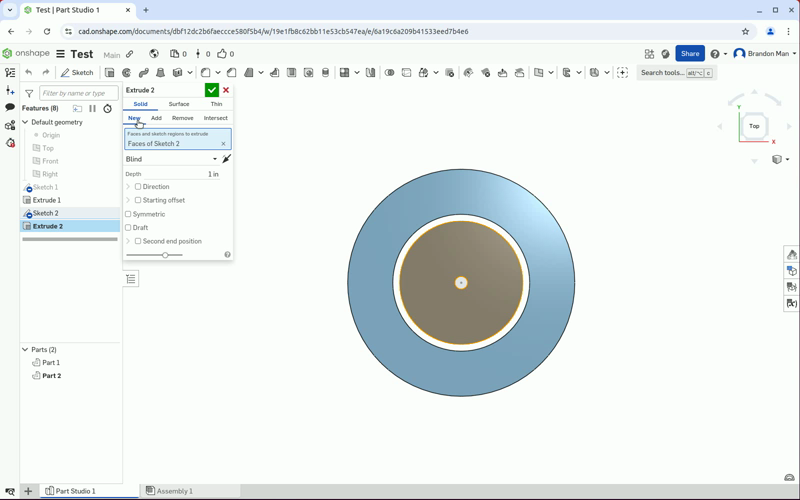
click(137, 120)
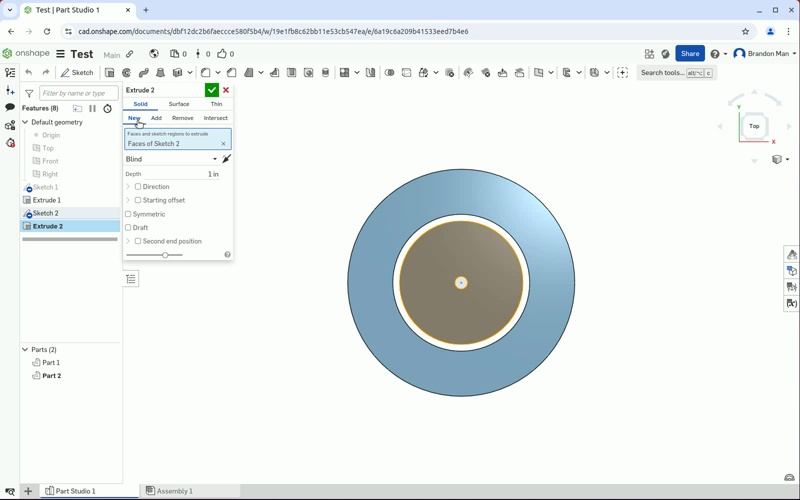
key(tab, 4)
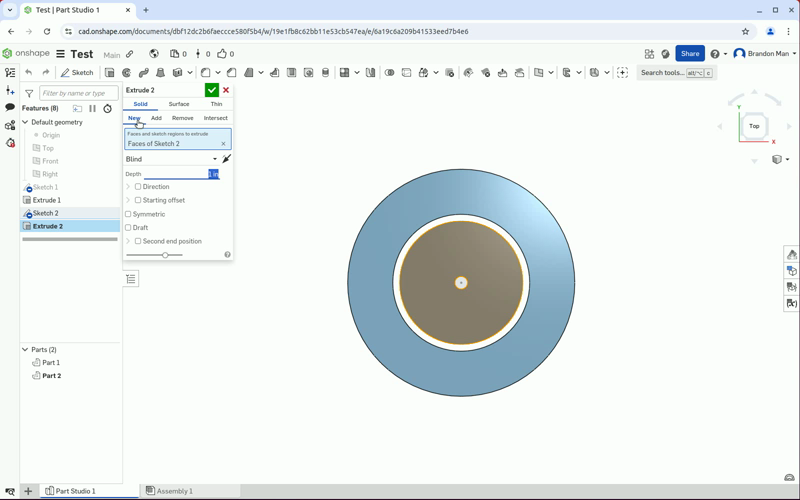
text(1.685)
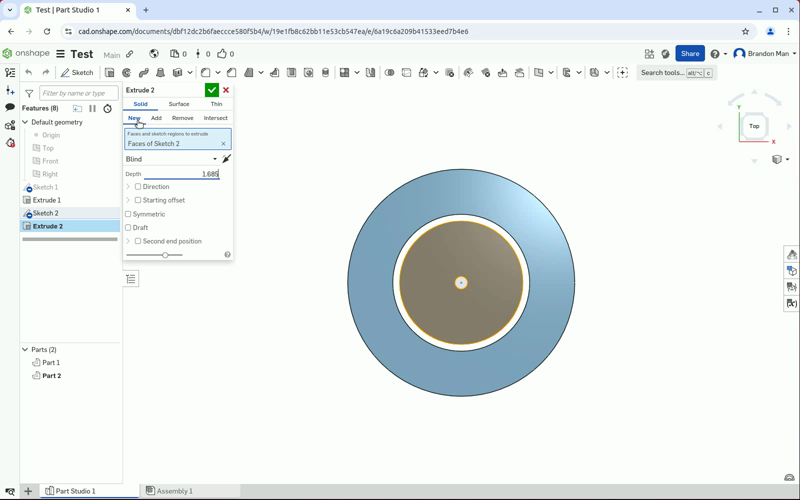
key(enter)
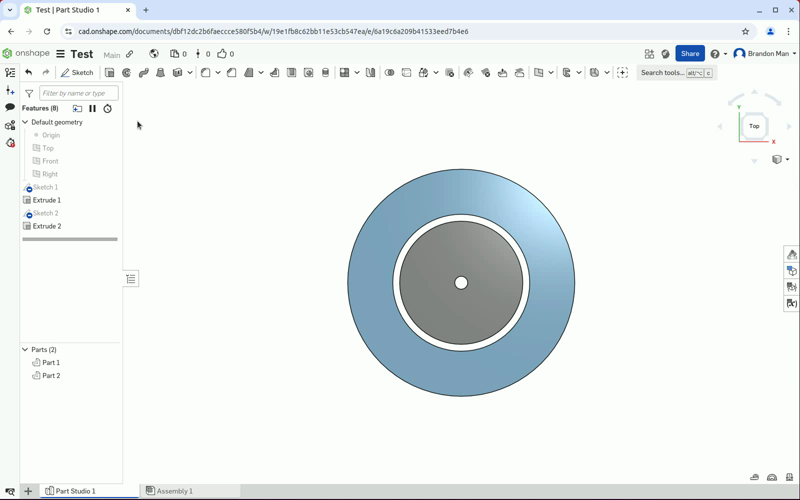
key(shift+h)
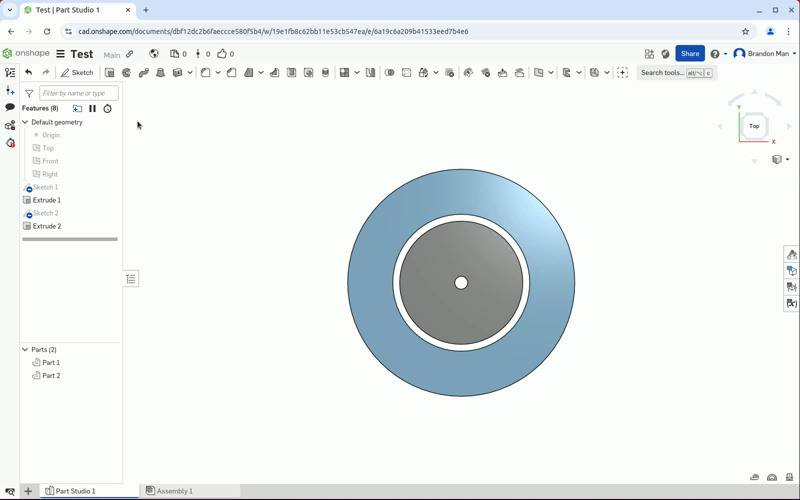
key(shift+h)
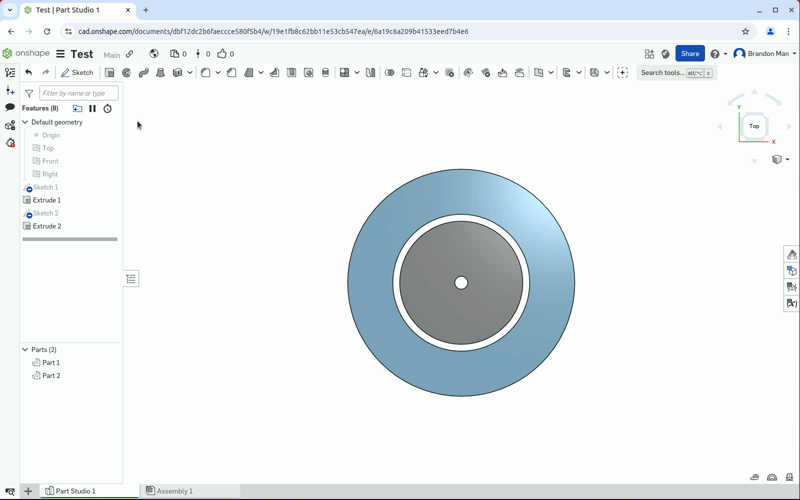
mouse_move(73, 189)
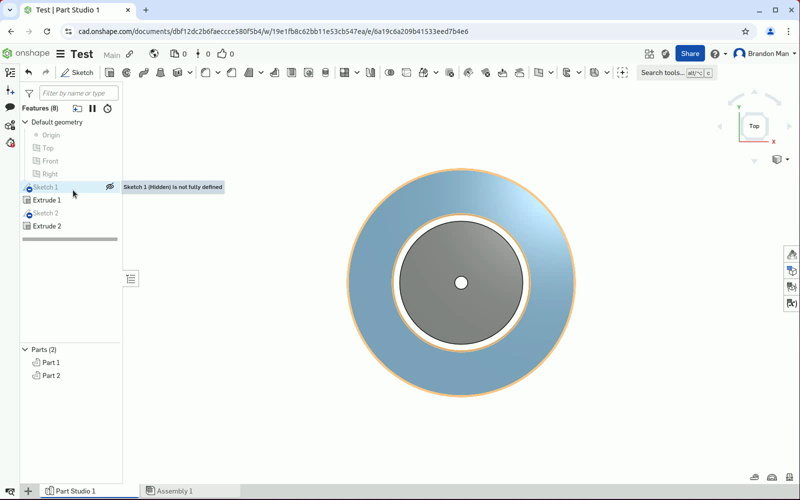
click(73, 189)
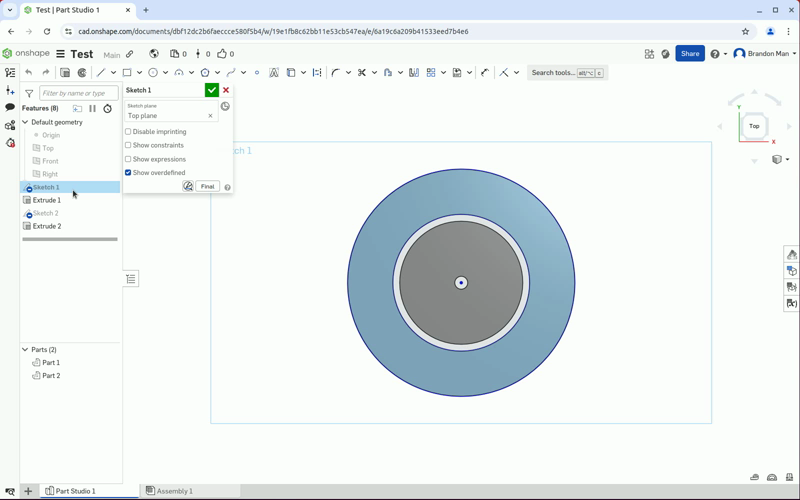
mouse_move(229, 92)
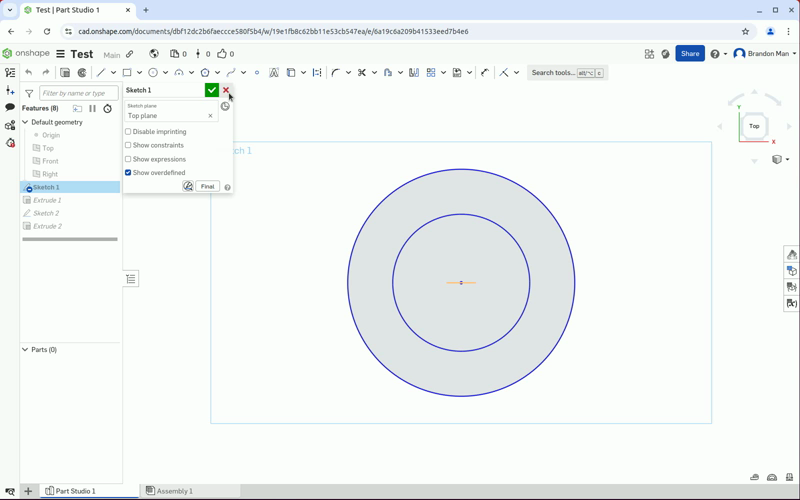
click(229, 92)
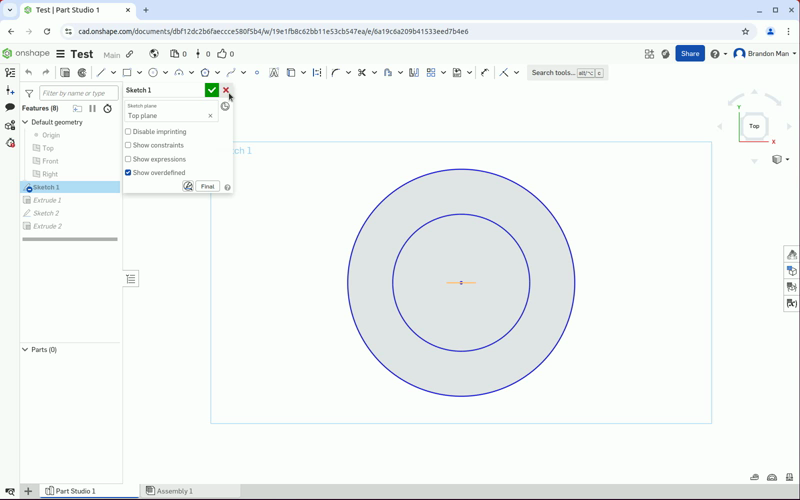
key(shift+s)
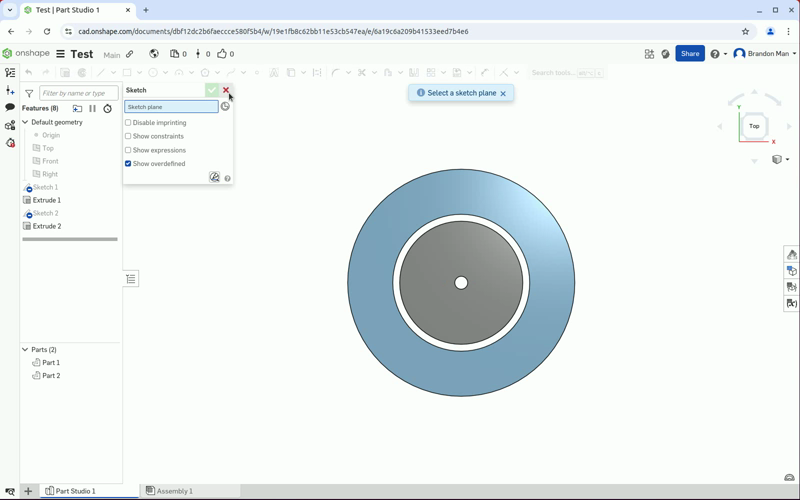
mouse_move(73, 150)
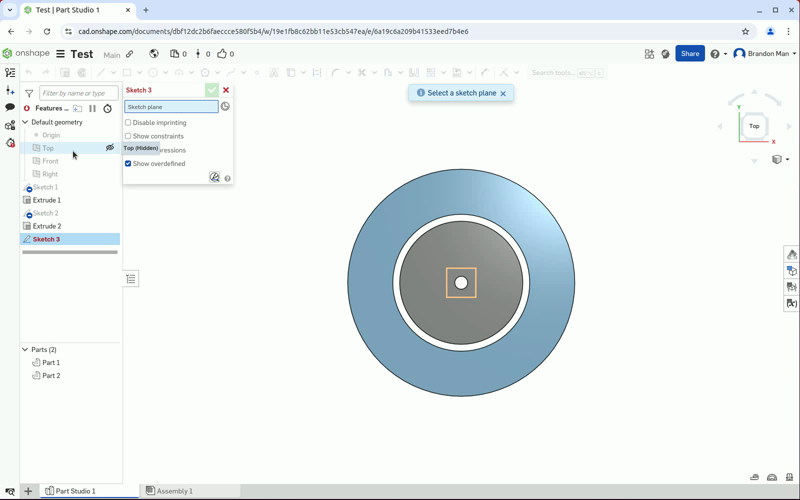
click(73, 150)
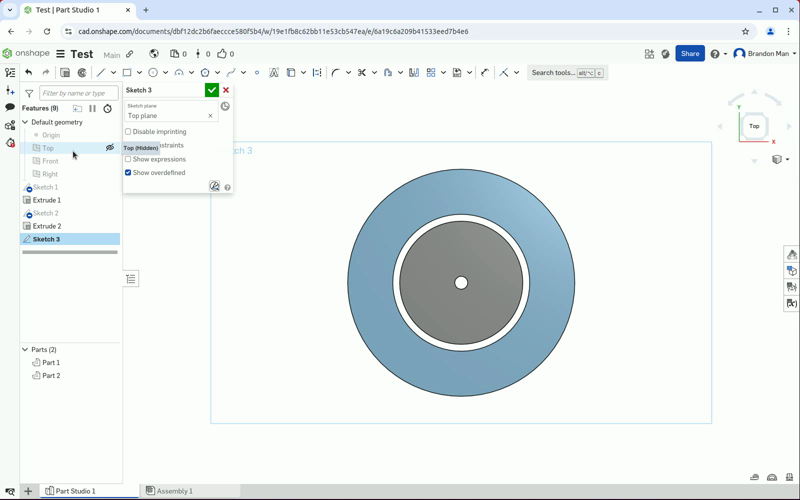
mouse_move(73, 352)
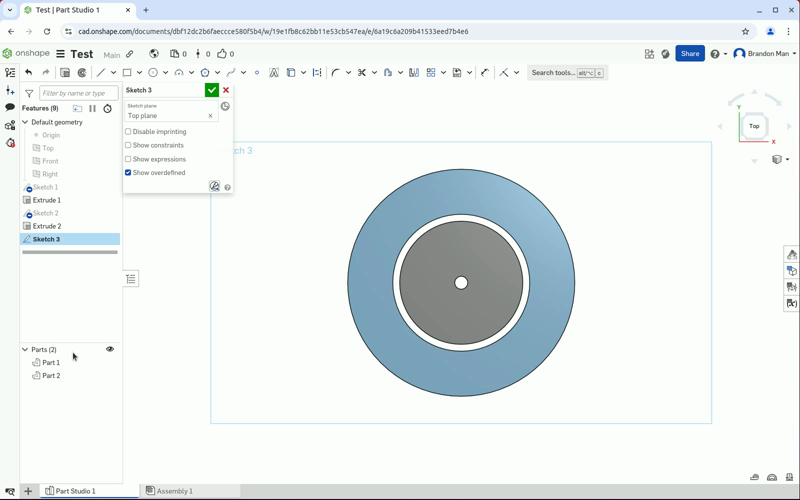
key(y)
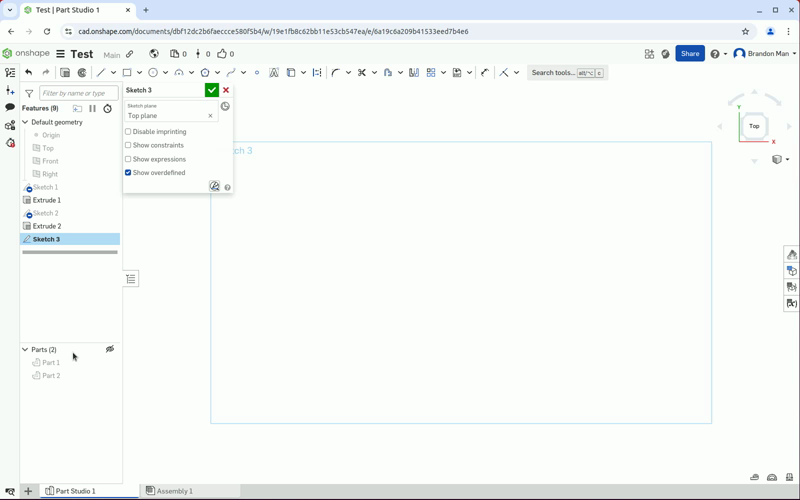
key(c)
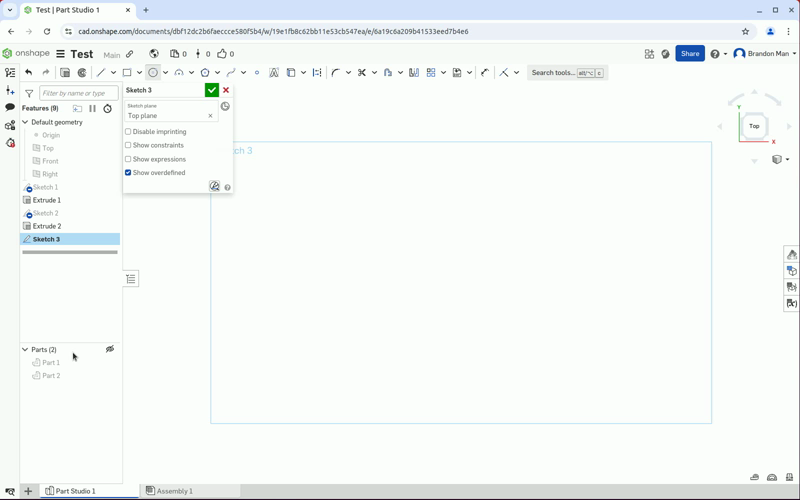
key_down(shift)
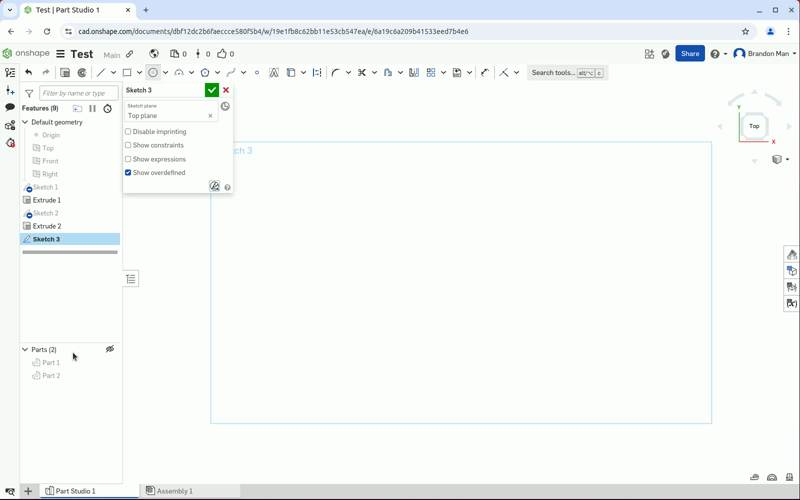
mouse_move(461, 282)
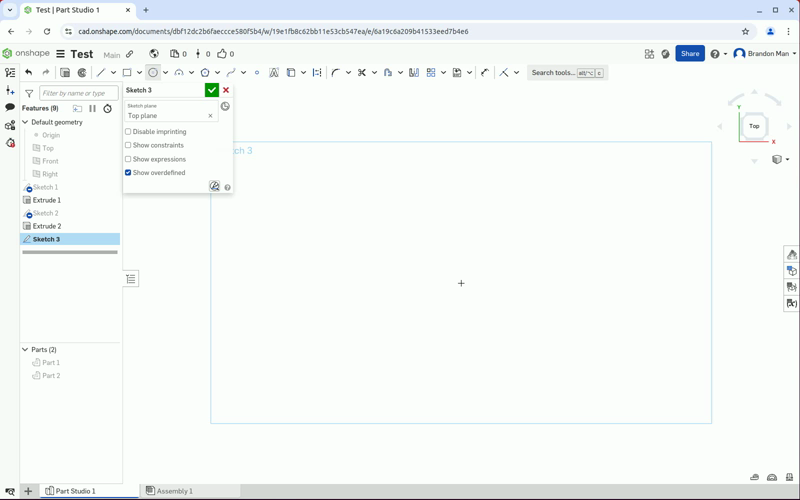
click(461, 282)
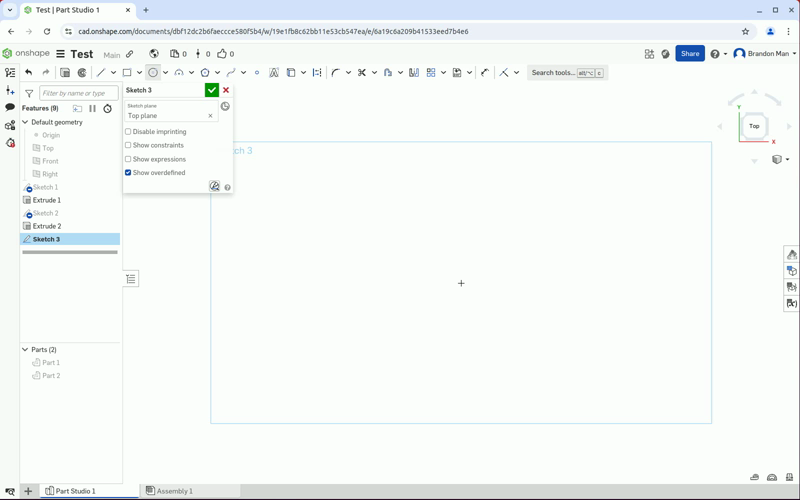
key_up(shift)
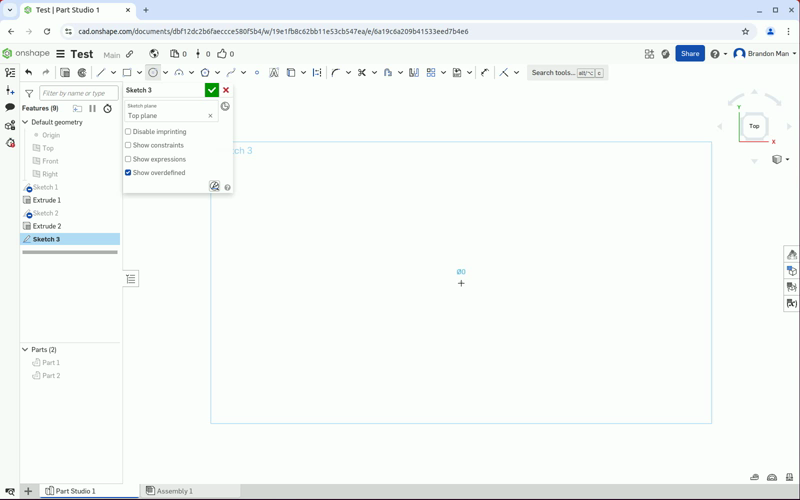
mouse_move(531, 282)
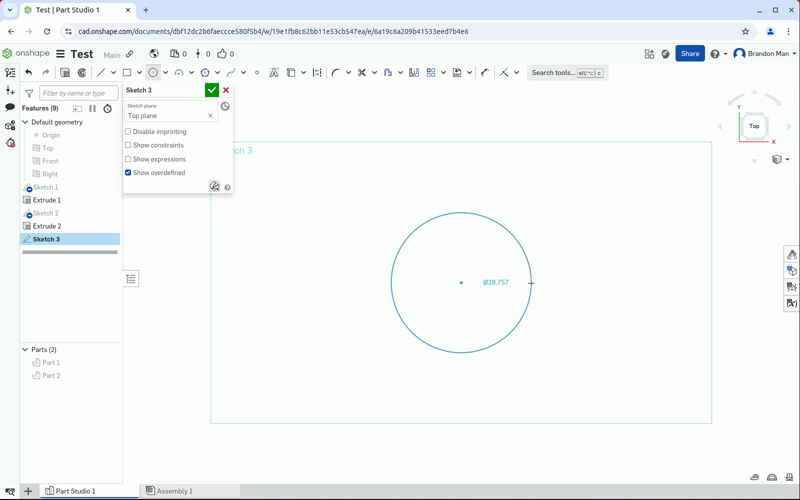
click(531, 282)
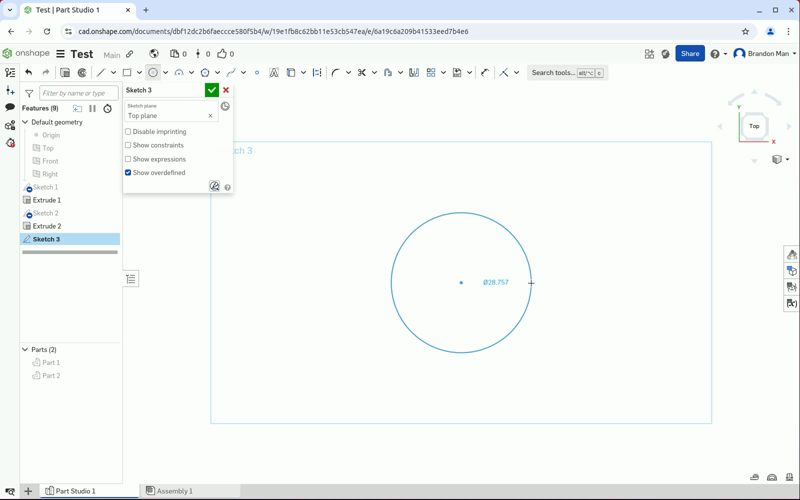
key(esc)
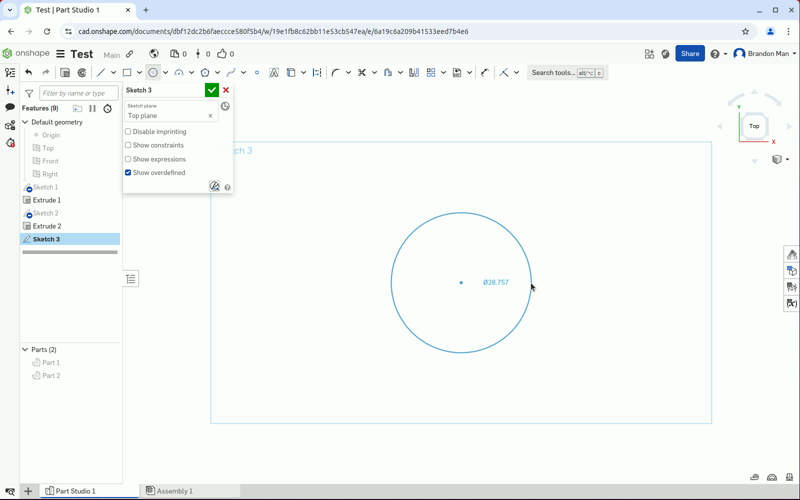
key(c)
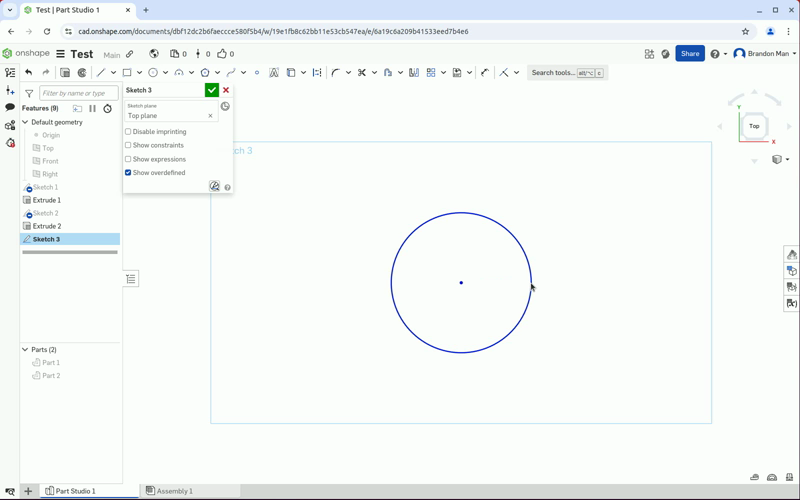
key_down(shift)
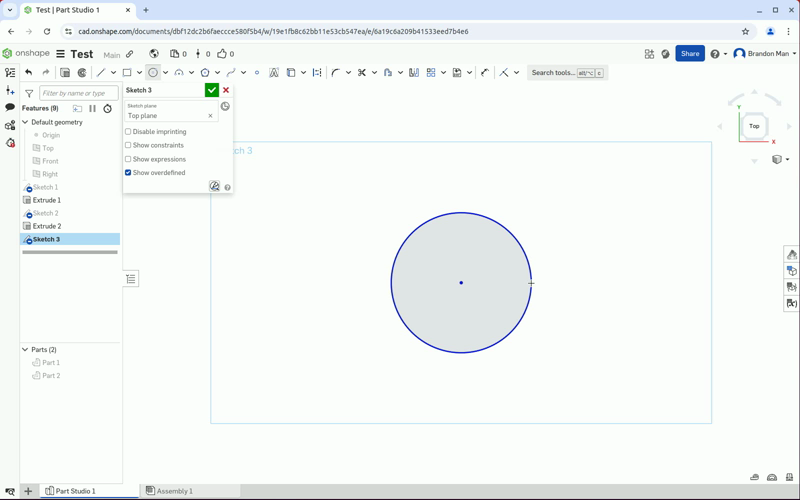
mouse_move(461, 282)
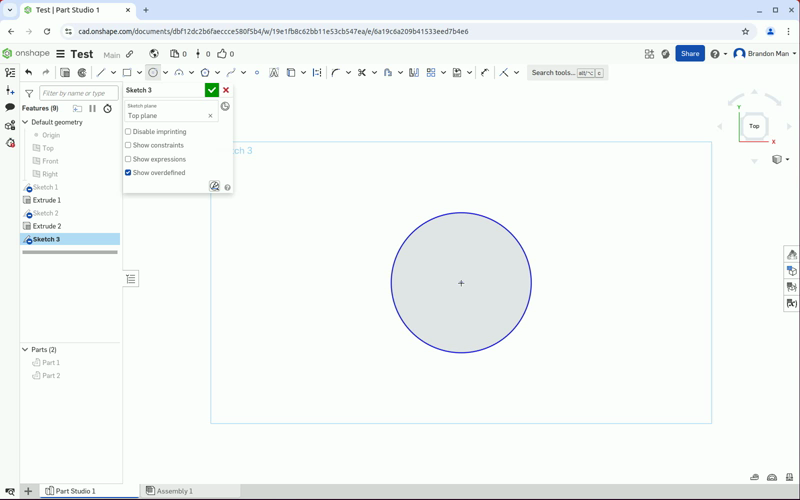
click(461, 282)
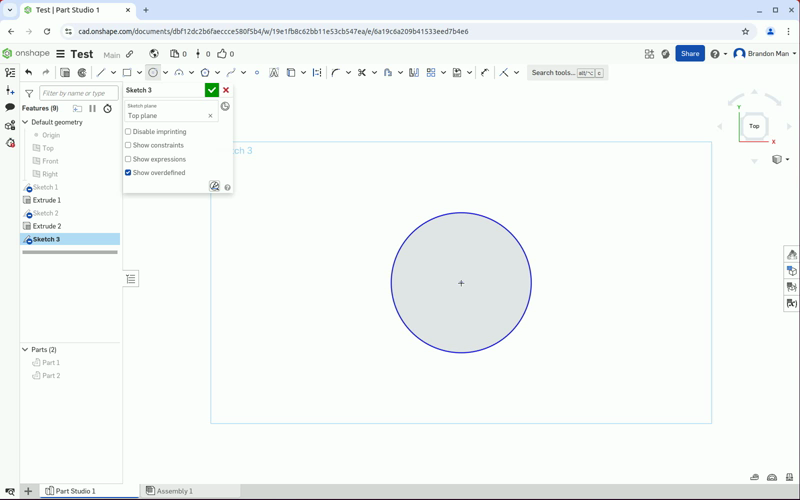
key_up(shift)
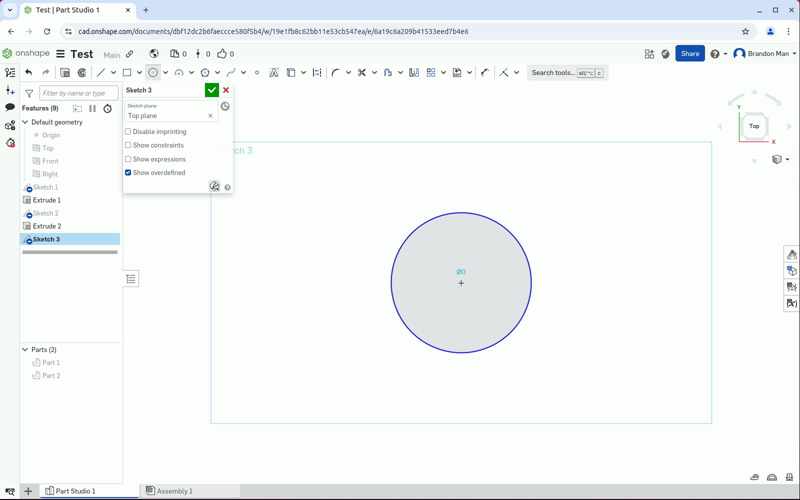
mouse_move(523, 282)
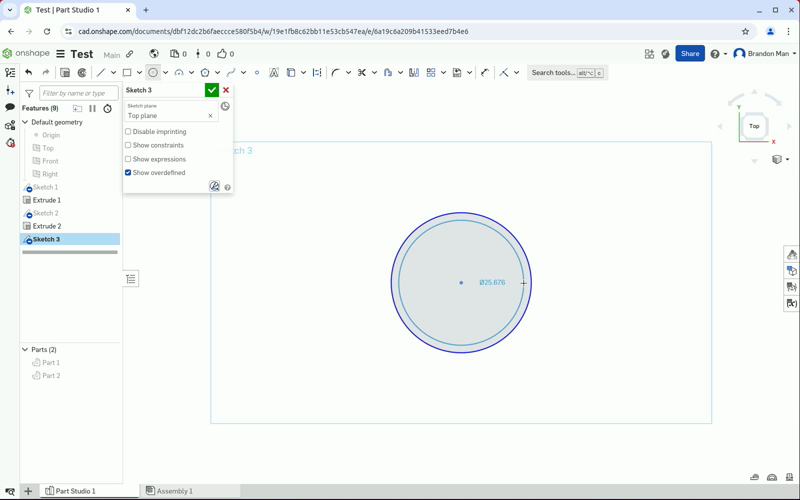
click(523, 282)
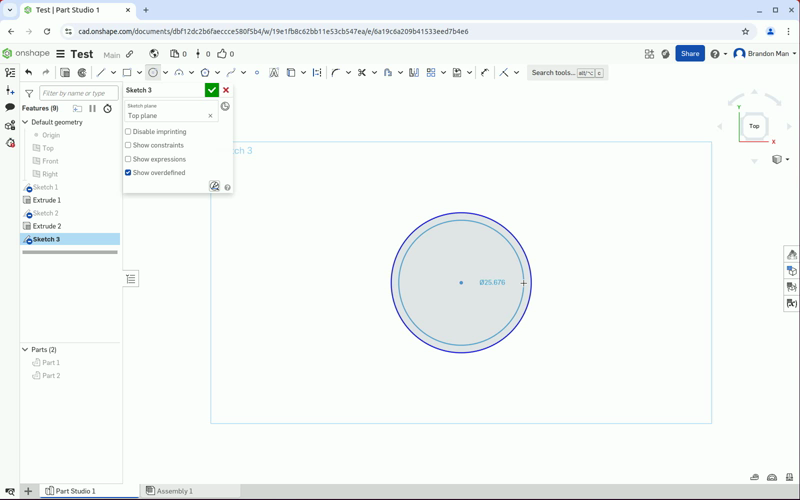
key(esc)
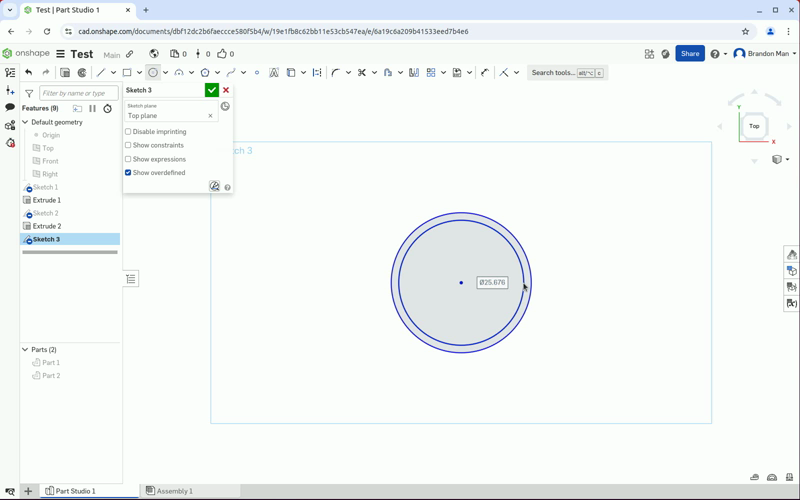
mouse_move(521, 256)
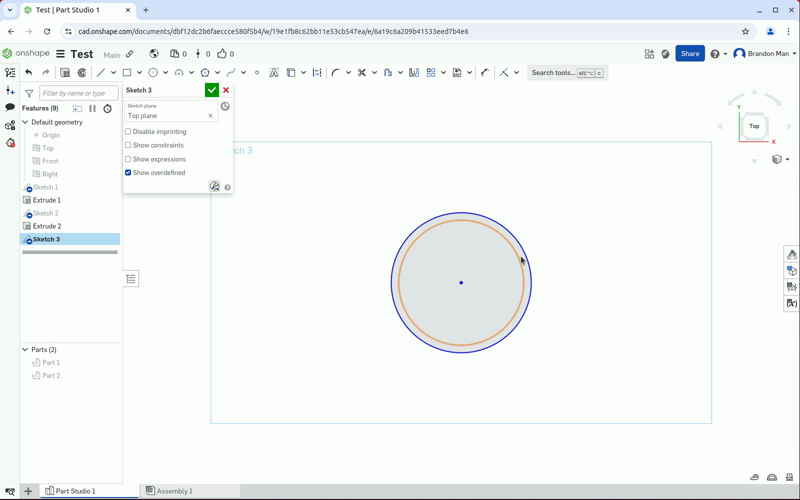
click(521, 256)
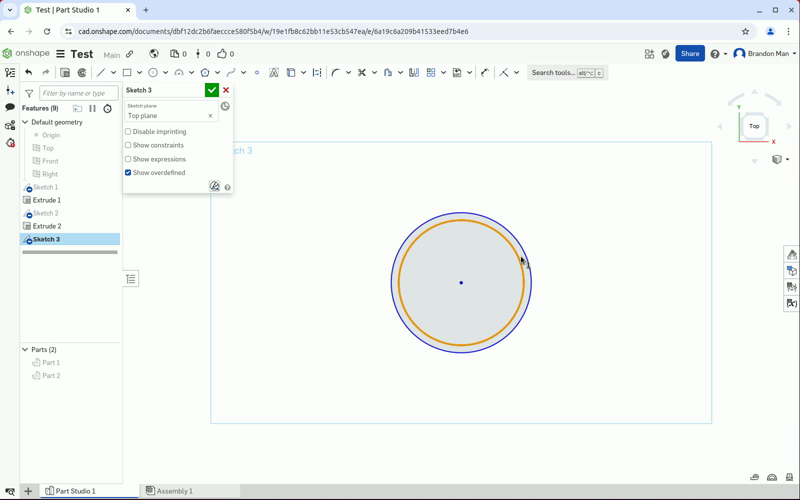
mouse_move(73, 352)
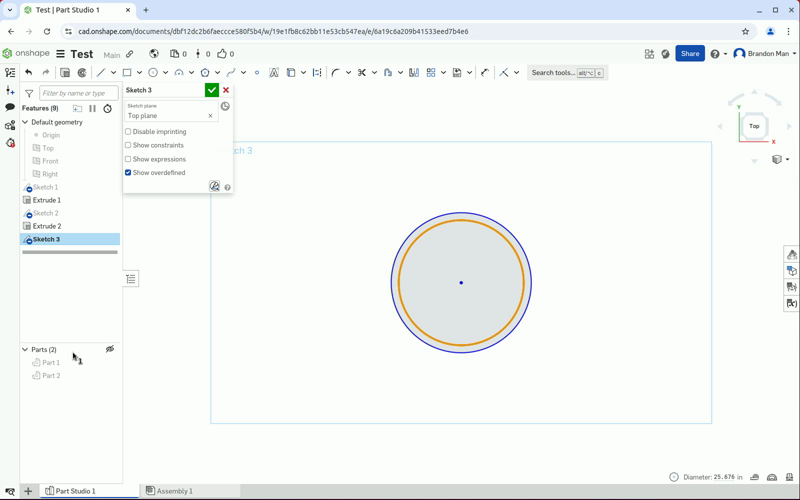
key(shift+y)
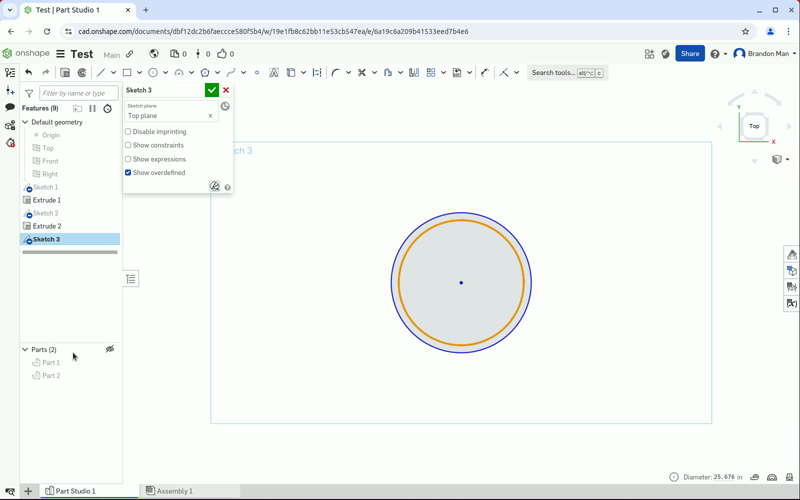
key(shift+e)
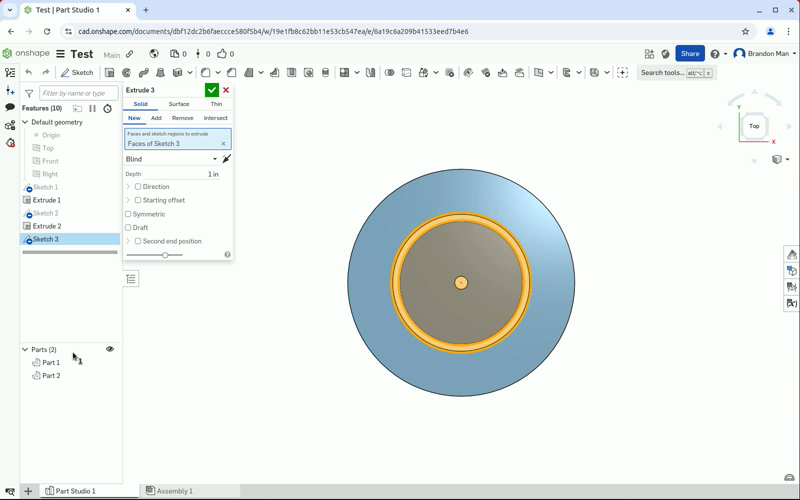
mouse_move(143, 106)
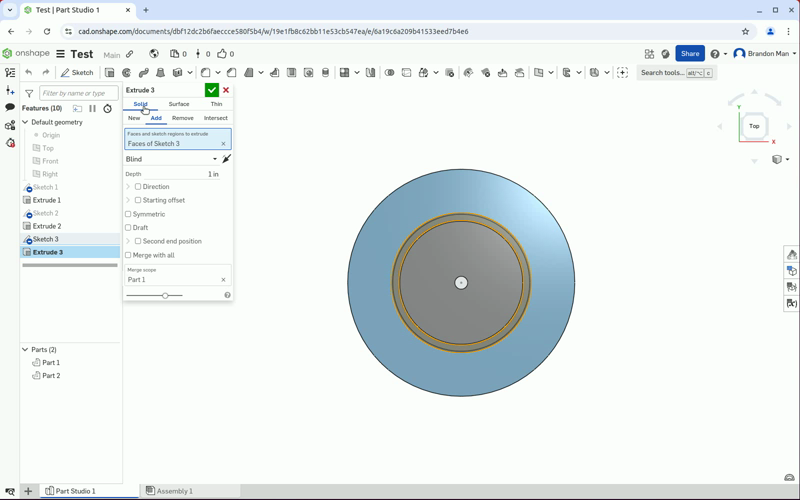
click(143, 106)
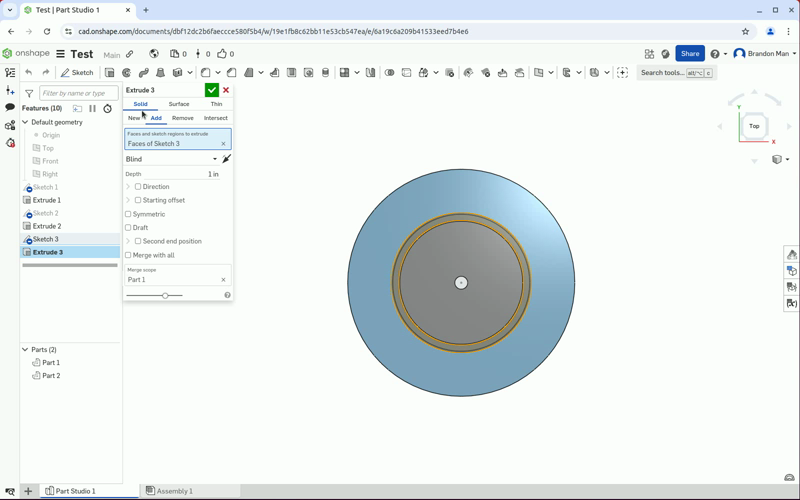
mouse_move(137, 120)
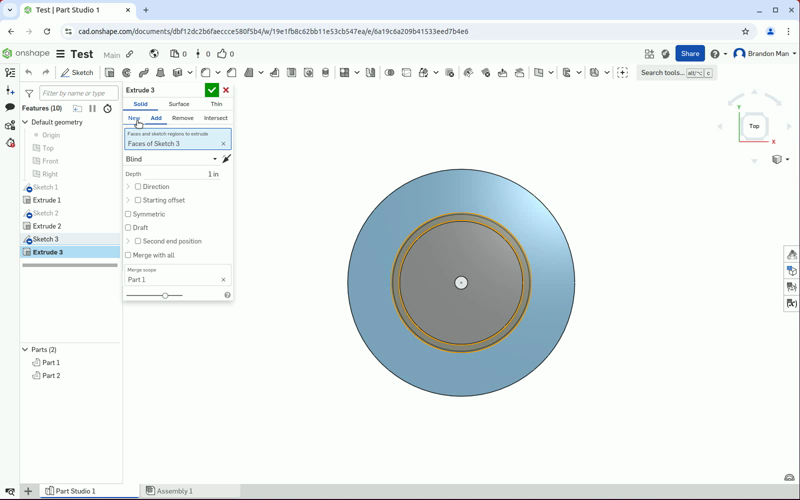
click(137, 120)
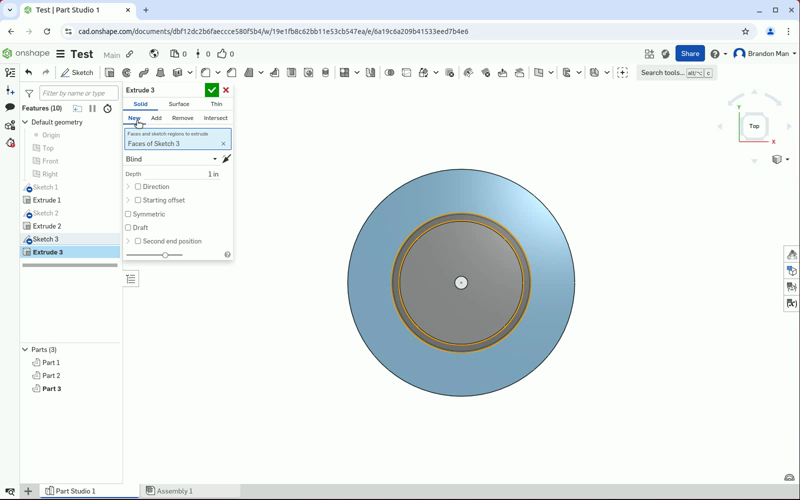
key(tab, 4)
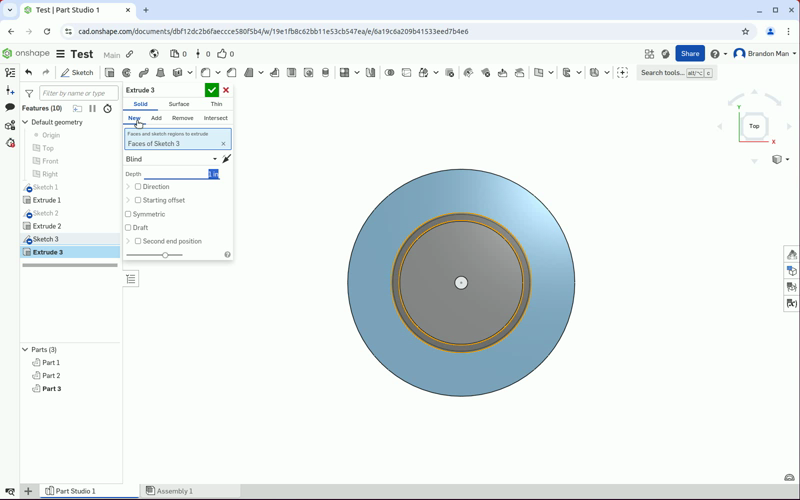
text(1.685)
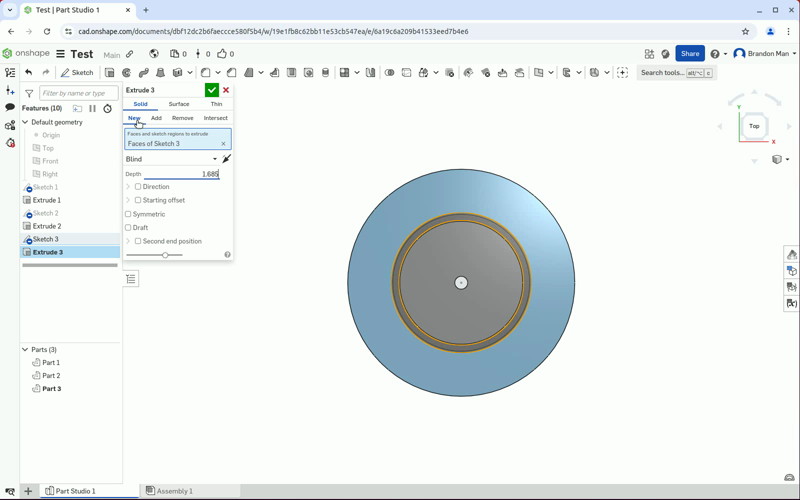
key(enter)
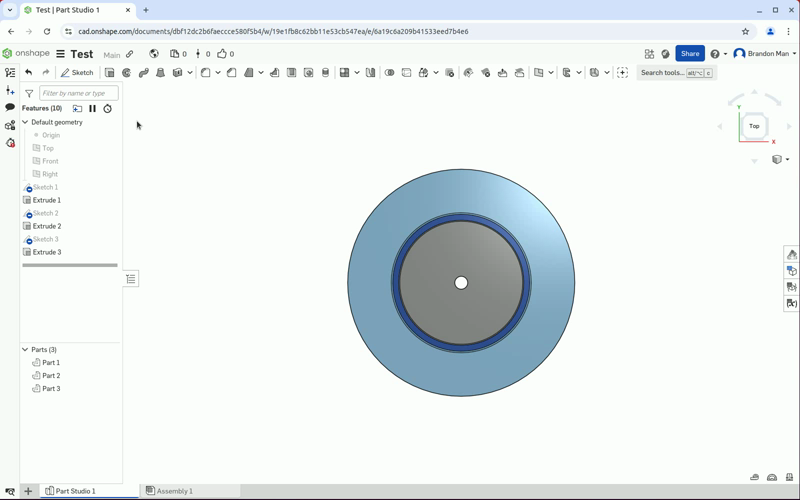
key(shift+h)
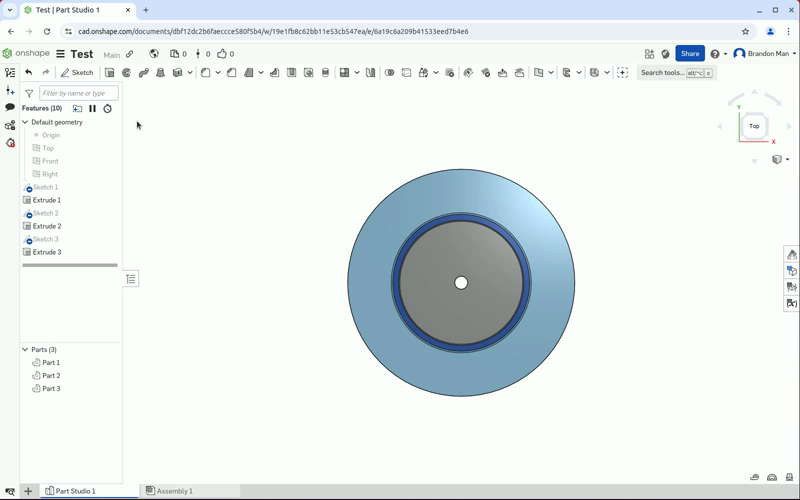
key(shift+h)
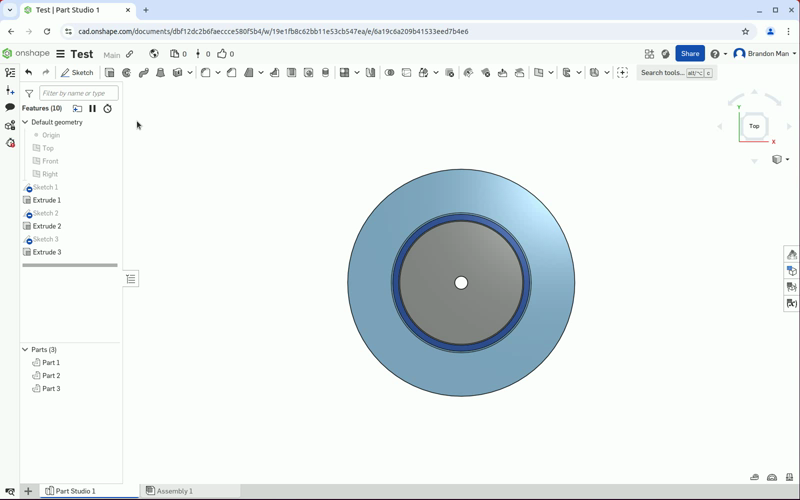
mouse_move(73, 189)
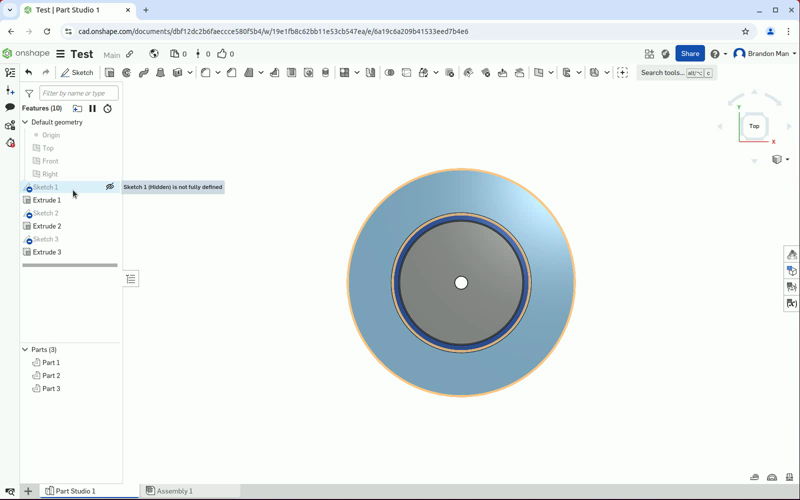
click(73, 189)
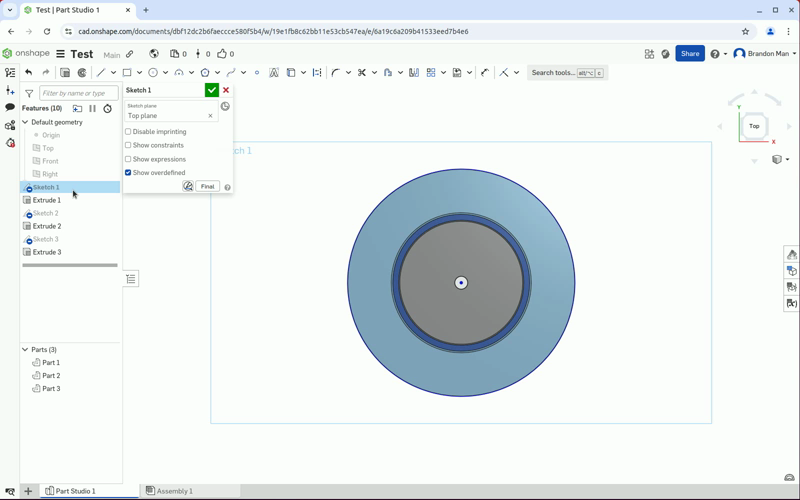
mouse_move(229, 92)
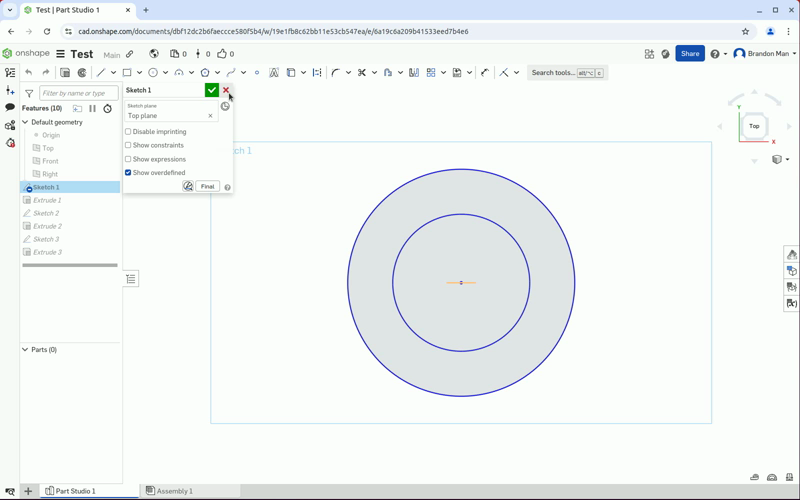
click(229, 92)
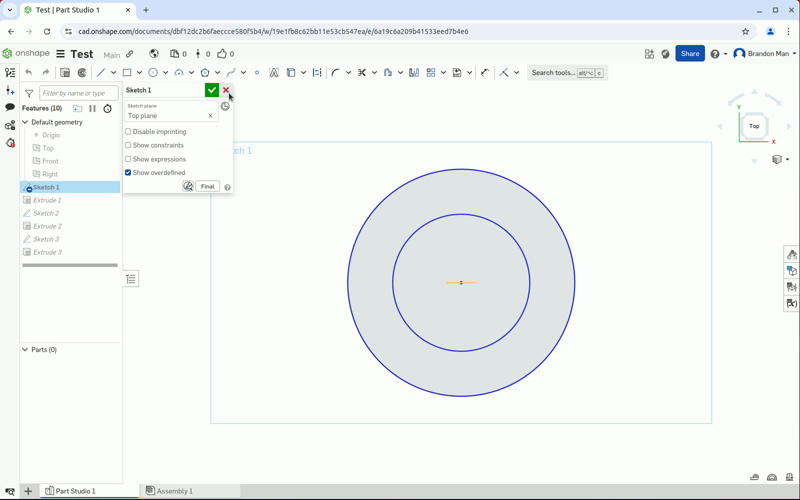
key(shift+s)
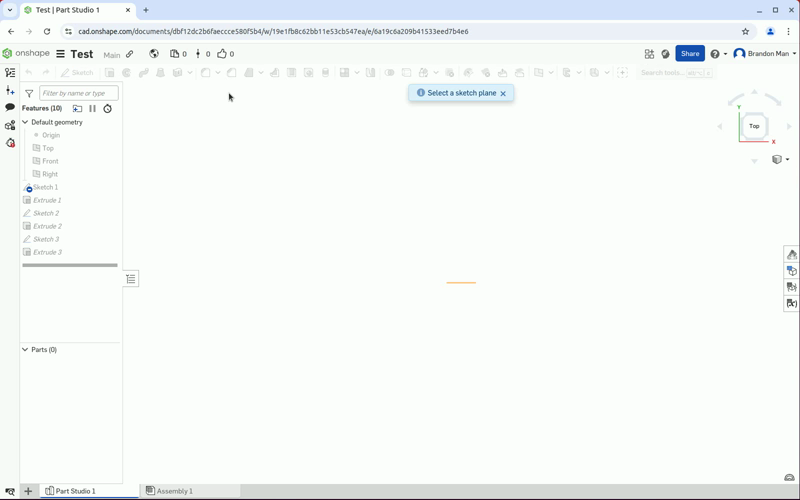
mouse_move(73, 150)
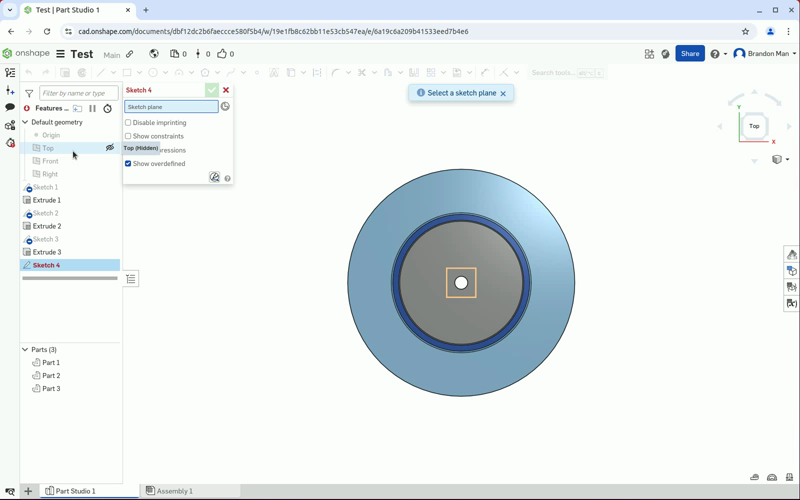
click(73, 150)
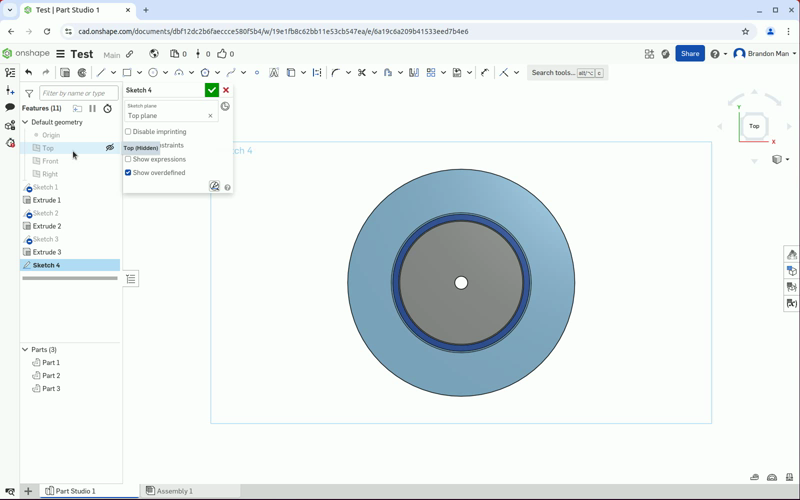
mouse_move(73, 352)
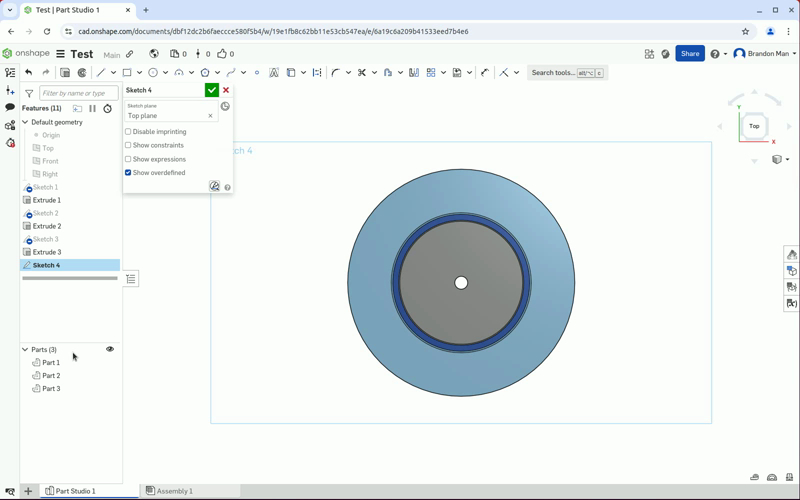
key(y)
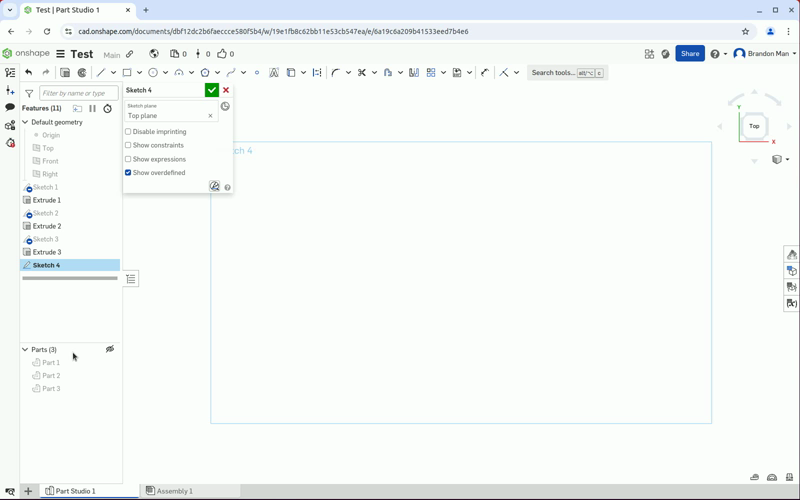
key(c)
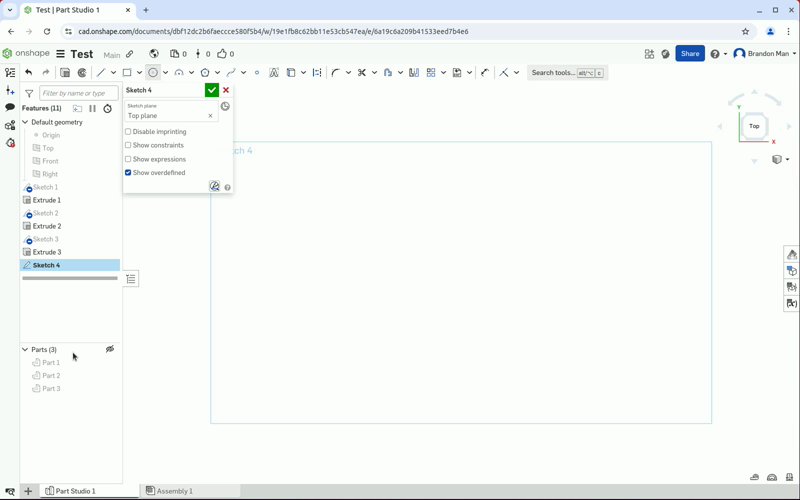
key_down(shift)
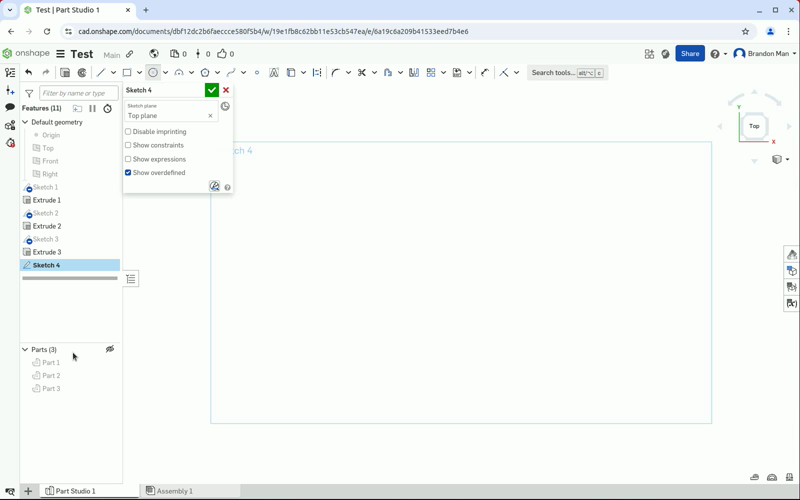
mouse_move(461, 282)
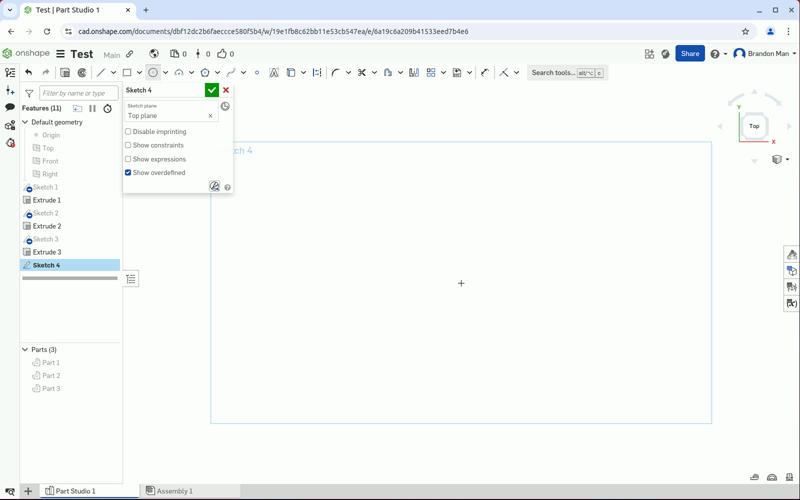
click(461, 282)
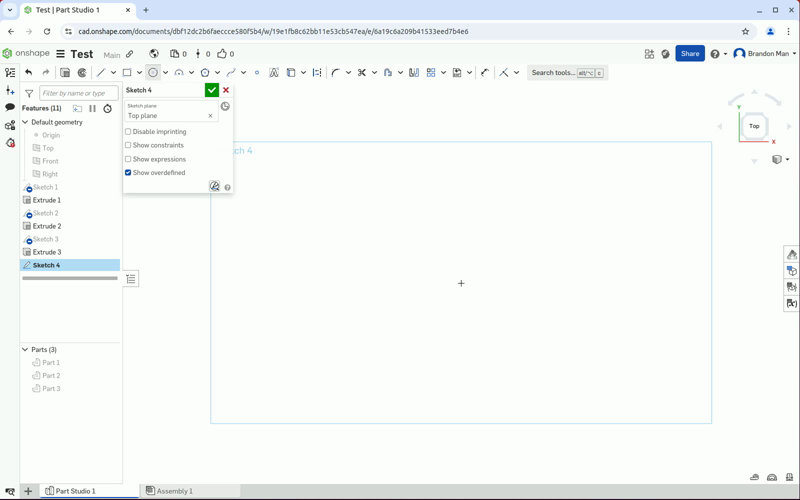
key_up(shift)
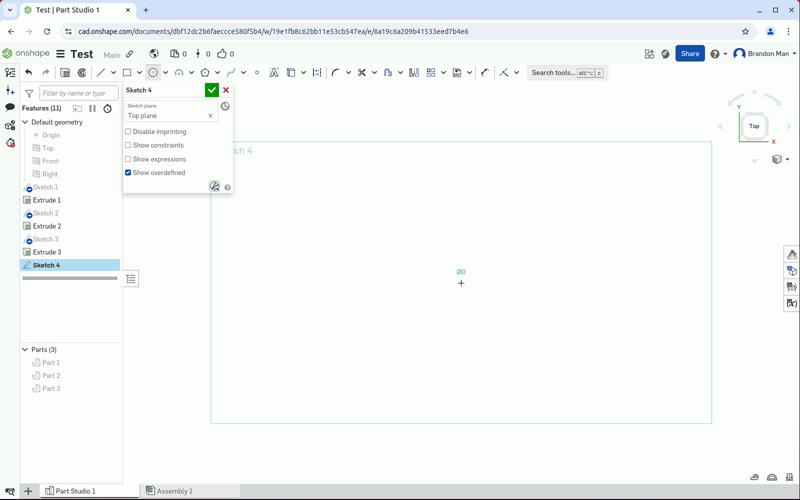
mouse_move(531, 282)
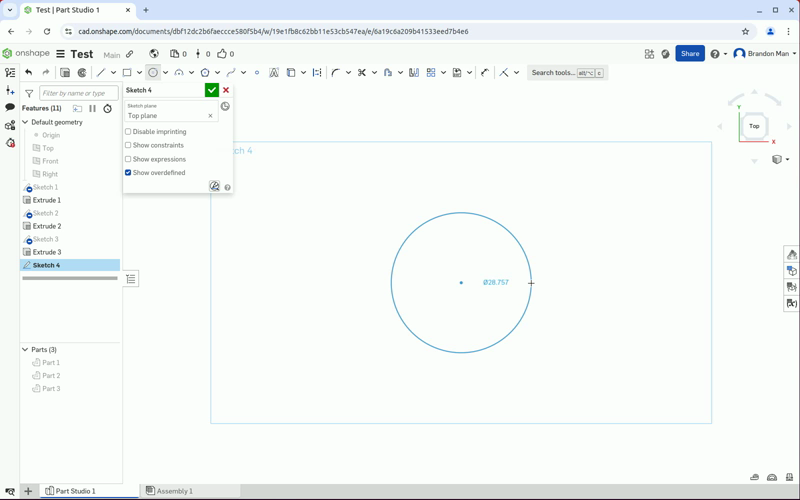
click(531, 282)
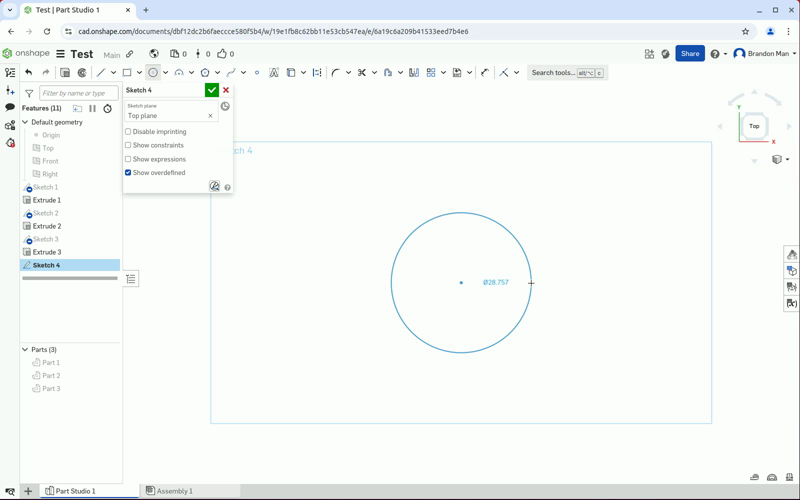
key(esc)
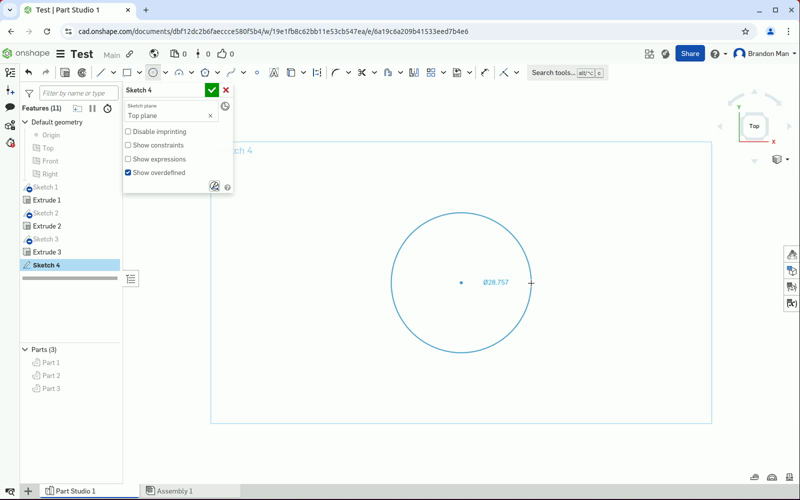
key(c)
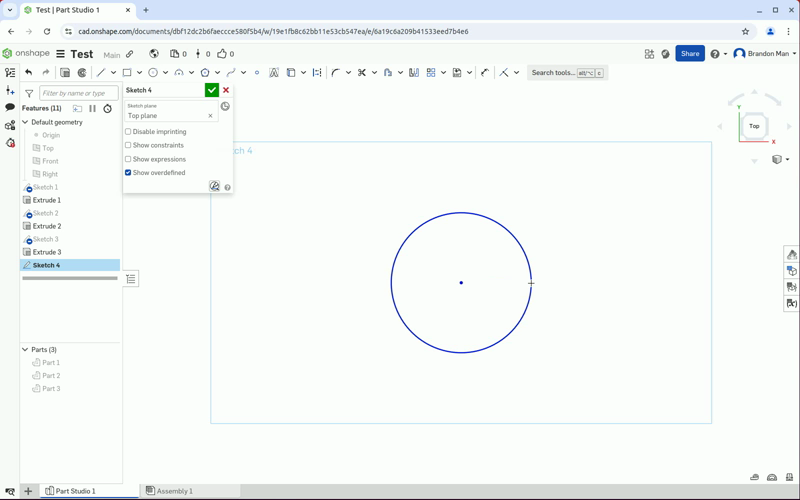
key_down(shift)
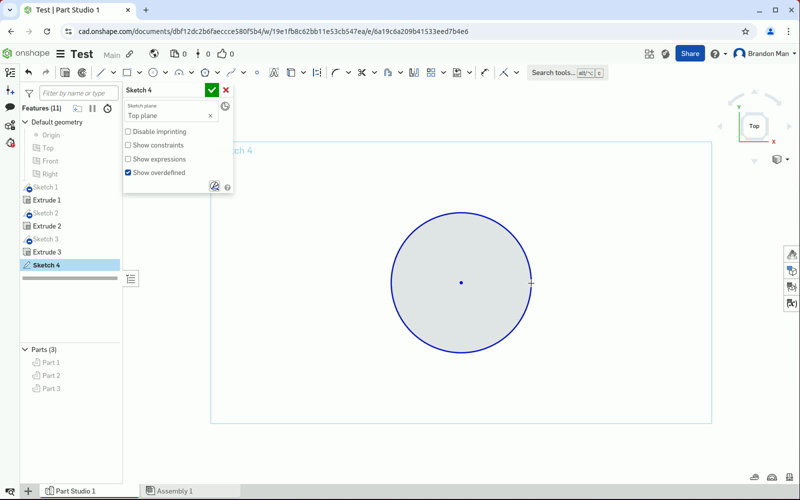
mouse_move(461, 282)
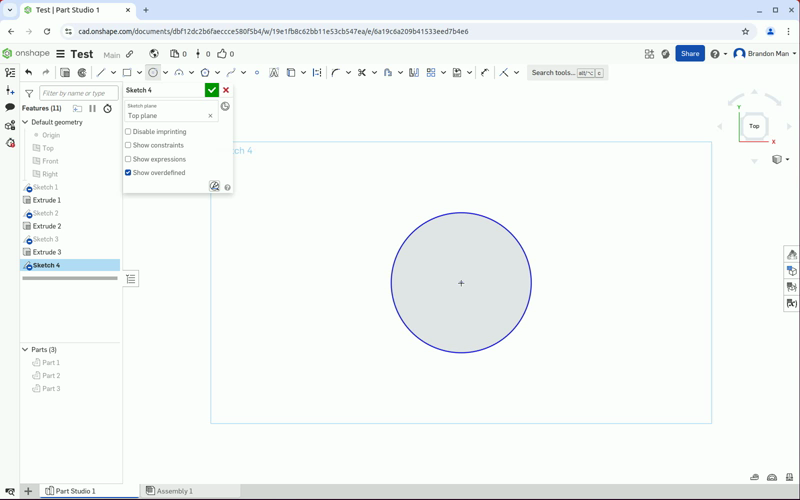
click(461, 282)
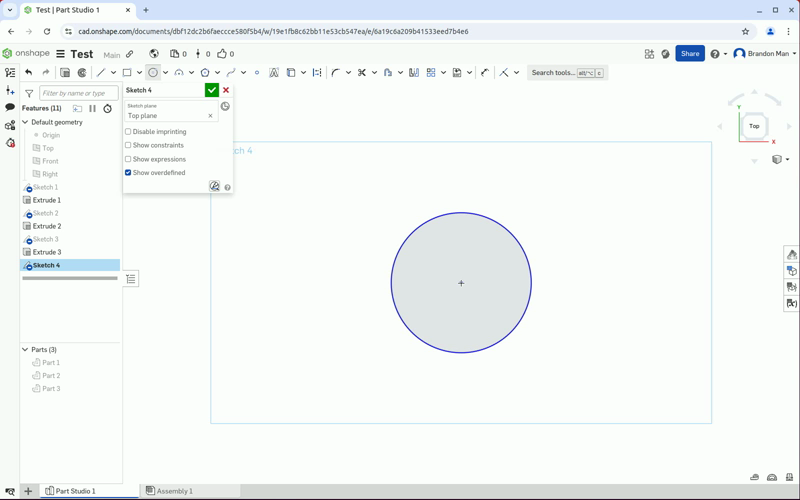
key_up(shift)
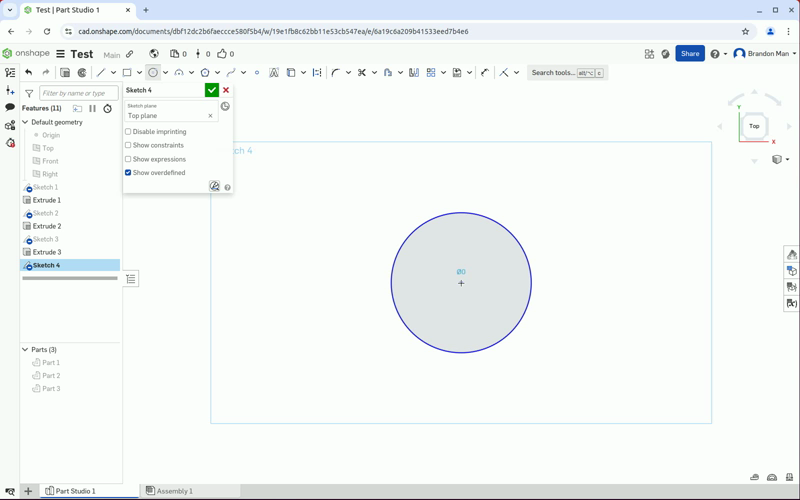
mouse_move(523, 282)
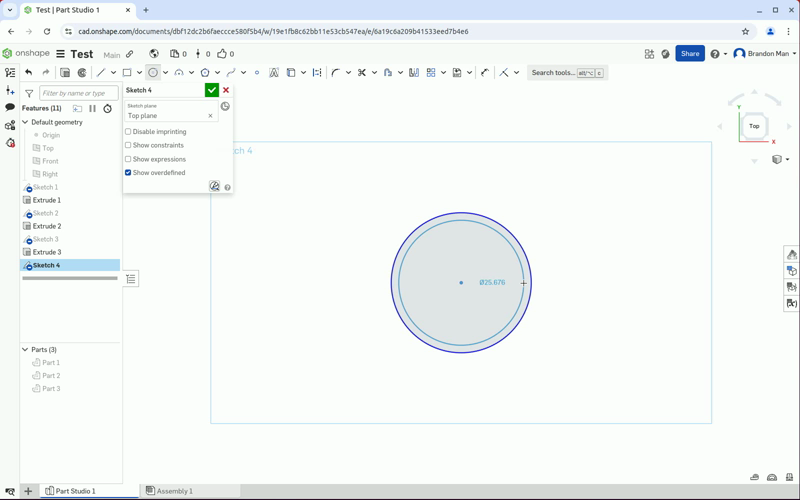
click(523, 282)
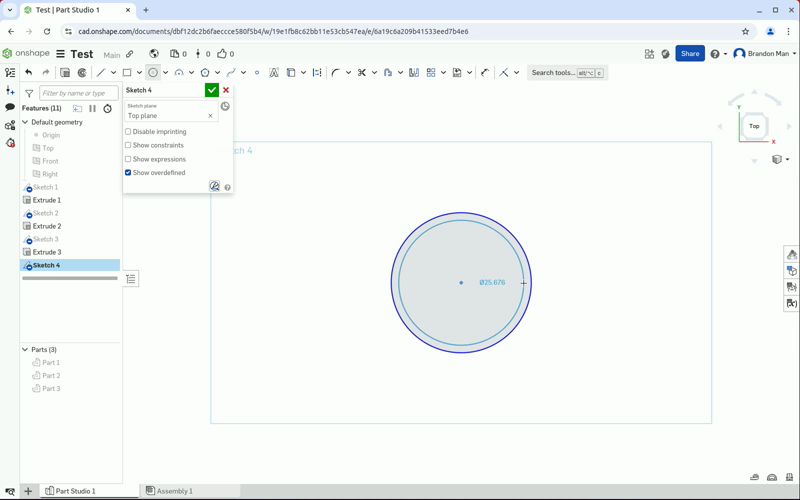
key(esc)
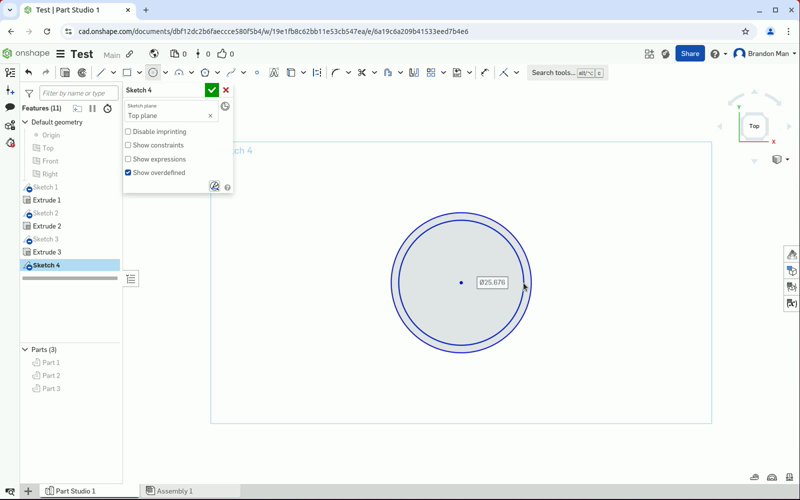
mouse_move(528, 287)
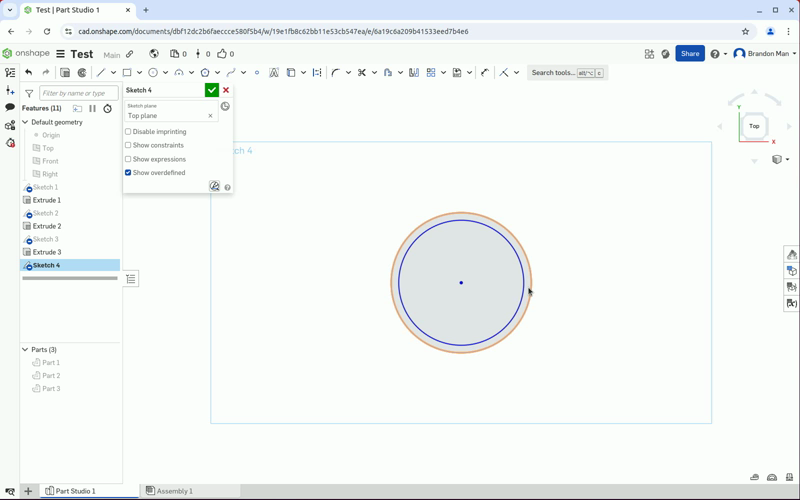
click(528, 287)
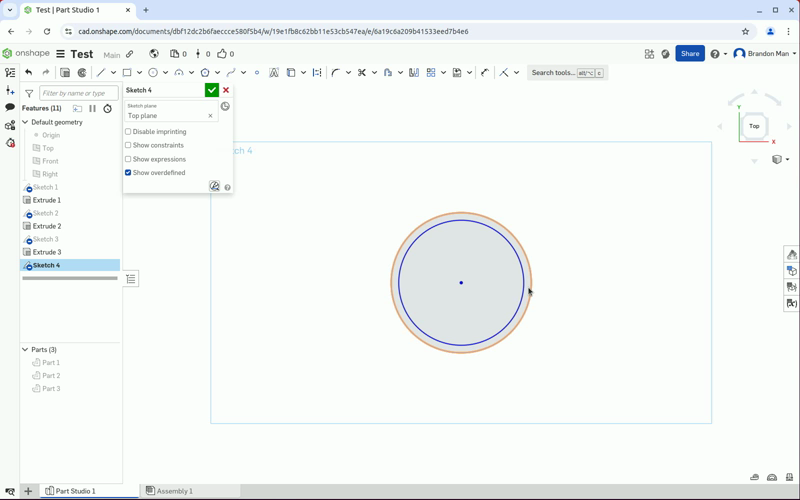
mouse_move(73, 352)
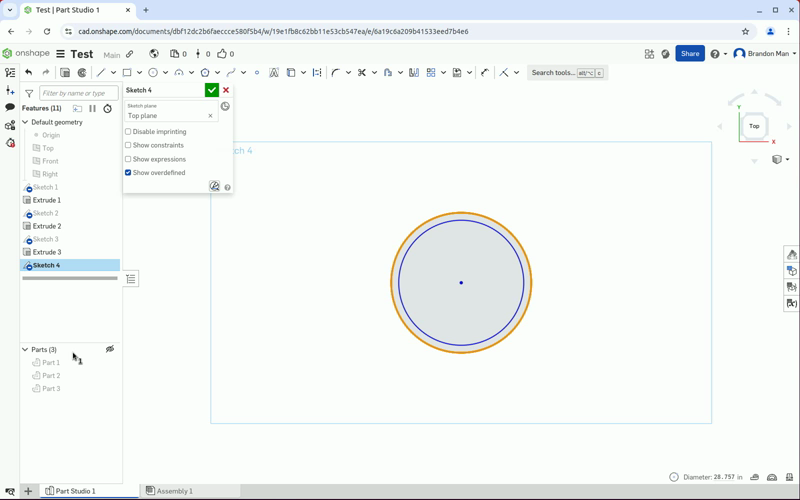
key(shift+y)
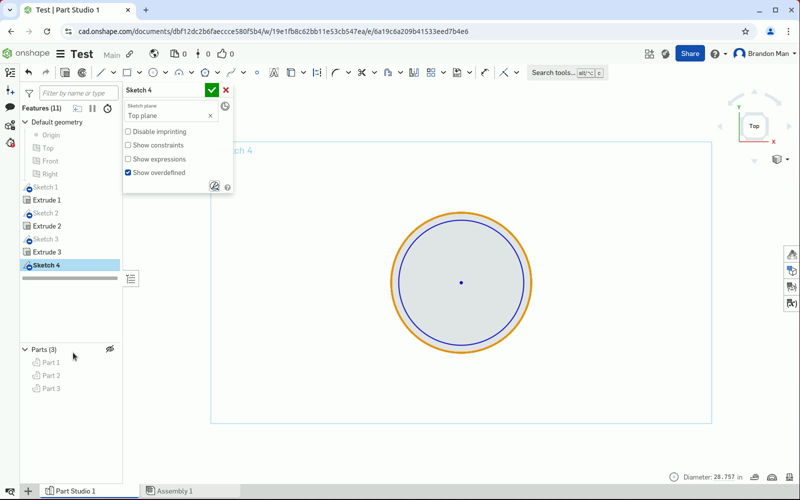
key(shift+e)
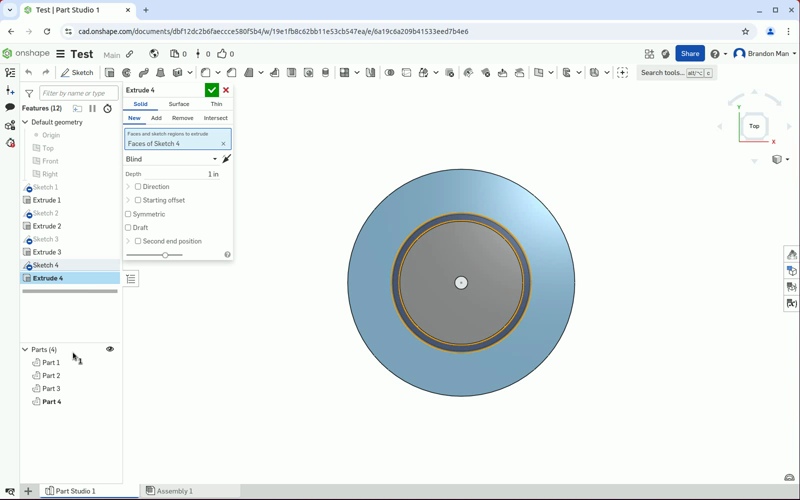
mouse_move(143, 106)
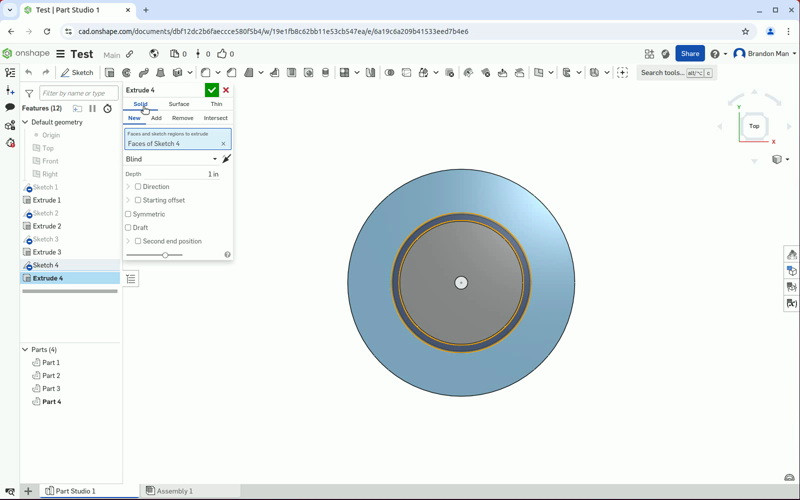
click(143, 106)
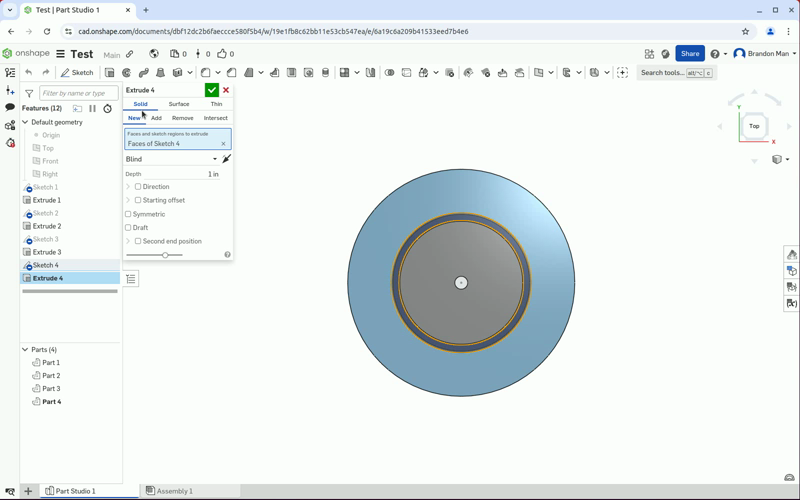
mouse_move(137, 120)
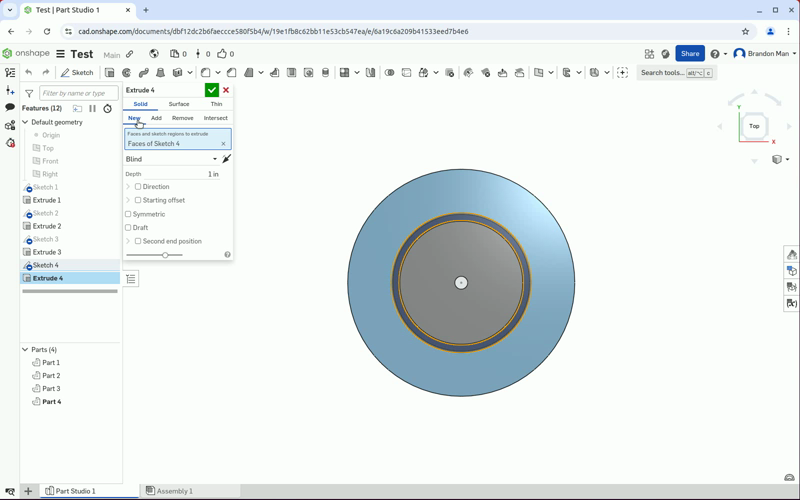
click(137, 120)
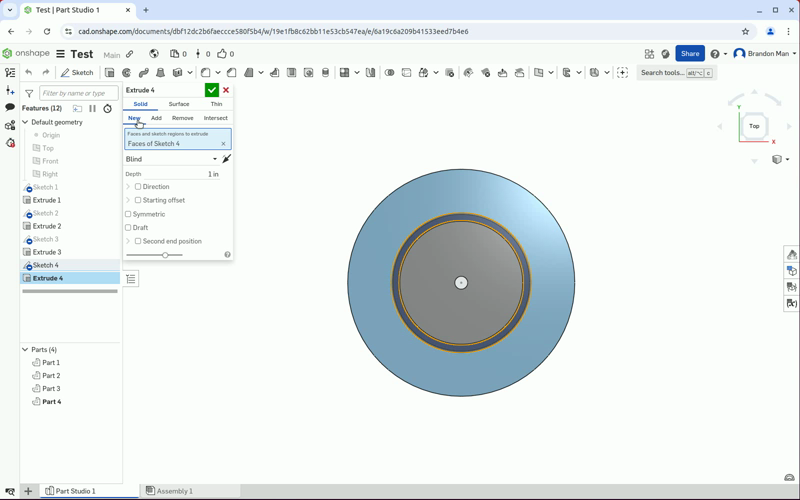
key(tab, 4)
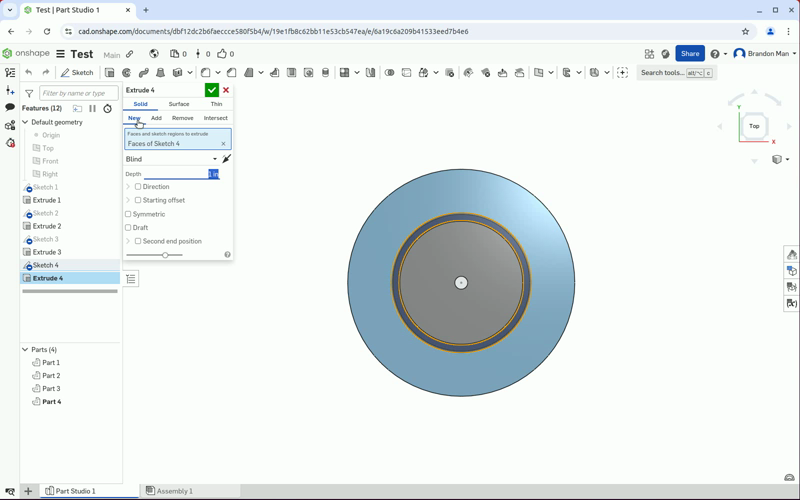
text(17.331)
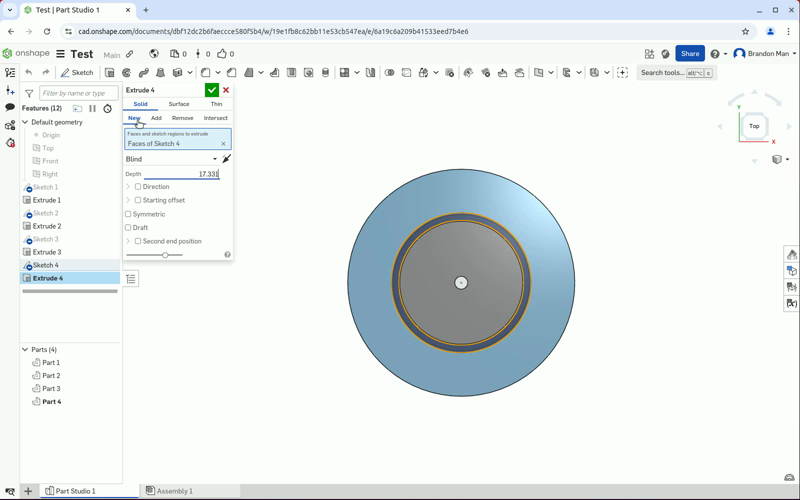
key(enter)
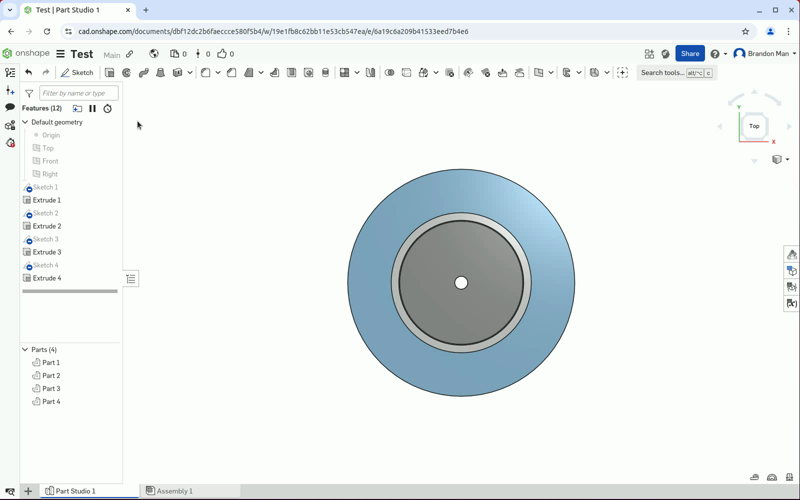
key(shift+h)
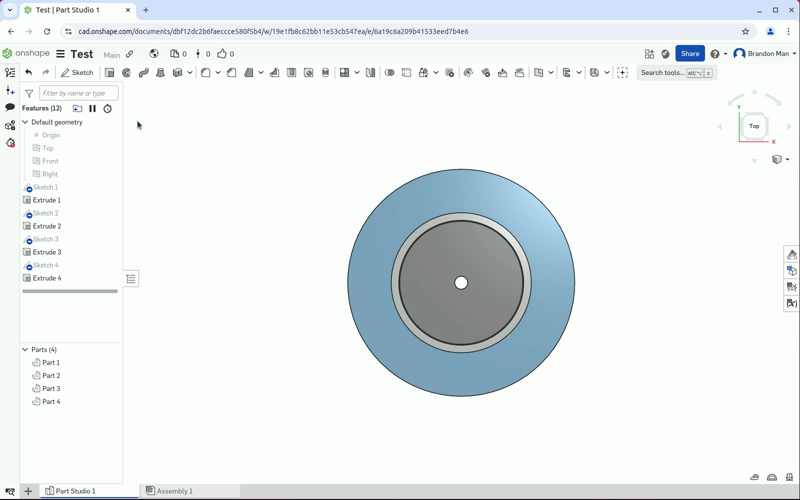
key(shift+h)
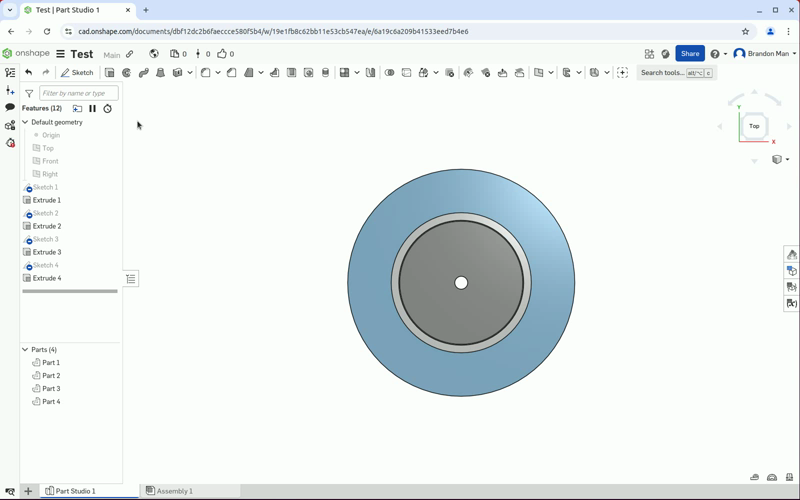
mouse_move(73, 189)
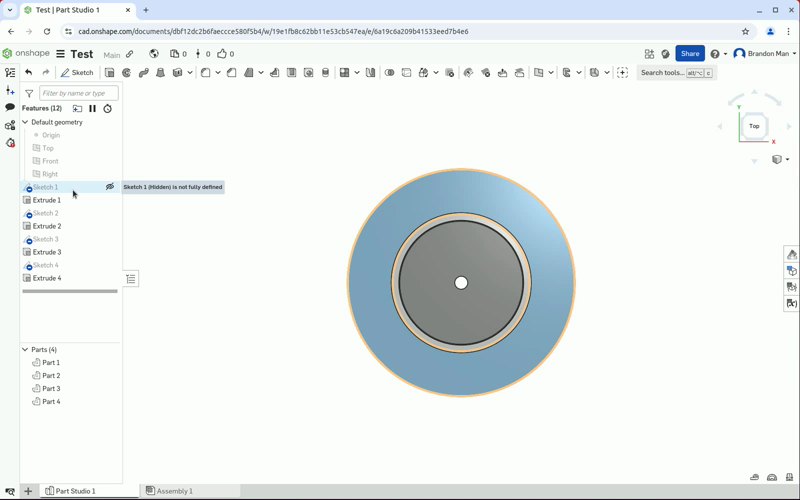
click(73, 189)
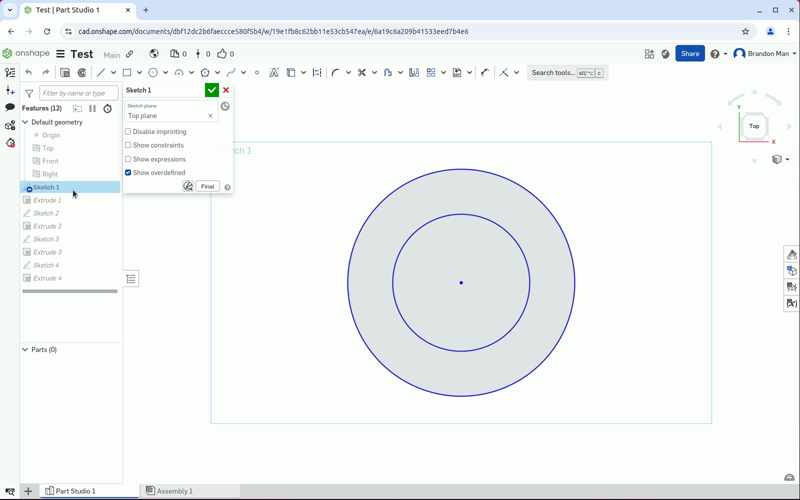
mouse_move(229, 92)
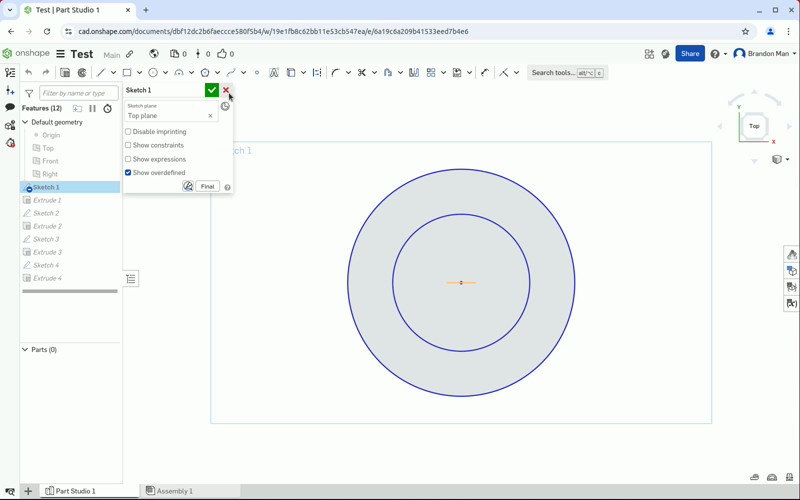
click(229, 92)
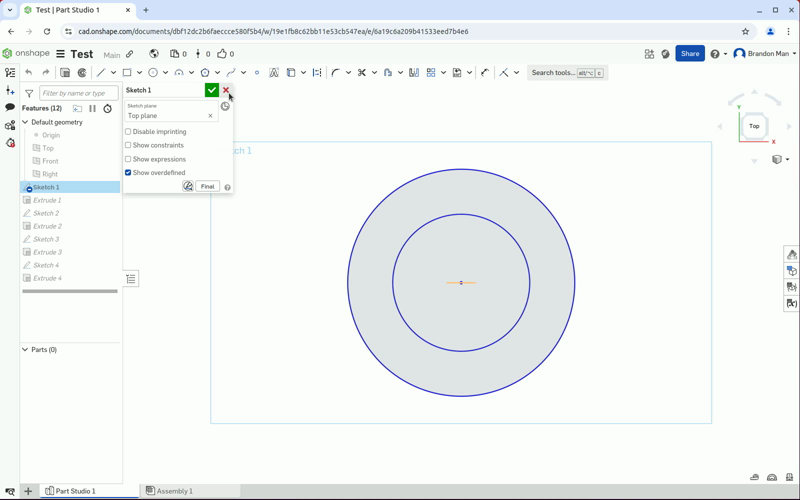
key(shift+s)
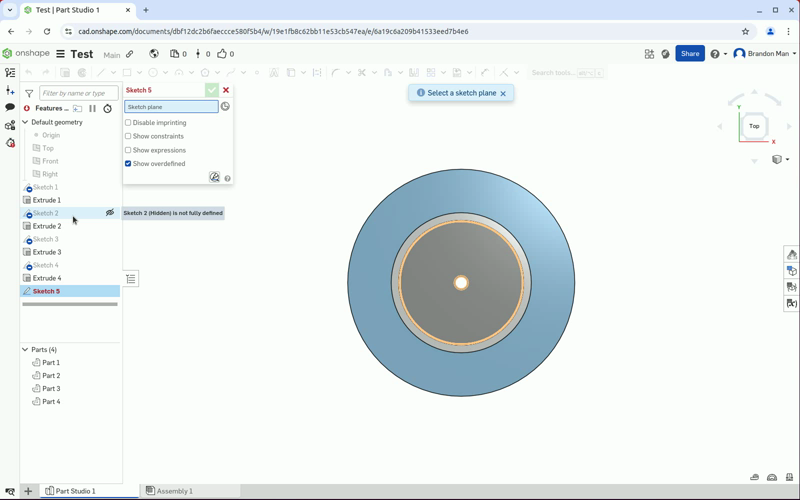
scroll(3)
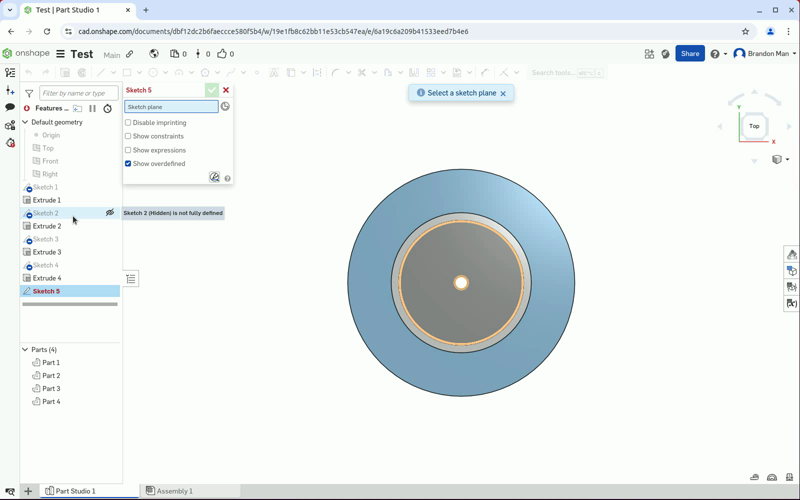
mouse_move(73, 150)
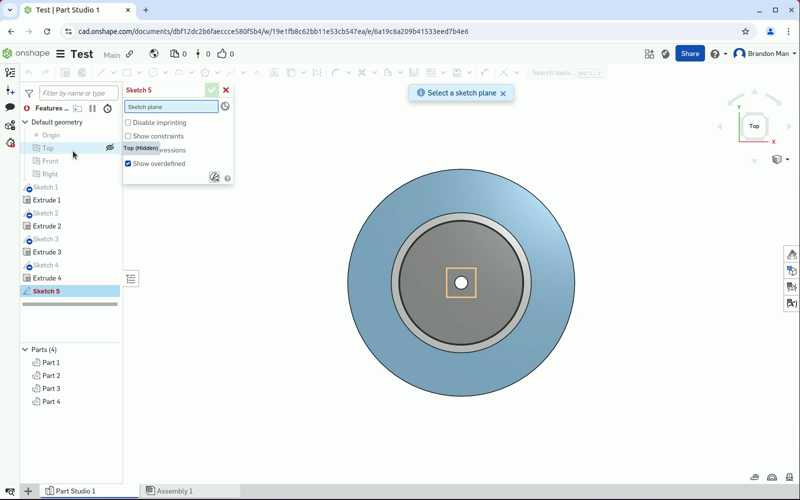
click(73, 150)
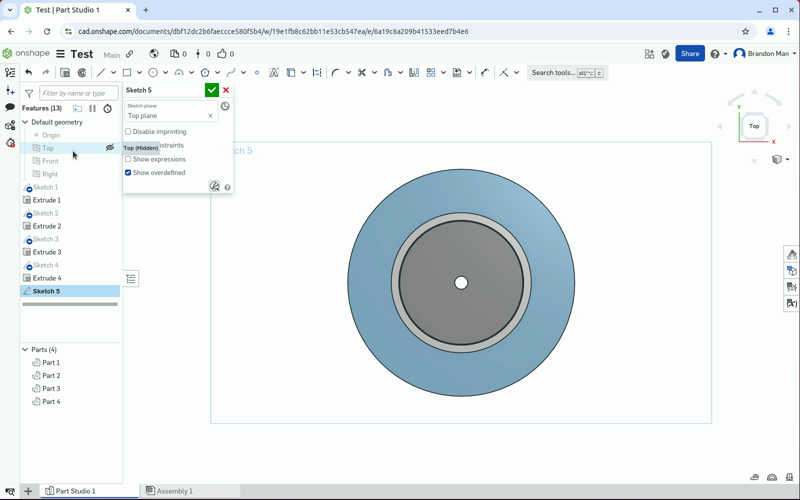
mouse_move(73, 352)
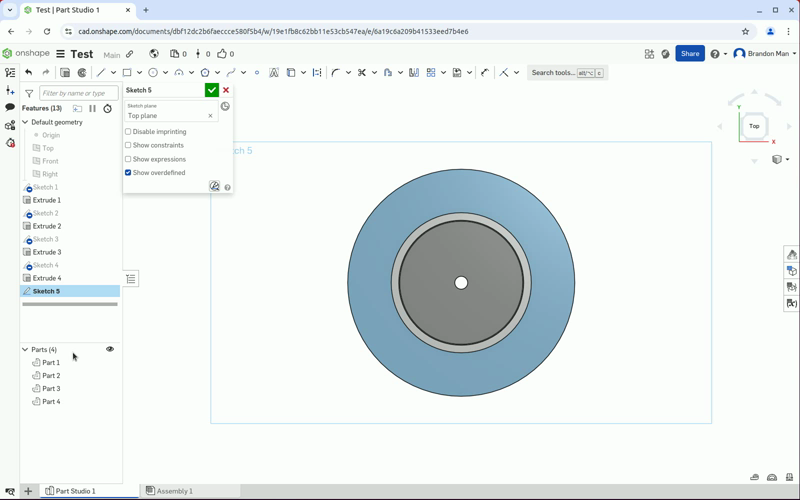
key(y)
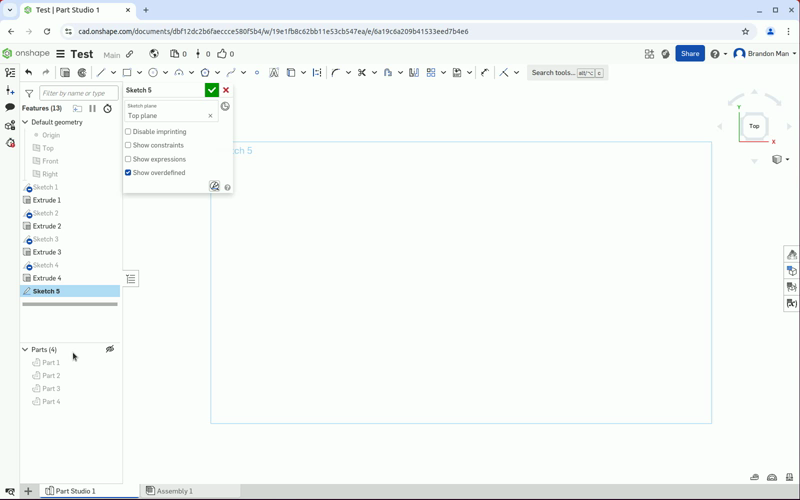
key(c)
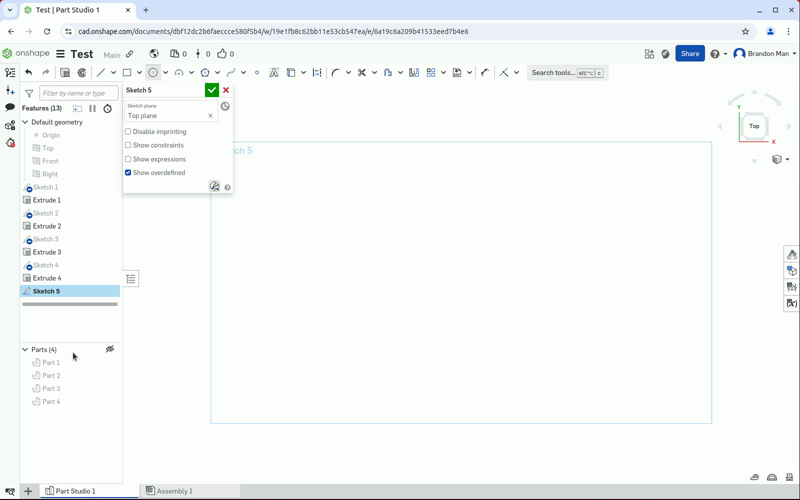
key_down(shift)
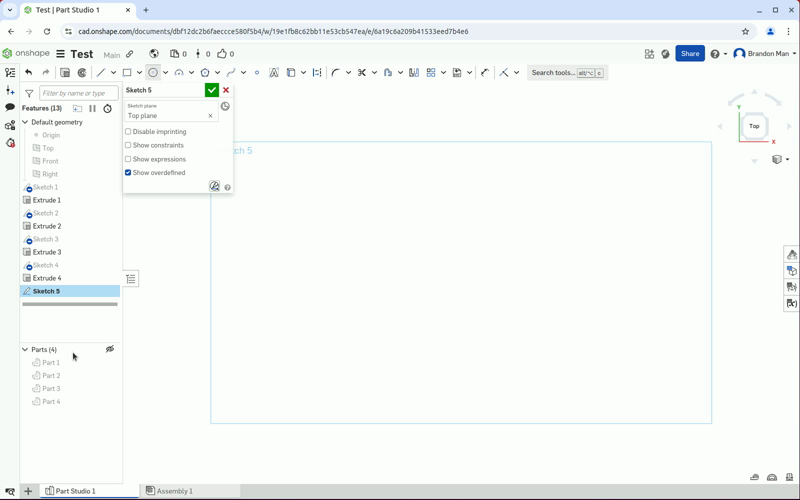
mouse_move(461, 282)
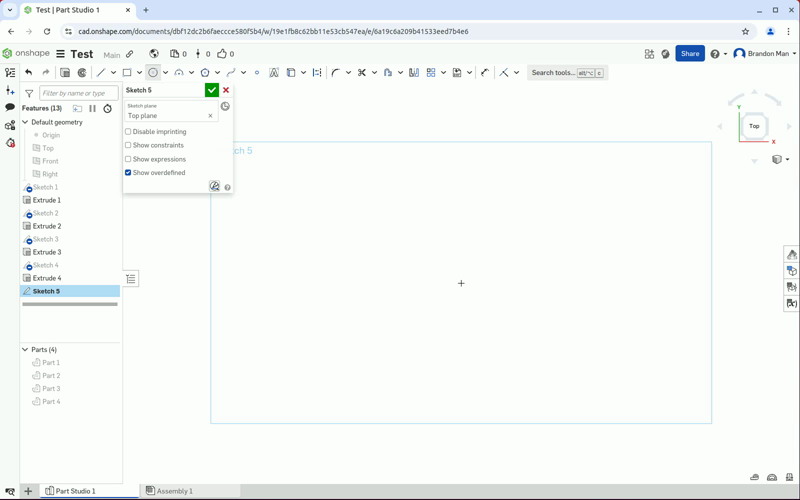
click(461, 282)
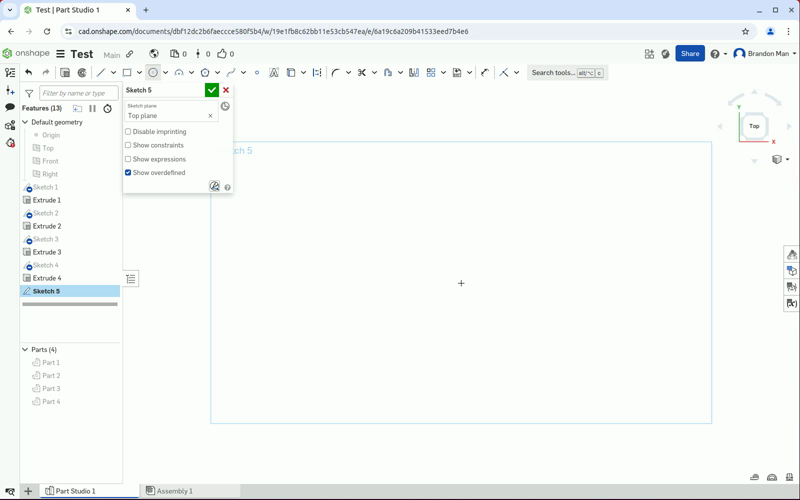
key_up(shift)
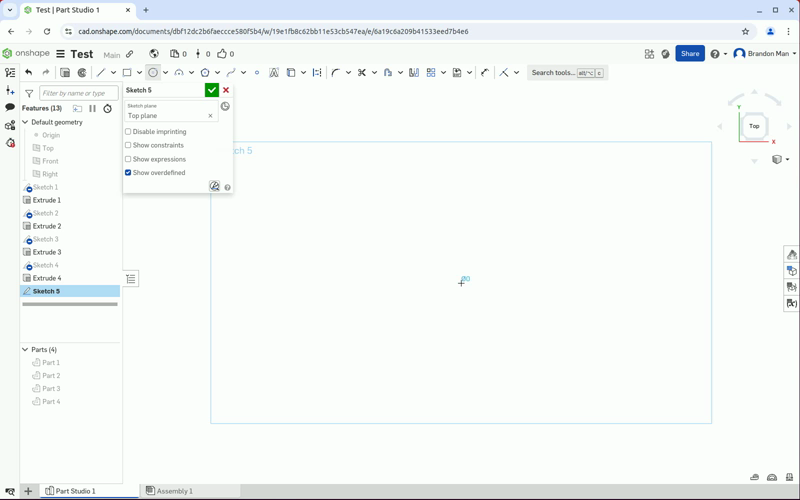
mouse_move(574, 282)
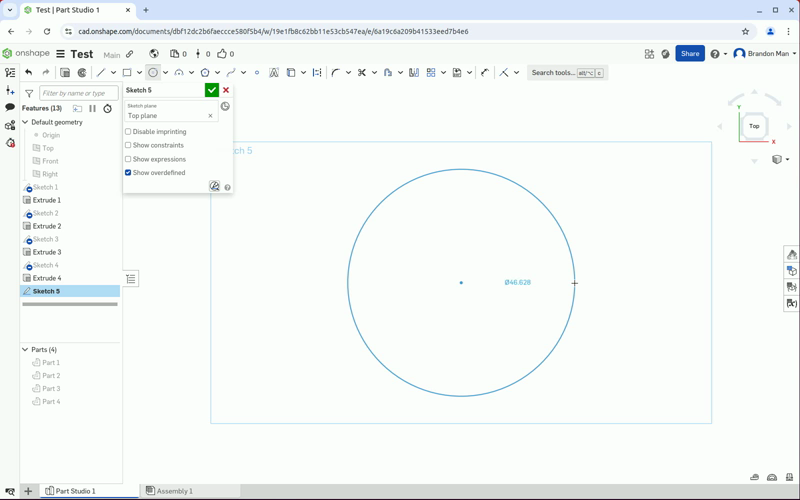
click(574, 282)
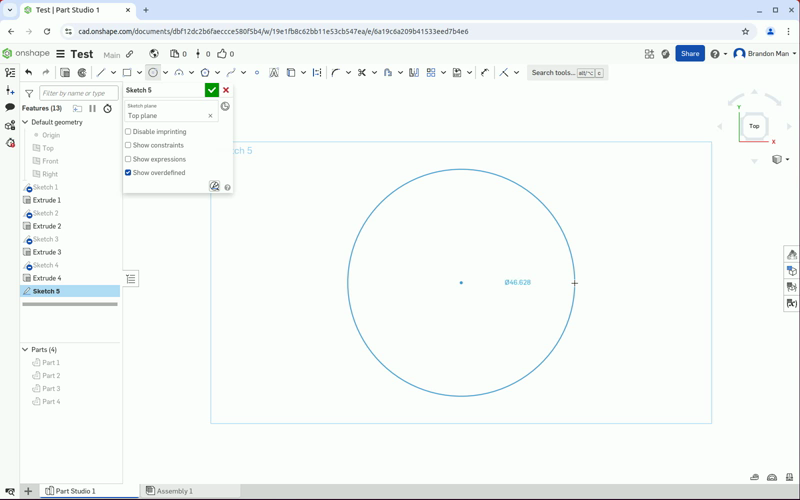
key(esc)
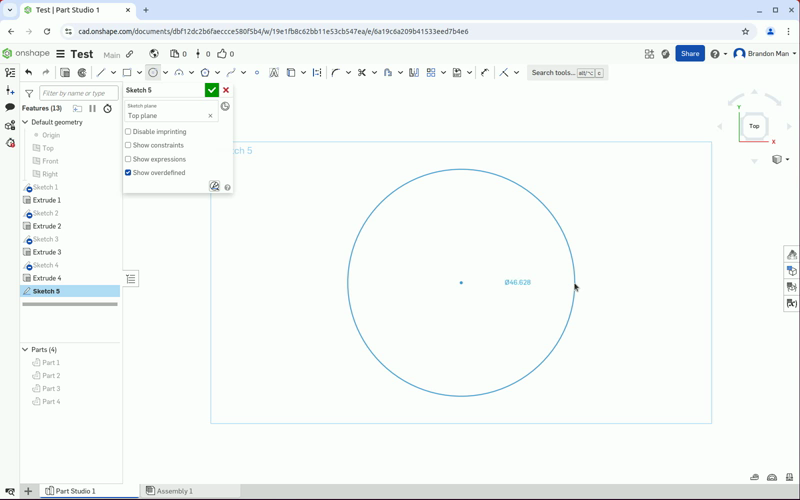
key(c)
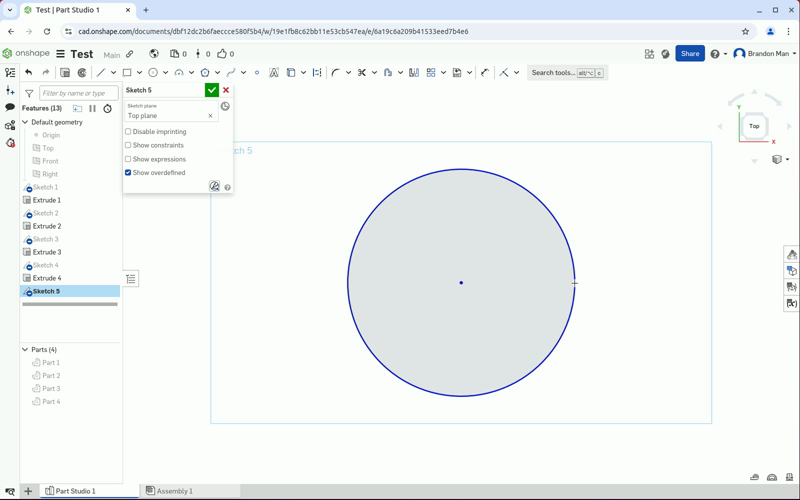
key_down(shift)
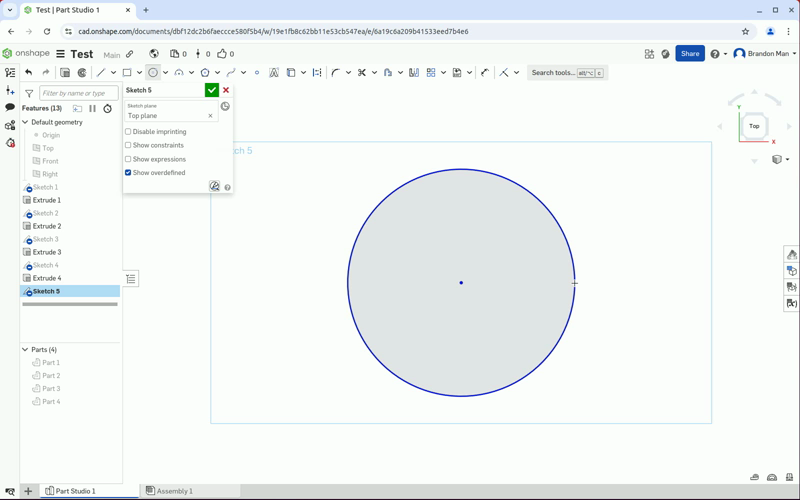
mouse_move(461, 282)
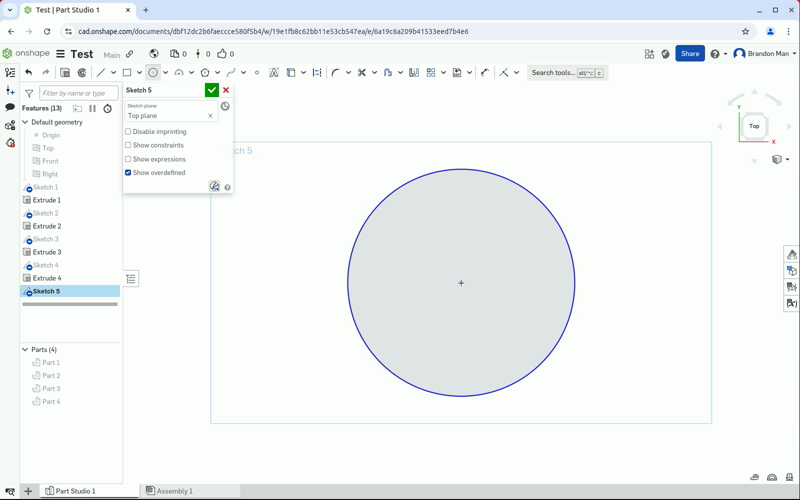
click(461, 282)
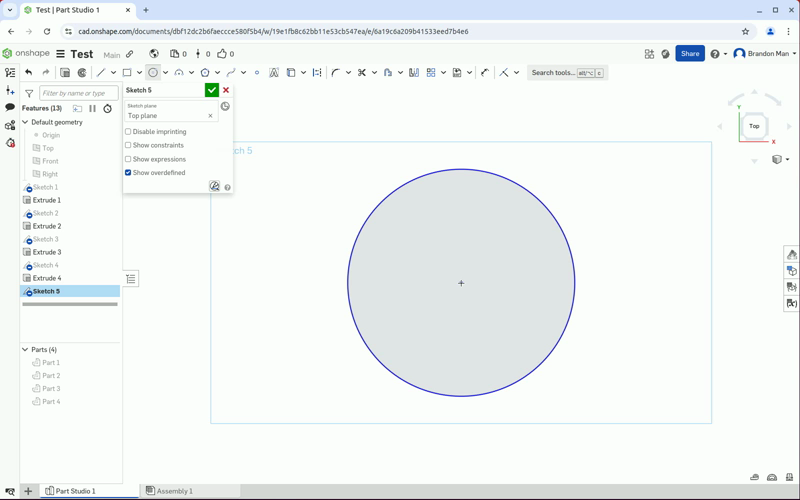
key_up(shift)
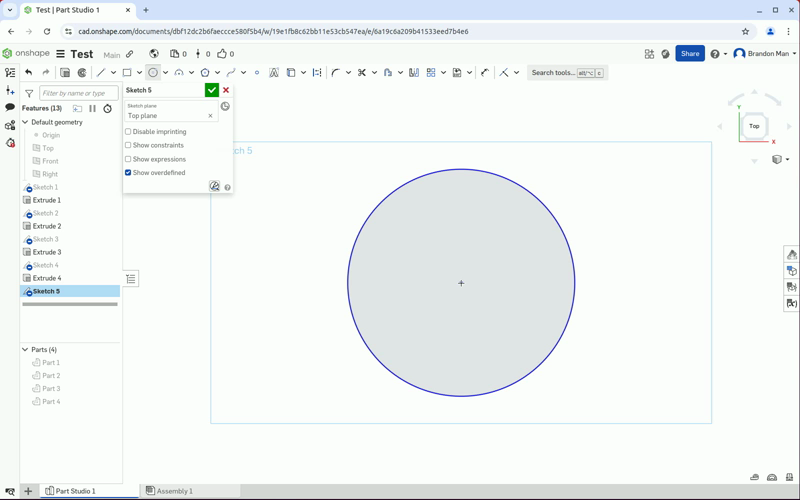
mouse_move(529, 282)
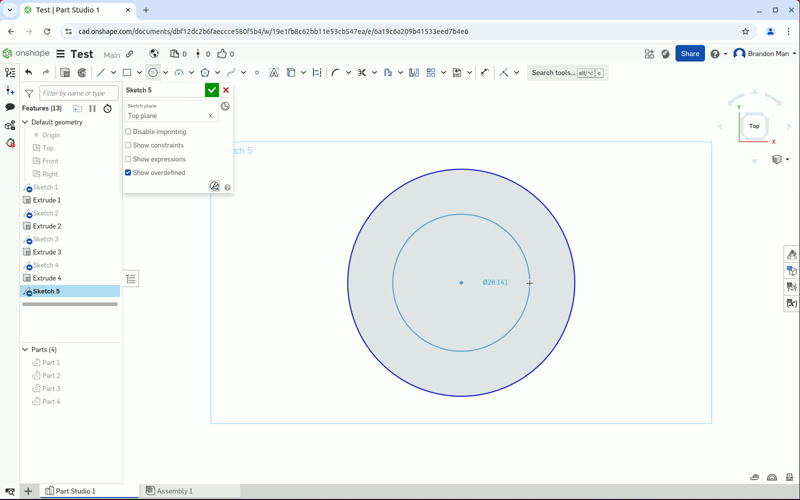
click(529, 282)
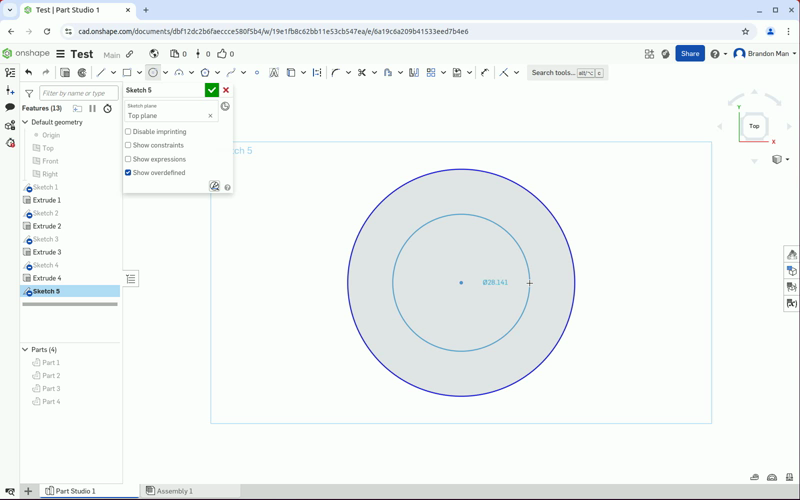
key(esc)
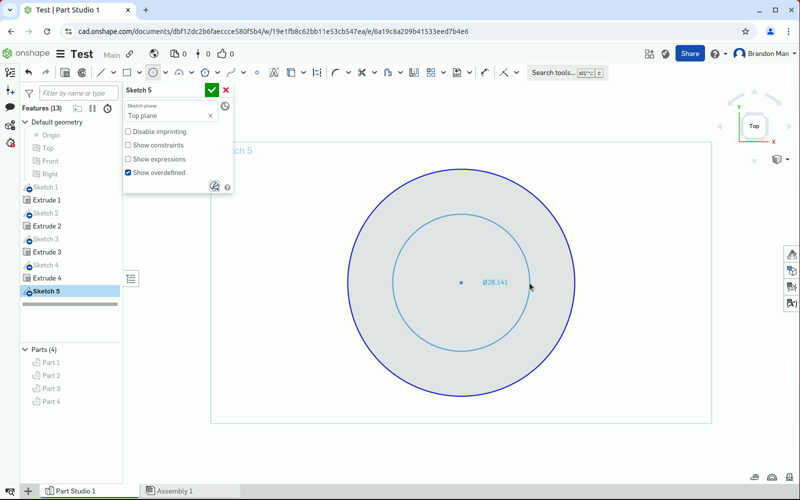
mouse_move(497, 361)
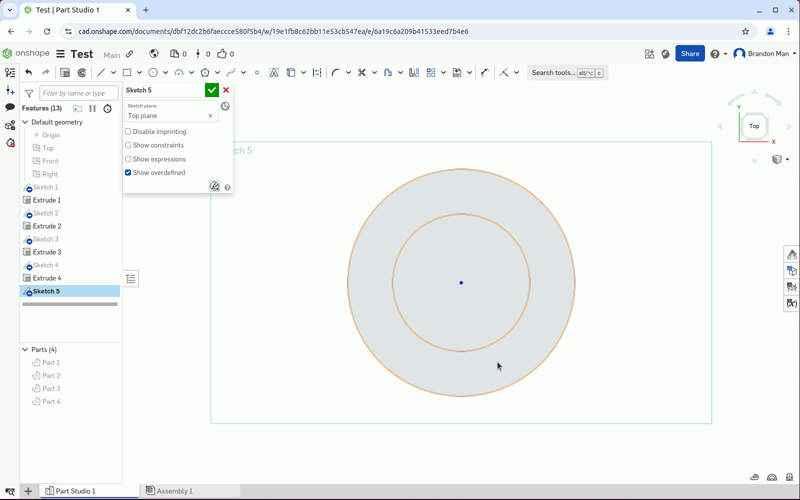
click(497, 361)
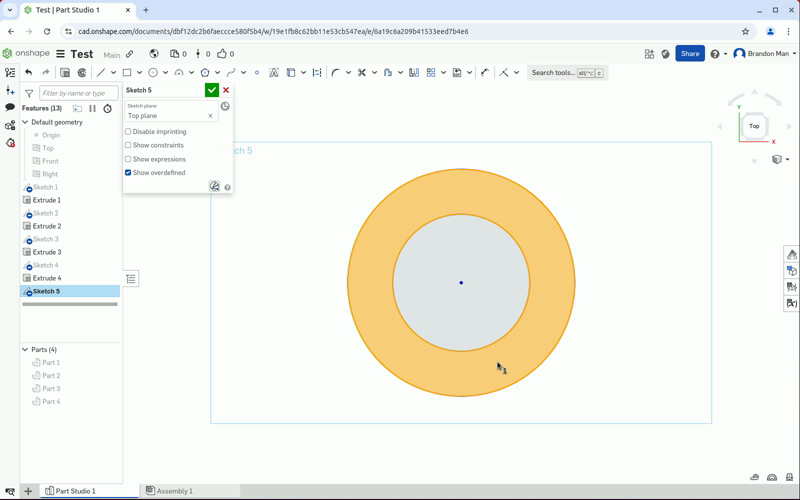
mouse_move(73, 352)
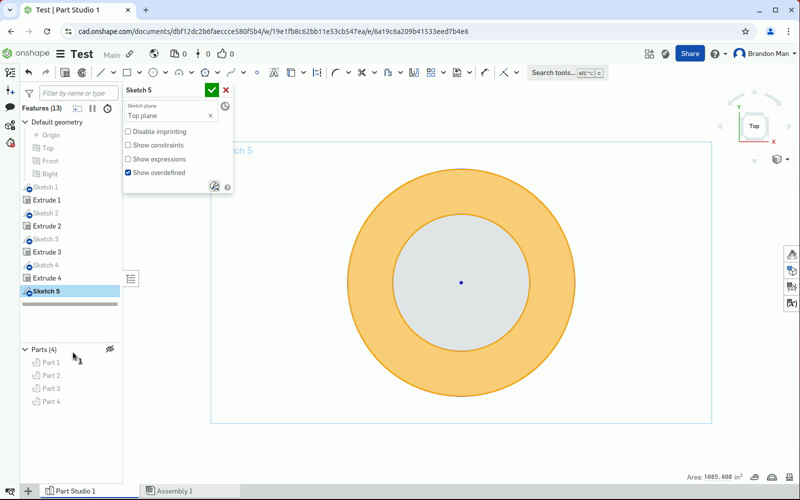
key(shift+y)
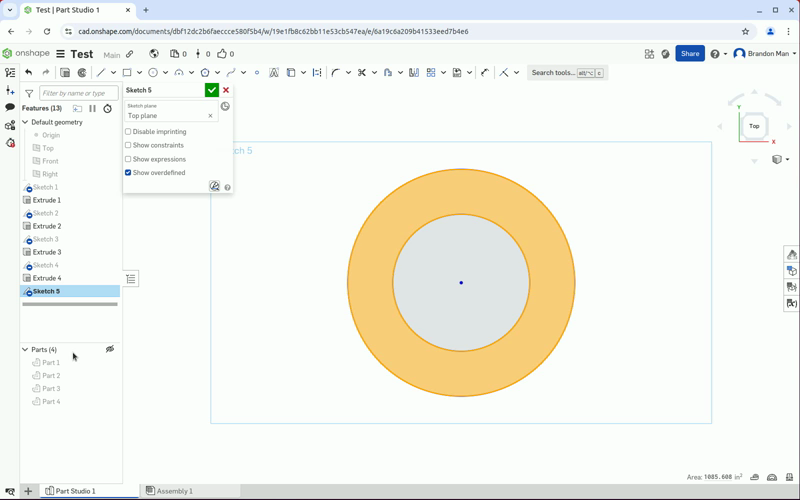
key(shift+e)
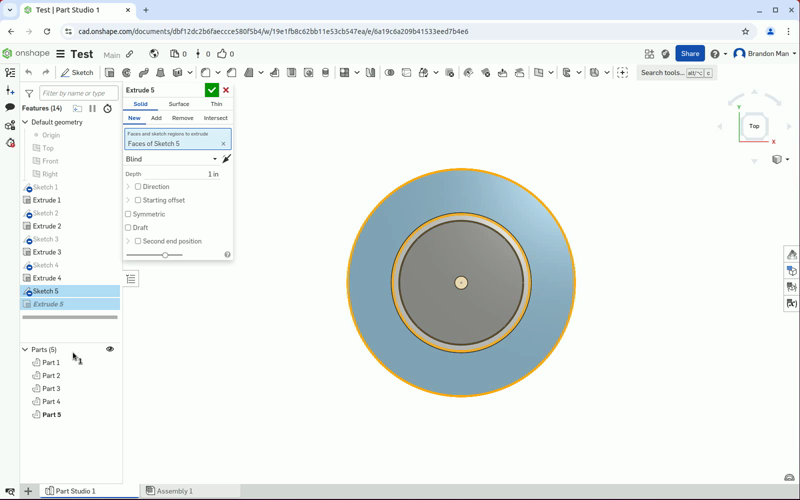
mouse_move(143, 106)
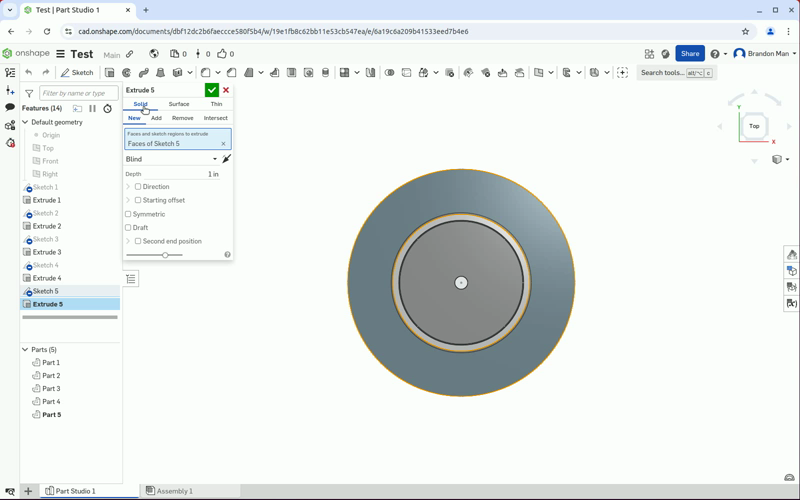
click(143, 106)
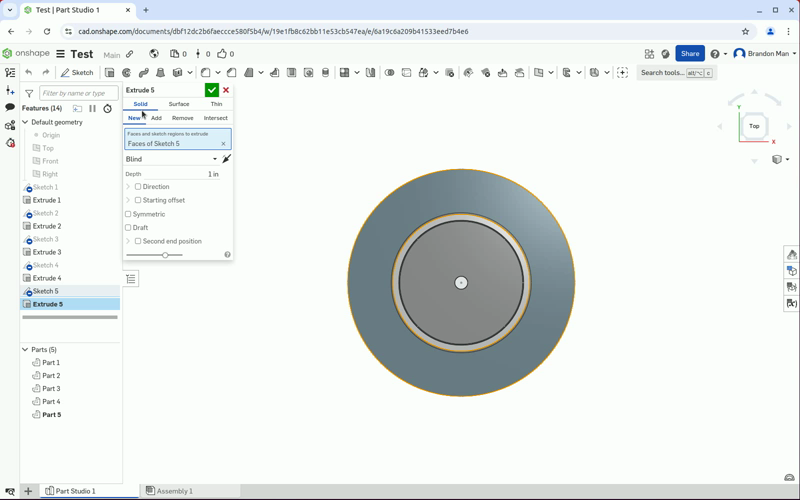
mouse_move(137, 120)
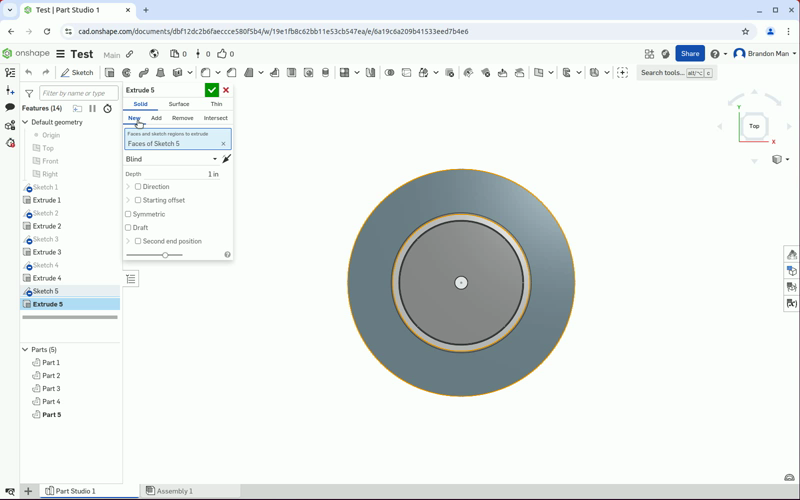
click(137, 120)
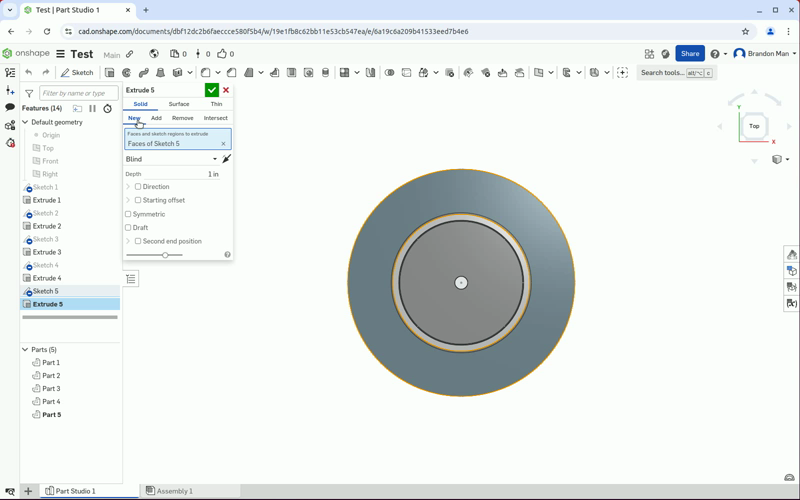
key(tab, 4)
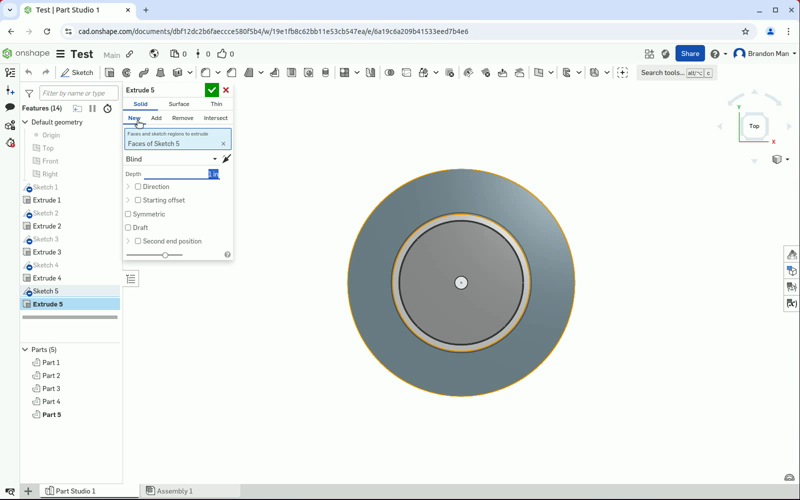
text(1.685)
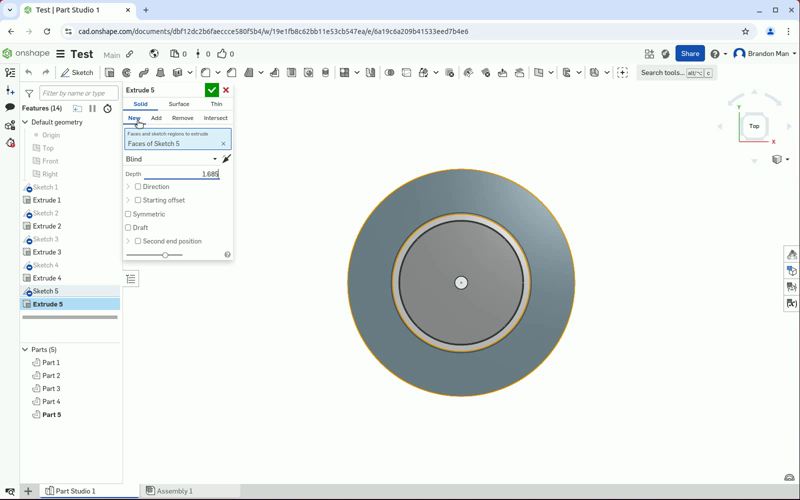
key(enter)
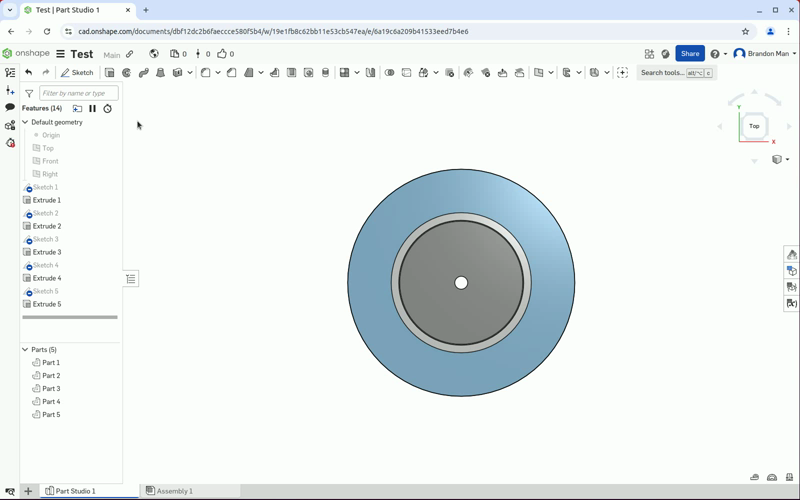
key(shift+h)
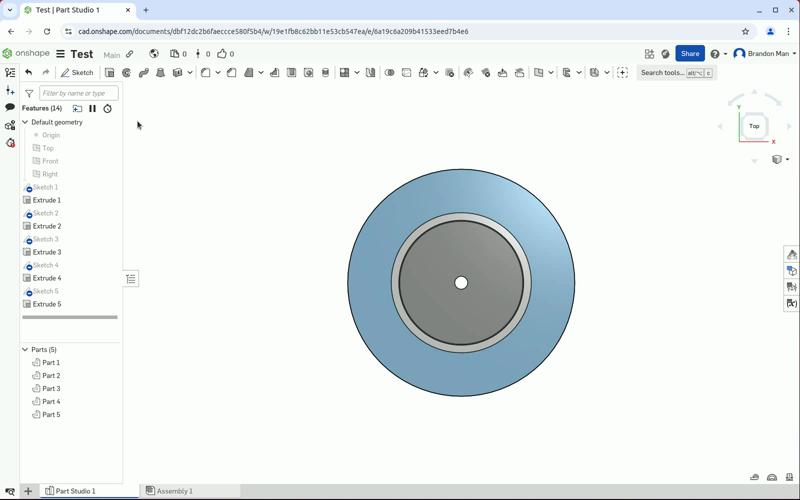
key(shift+h)
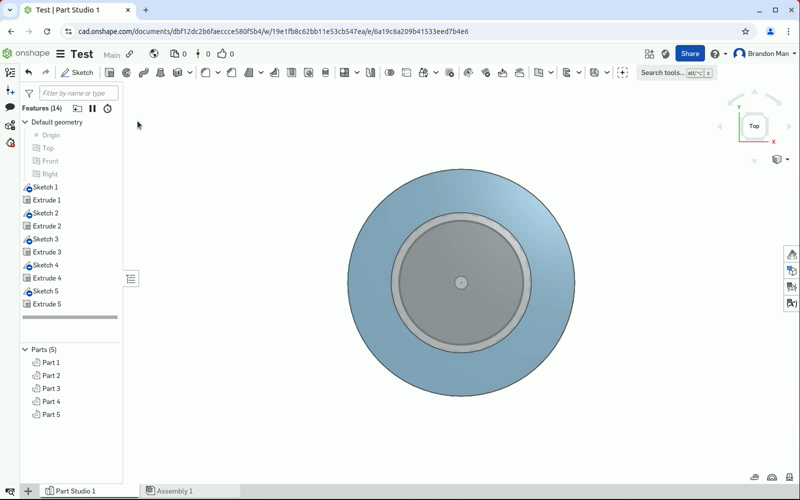
key(shift+7)
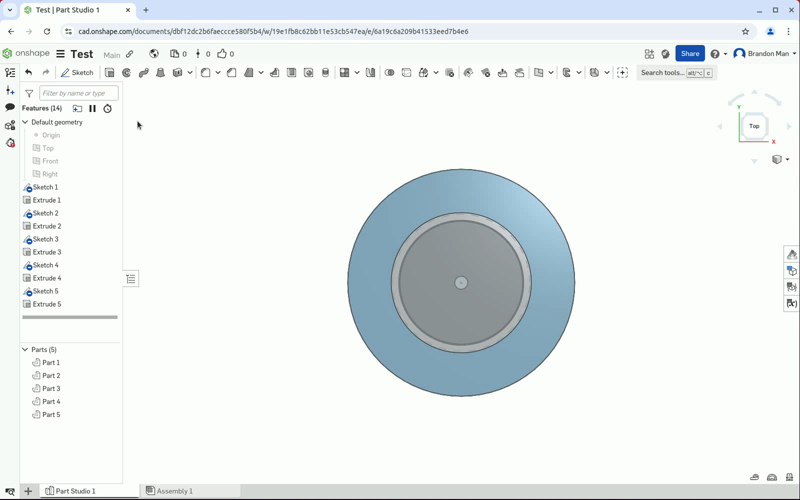
key(up, 3)
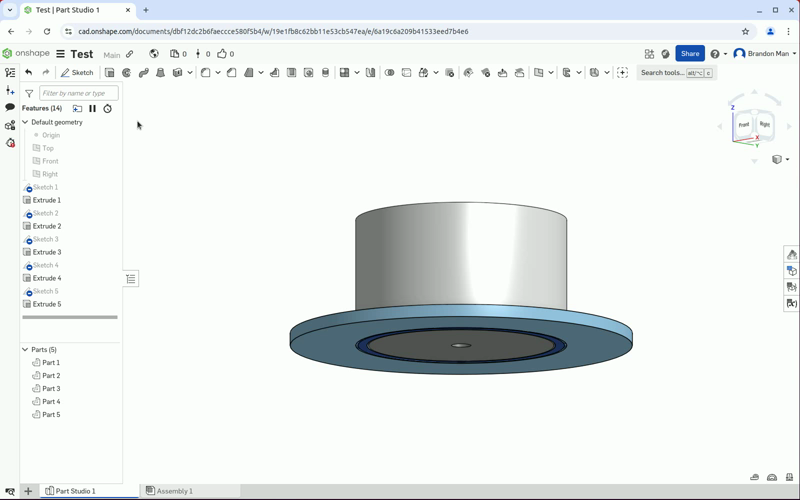
key(left, 3)
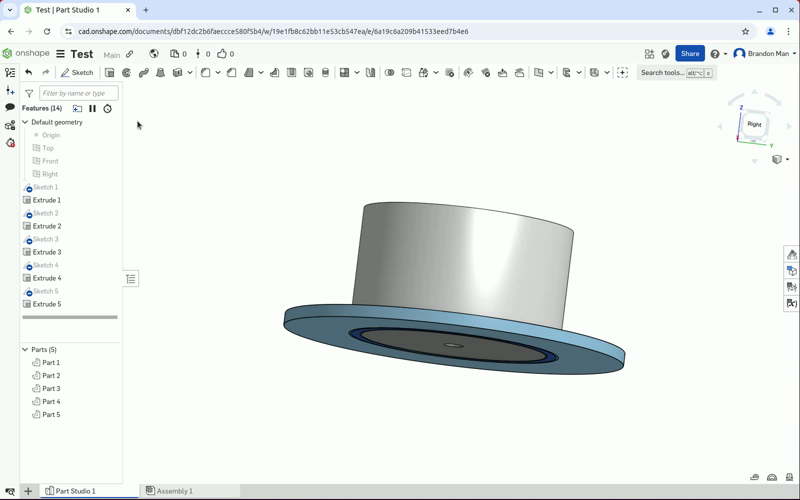
key(right, 3)
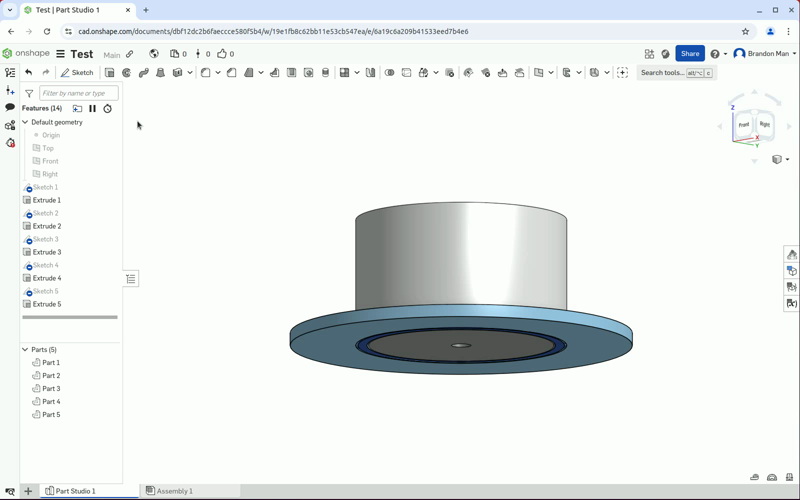
key(down, 3)
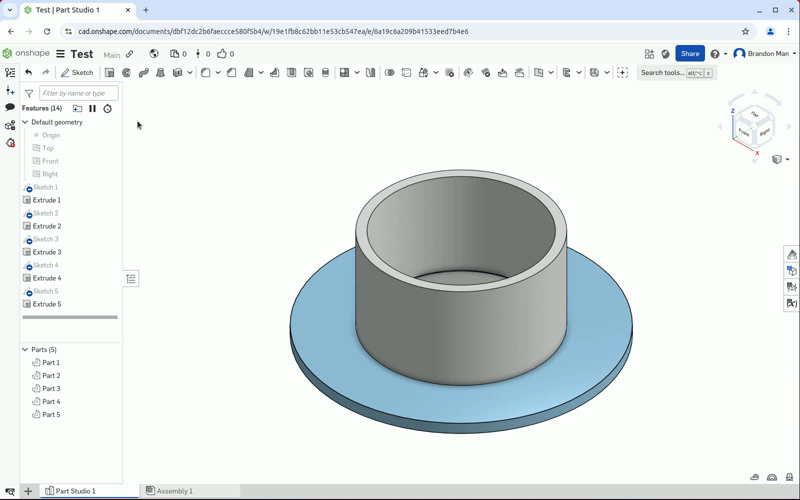
mouse_move(73, 189)
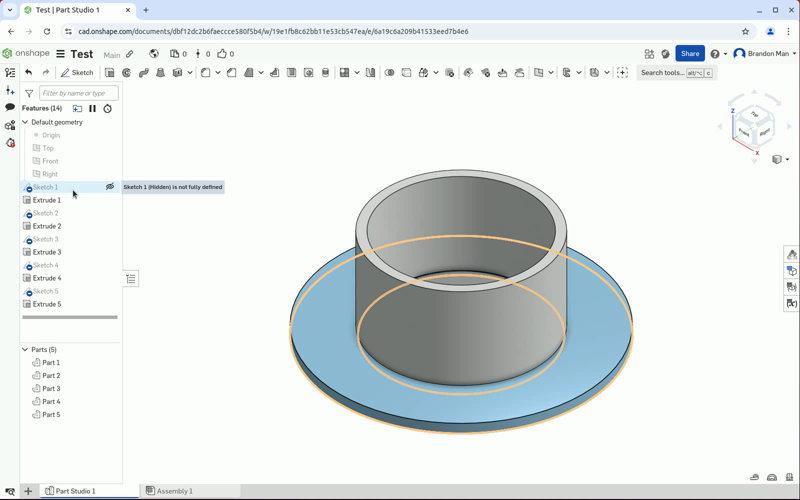
click(73, 189)